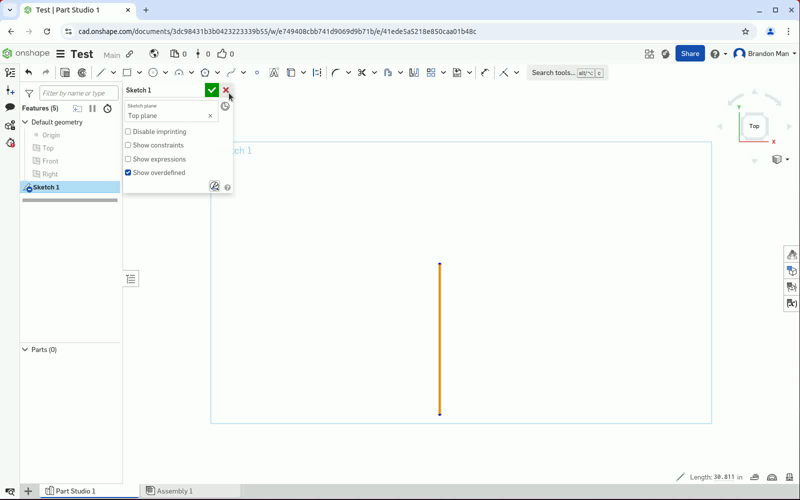
key(shift+h)
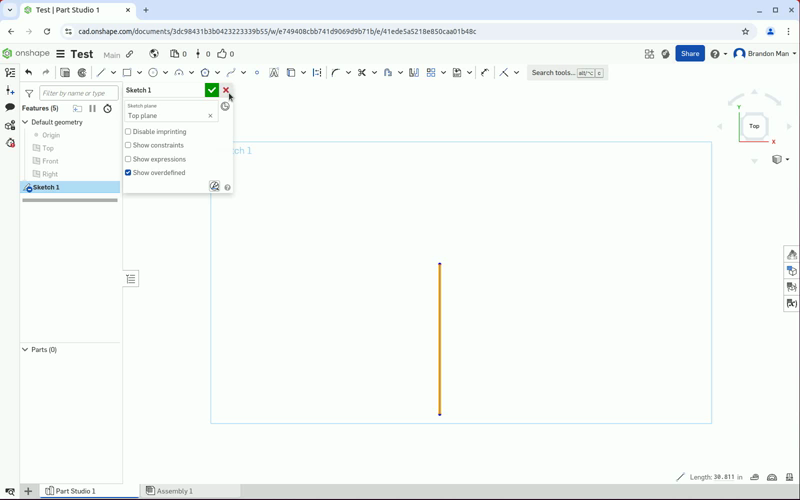
key(shift+s)
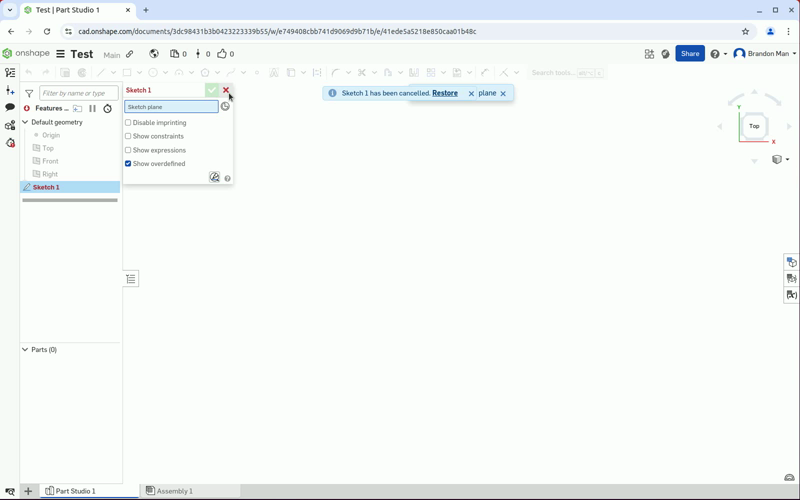
mouse_move(73, 150)
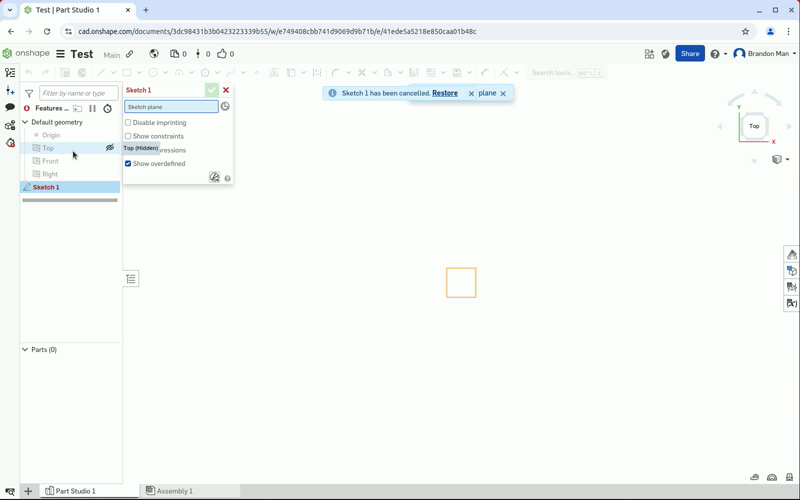
click(73, 150)
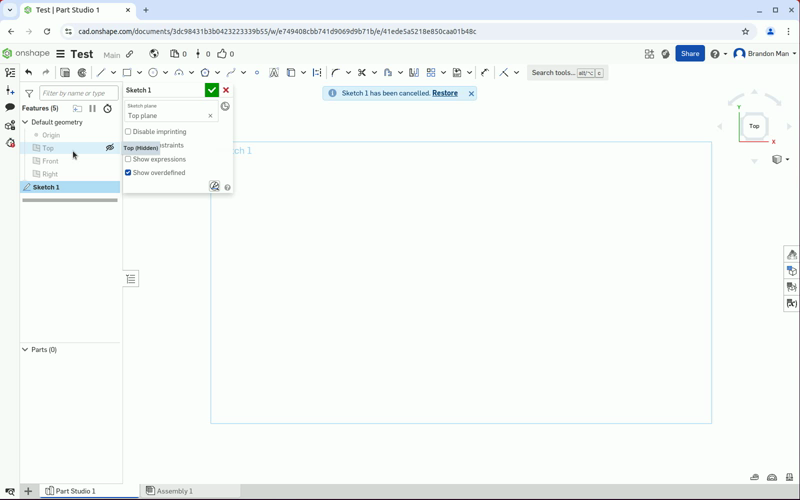
mouse_move(73, 352)
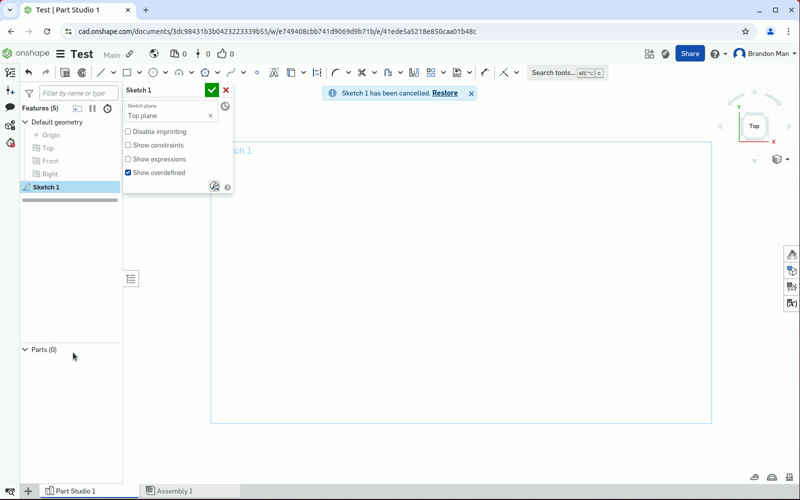
key(y)
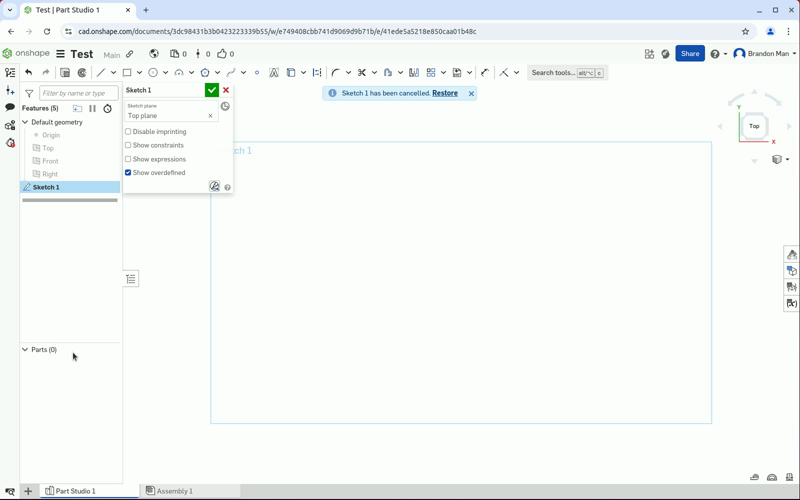
key(l)
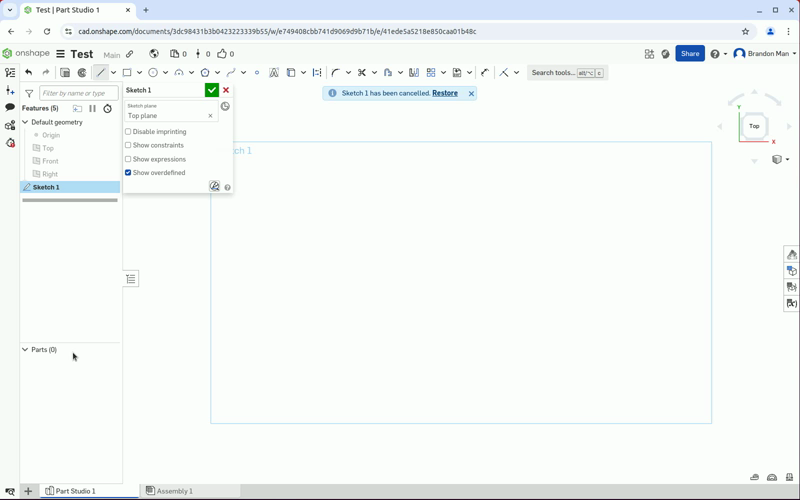
key_down(shift)
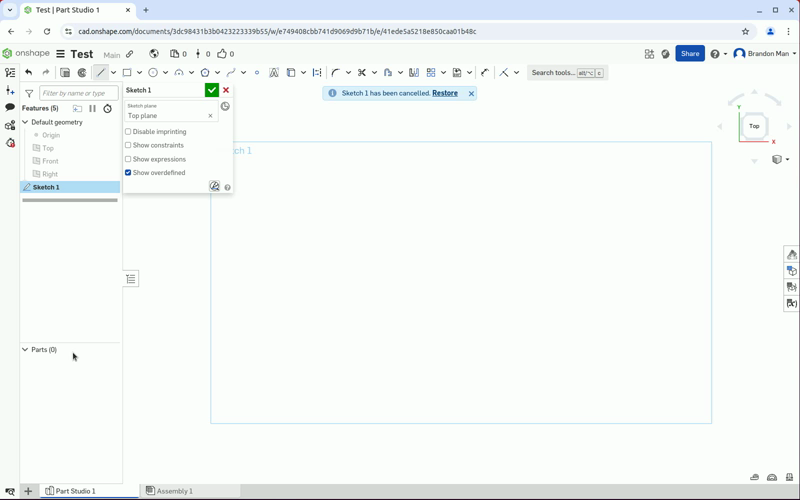
mouse_move(460, 282)
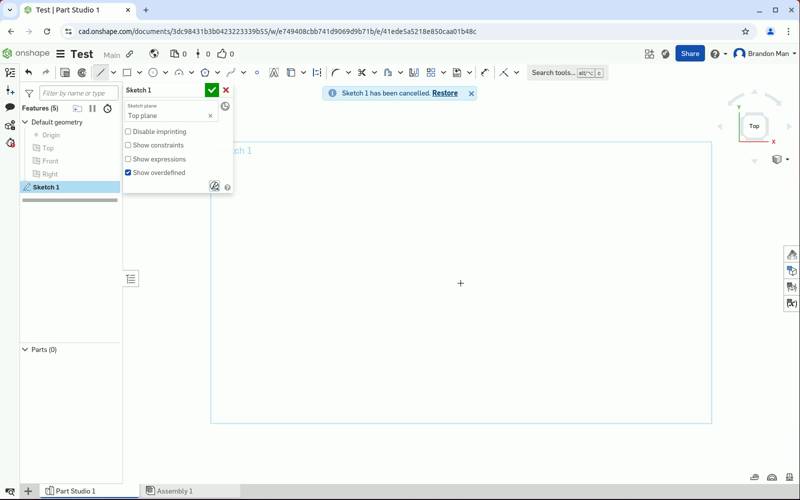
click(460, 282)
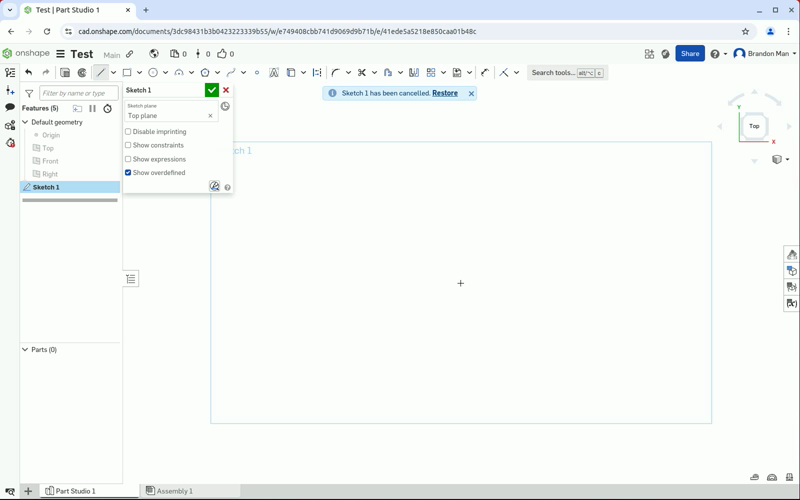
key_up(shift)
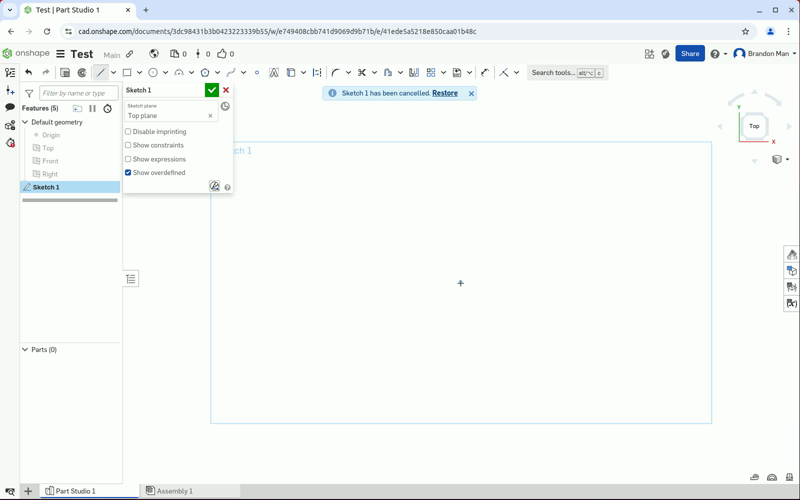
key_down(shift)
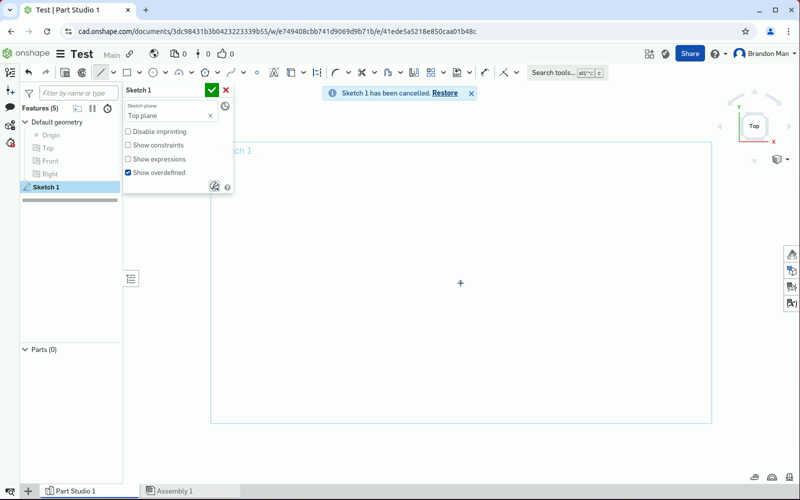
mouse_move(543, 282)
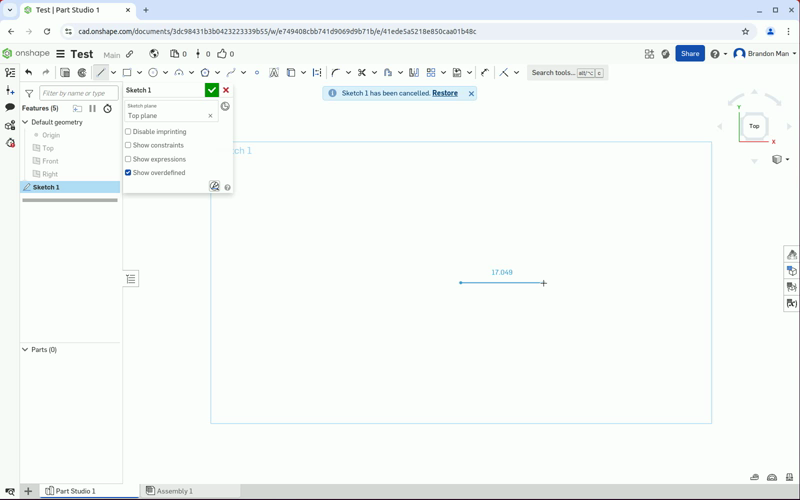
click(543, 282)
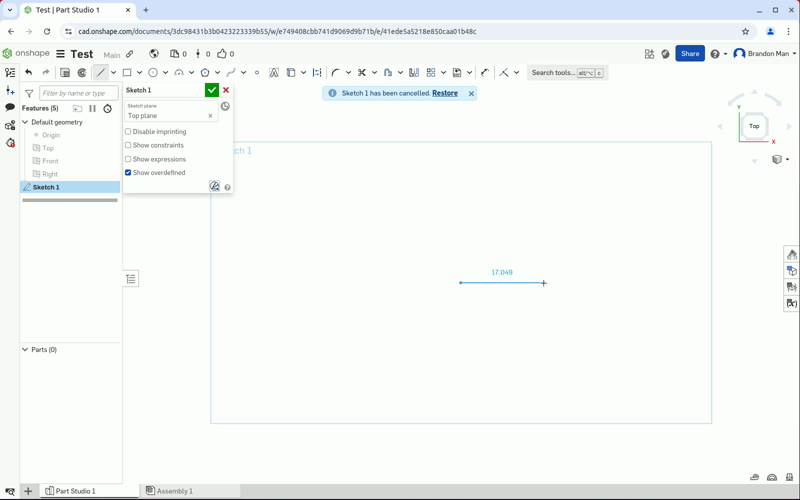
key_up(shift)
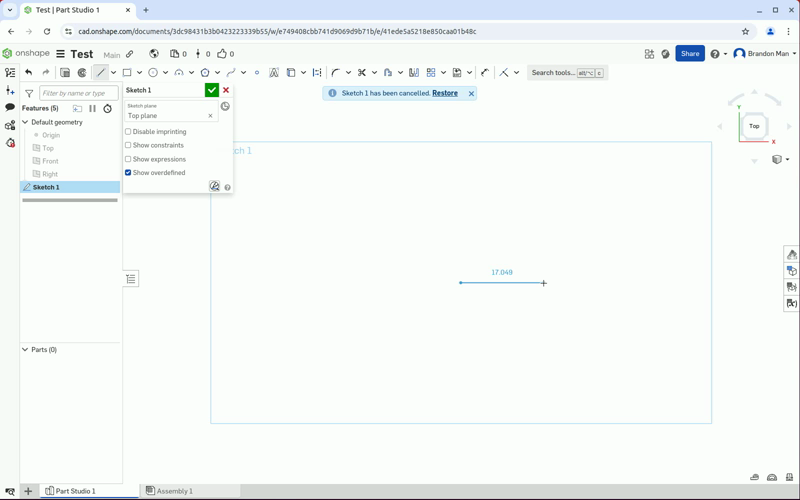
key_down(shift)
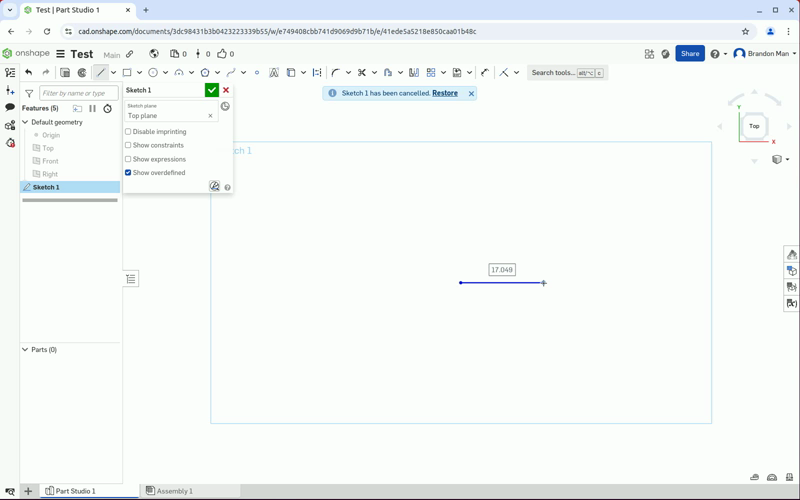
mouse_move(543, 170)
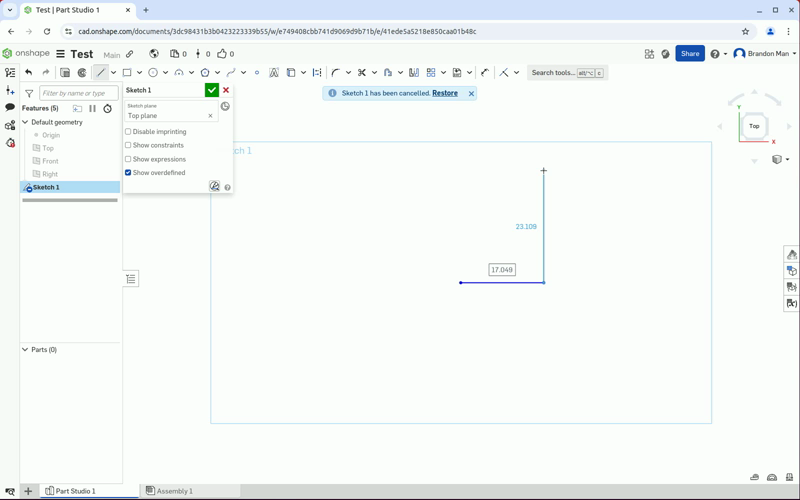
click(543, 170)
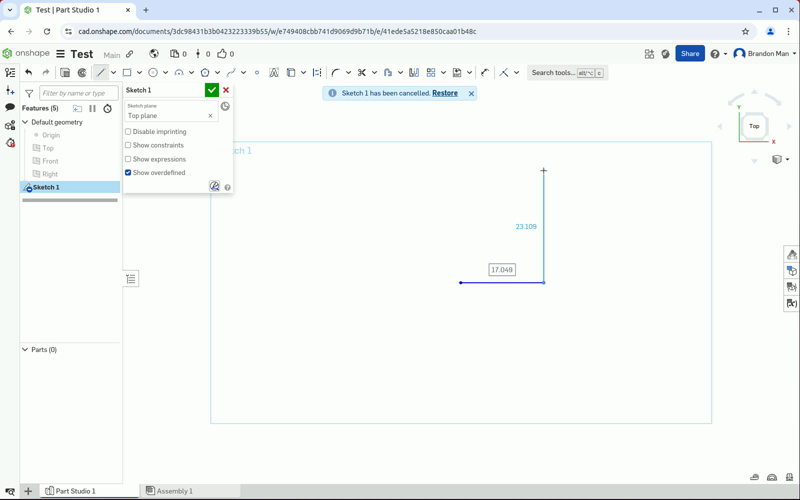
key_up(shift)
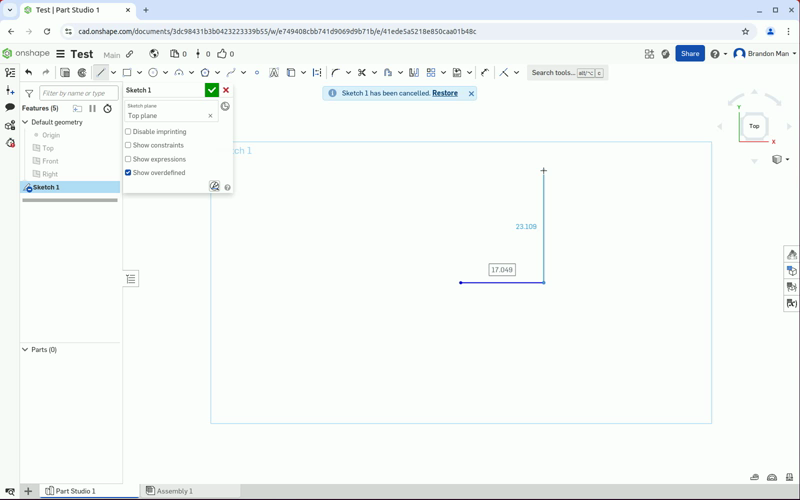
key_down(shift)
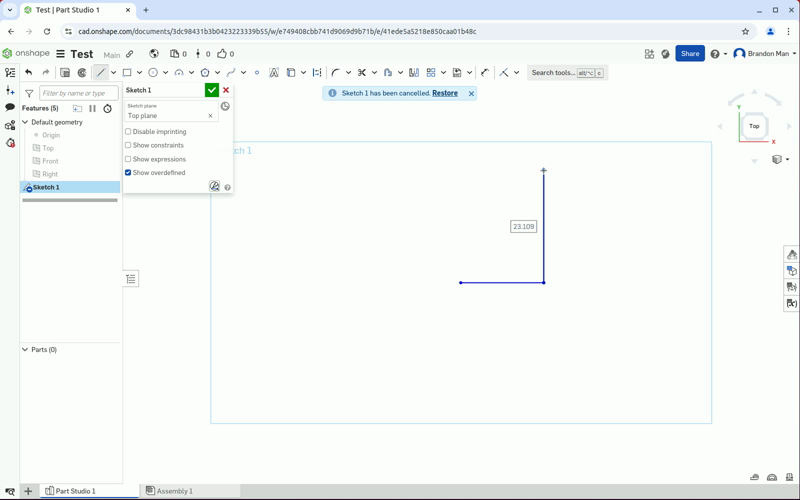
mouse_move(460, 170)
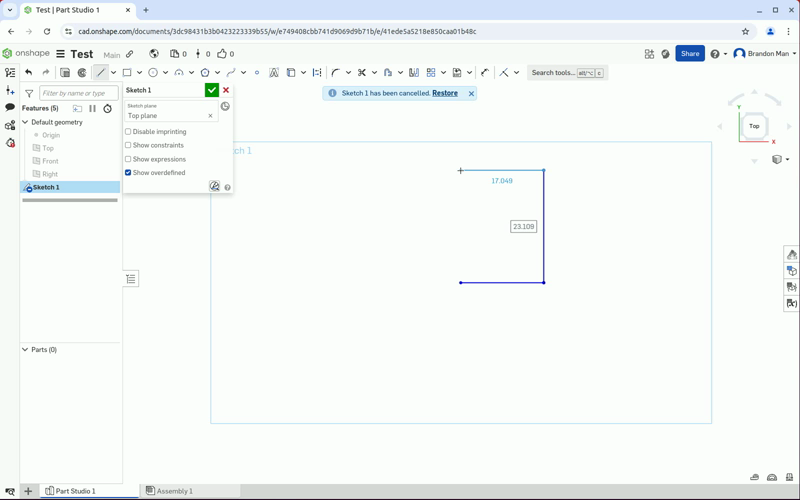
click(460, 170)
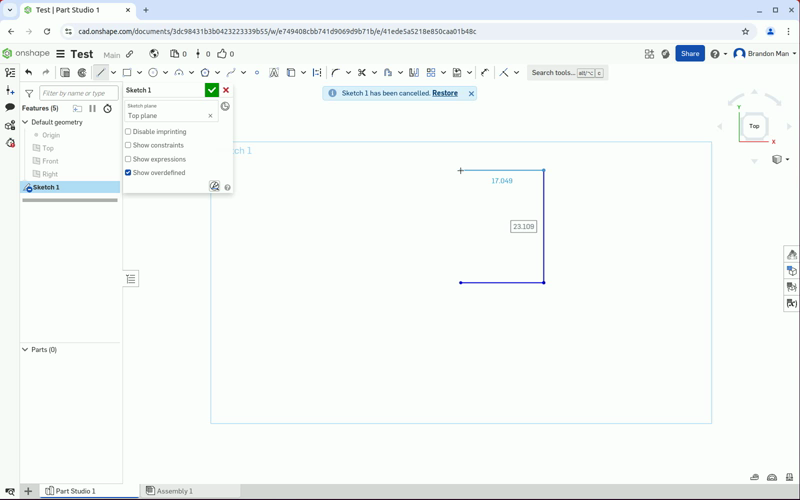
key_up(shift)
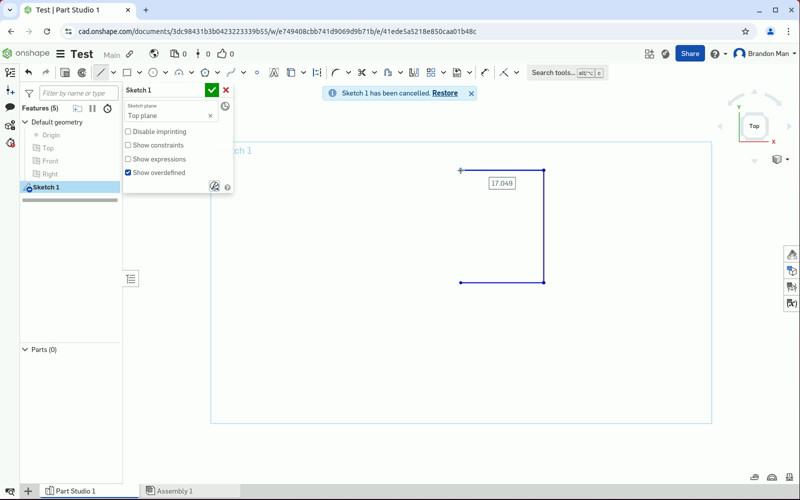
key_down(shift)
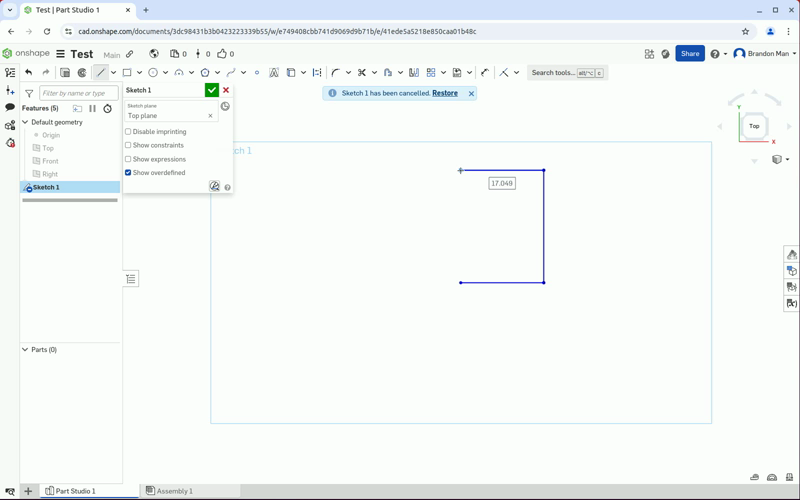
mouse_move(460, 282)
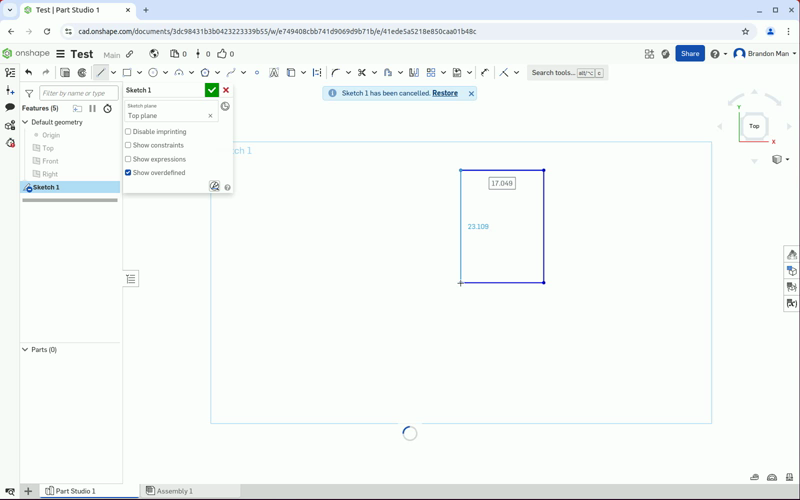
key_up(shift)
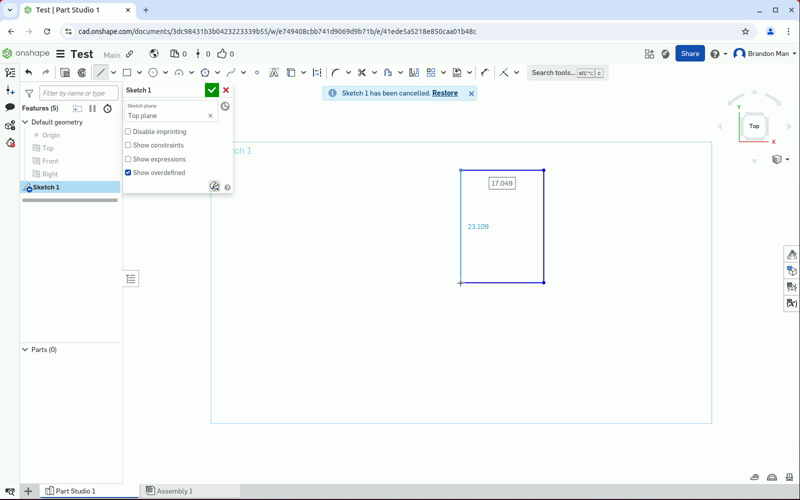
click(460, 282)
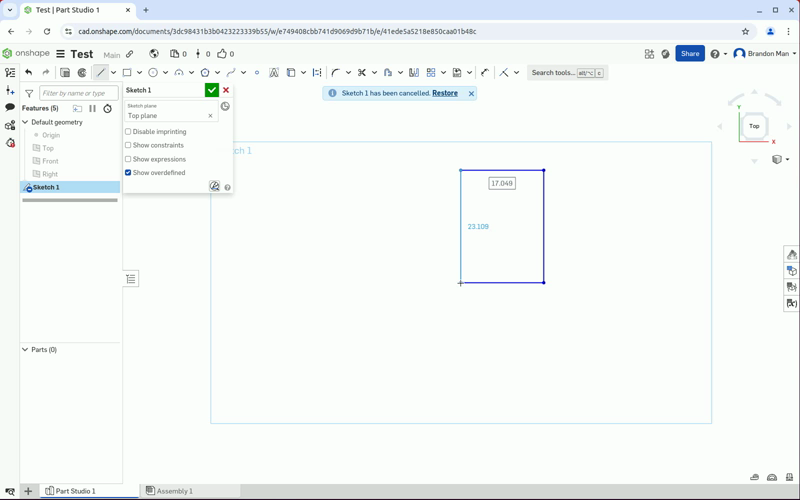
key(esc)
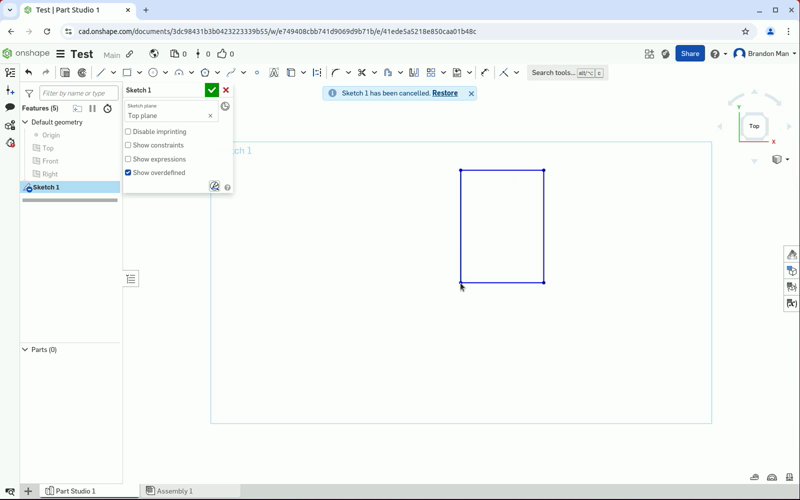
mouse_move(524, 275)
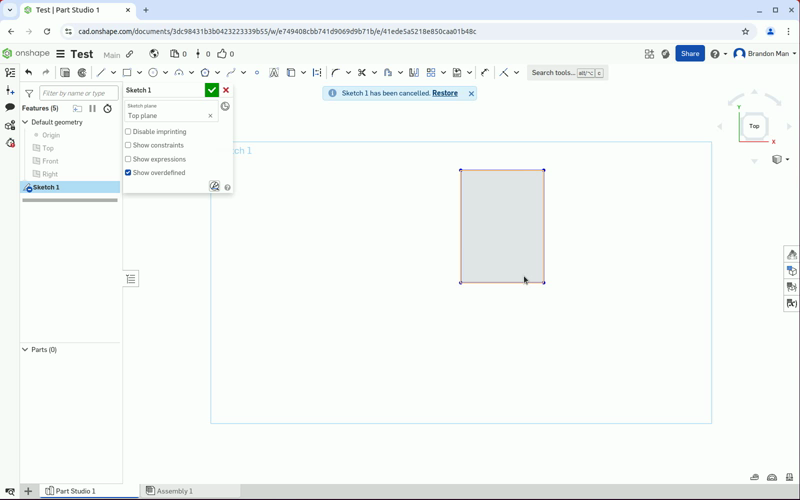
click(524, 275)
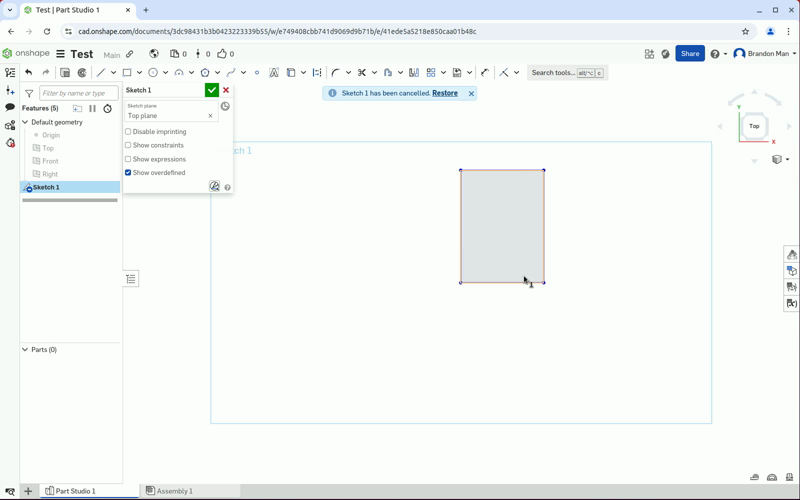
mouse_move(73, 352)
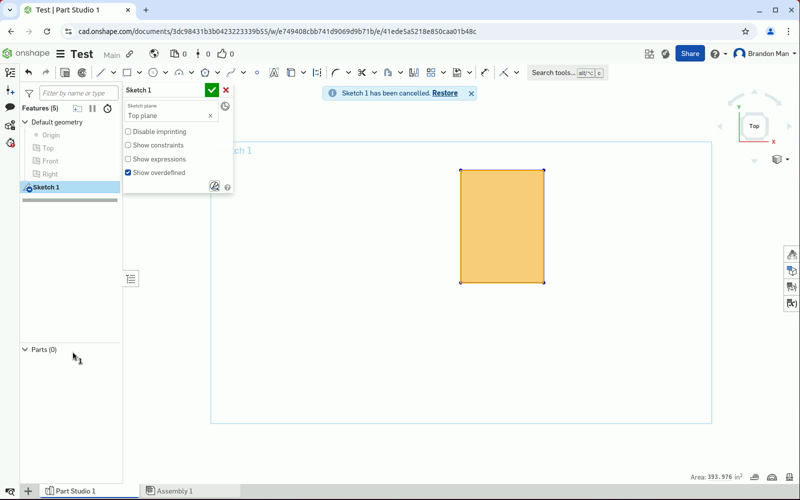
key(shift+y)
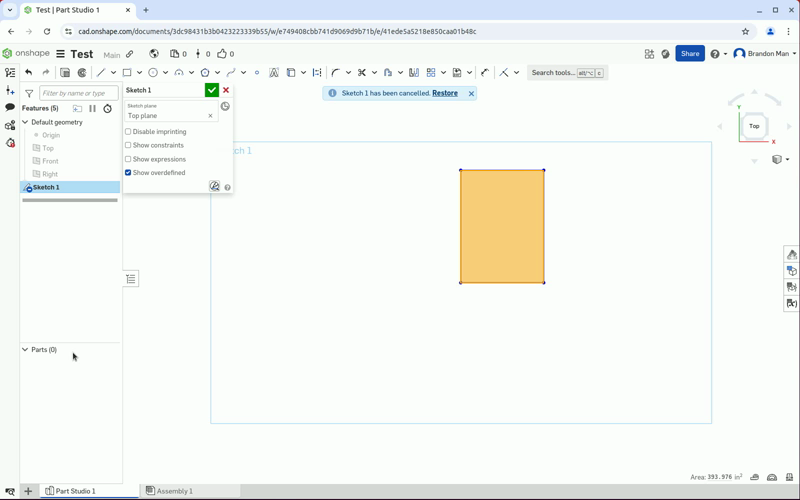
key(shift+e)
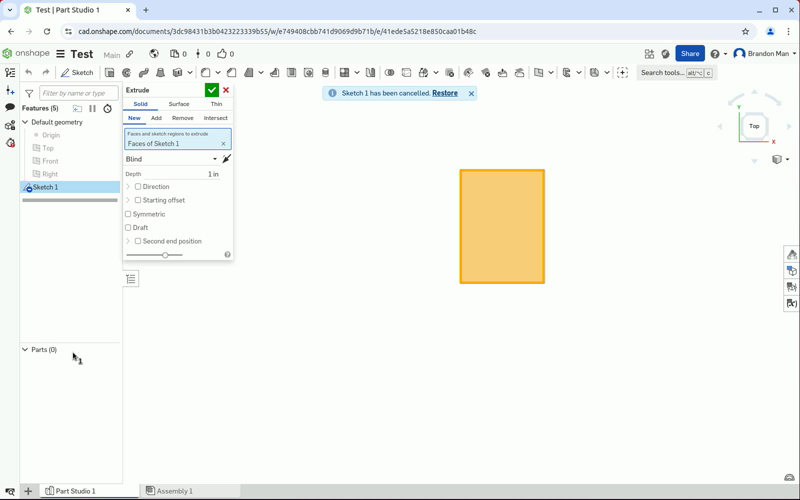
mouse_move(143, 106)
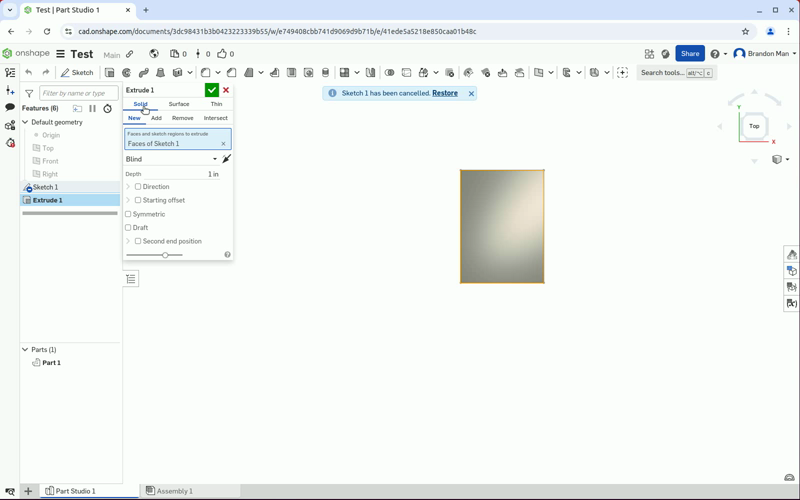
click(143, 106)
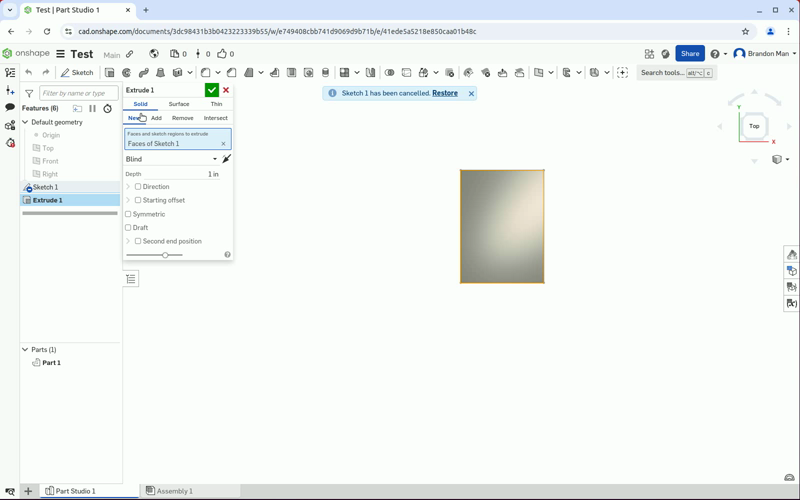
mouse_move(137, 120)
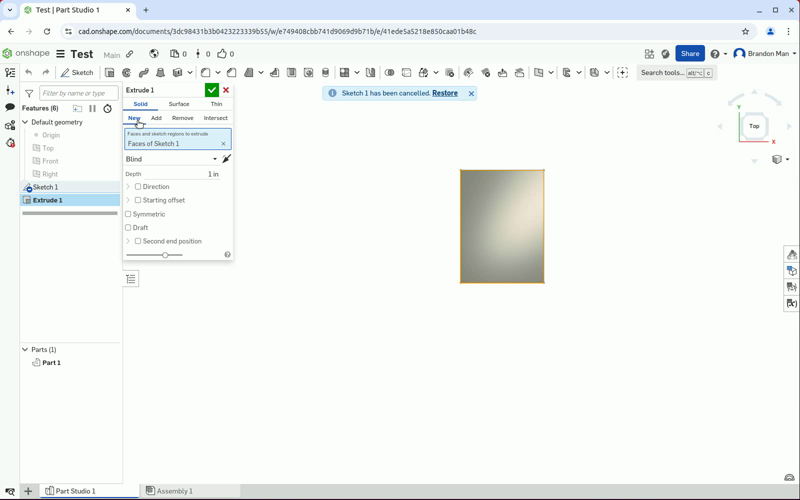
click(137, 120)
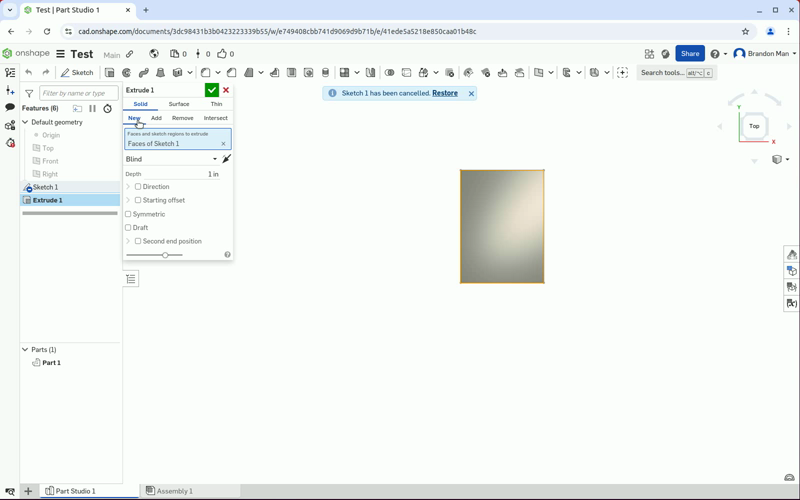
key(tab, 4)
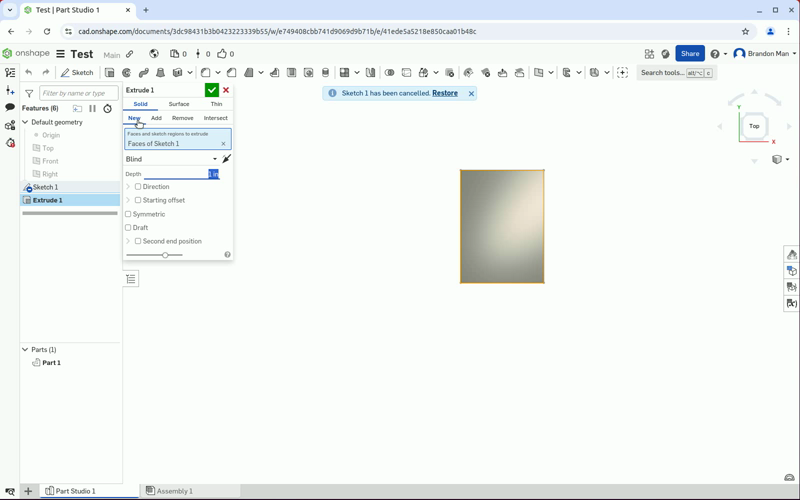
text(0.963)
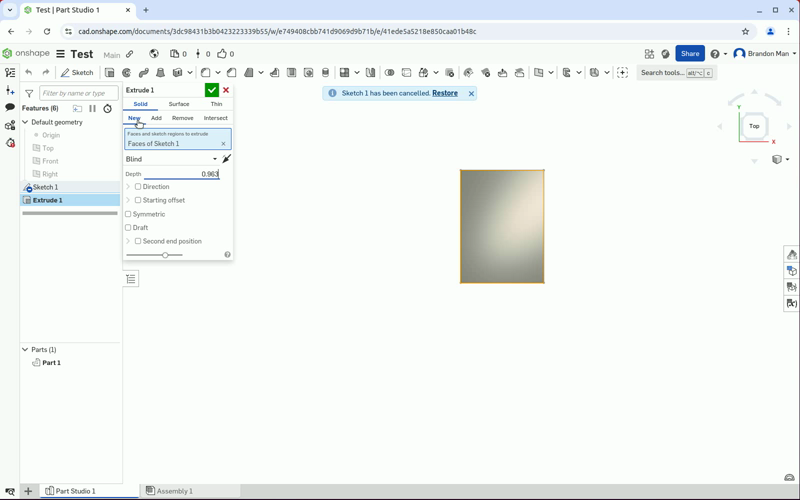
key(enter)
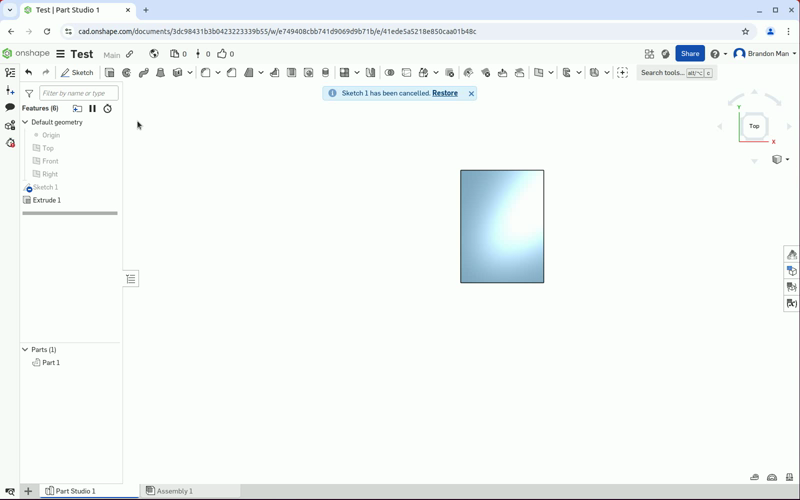
key(shift+h)
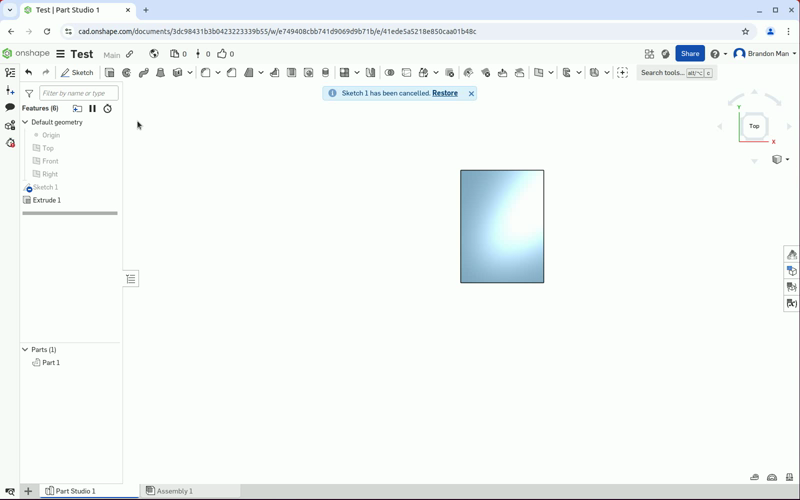
key(shift+h)
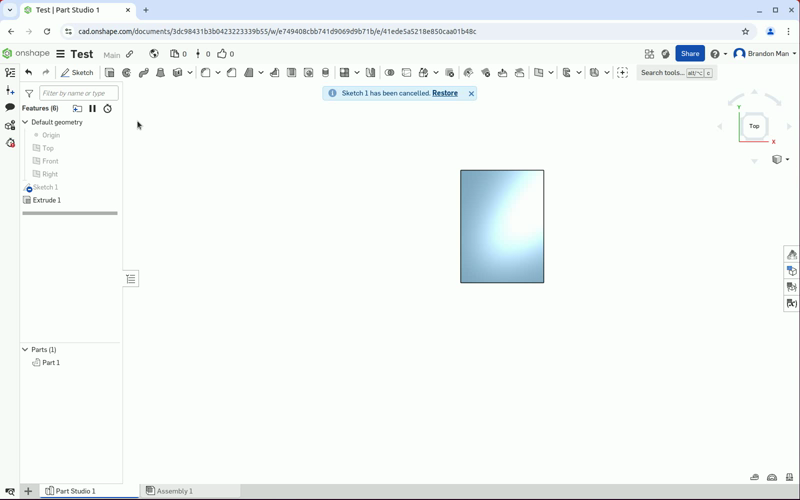
mouse_move(73, 189)
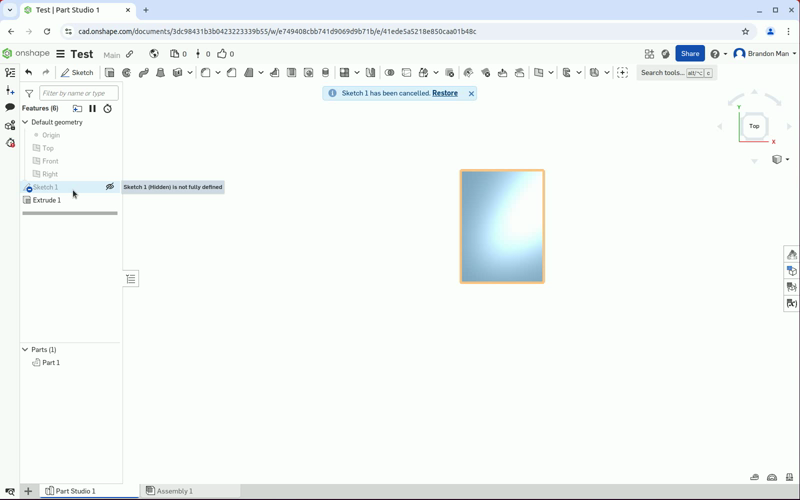
click(73, 189)
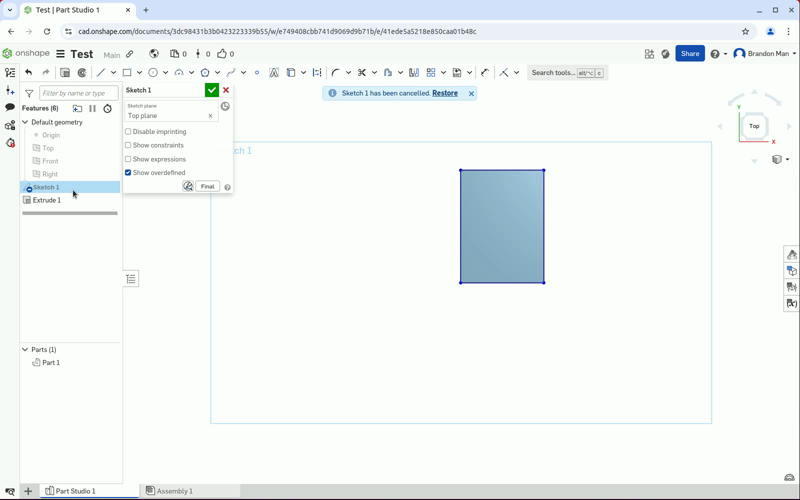
mouse_move(229, 92)
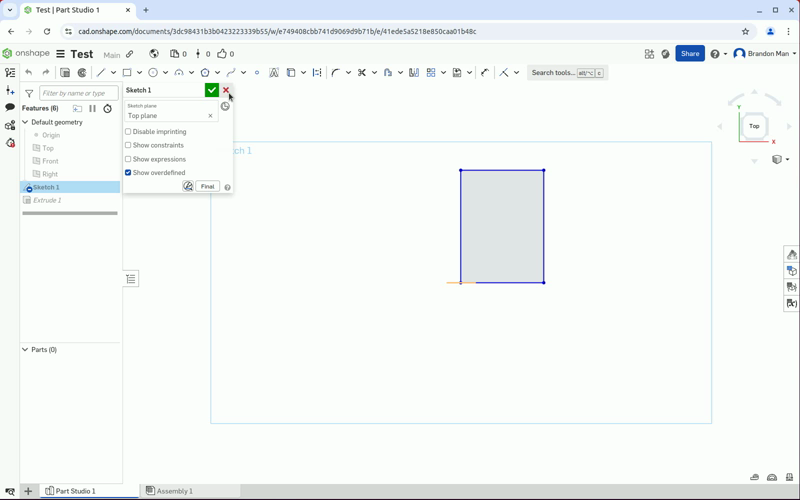
click(229, 92)
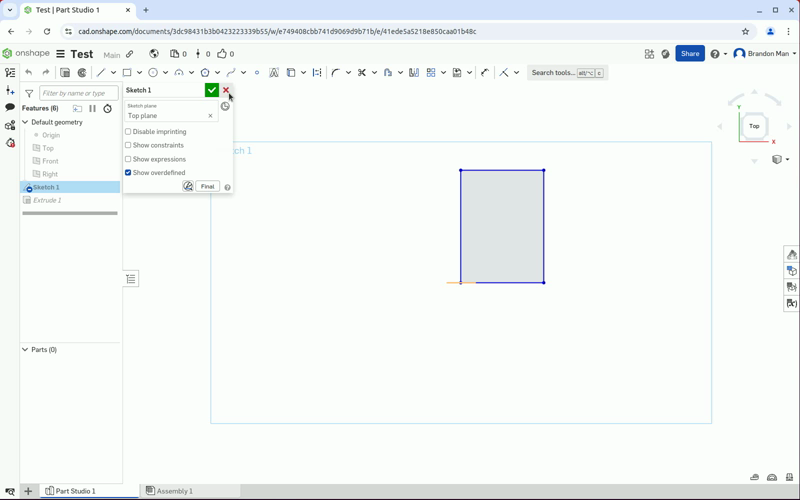
key(shift+s)
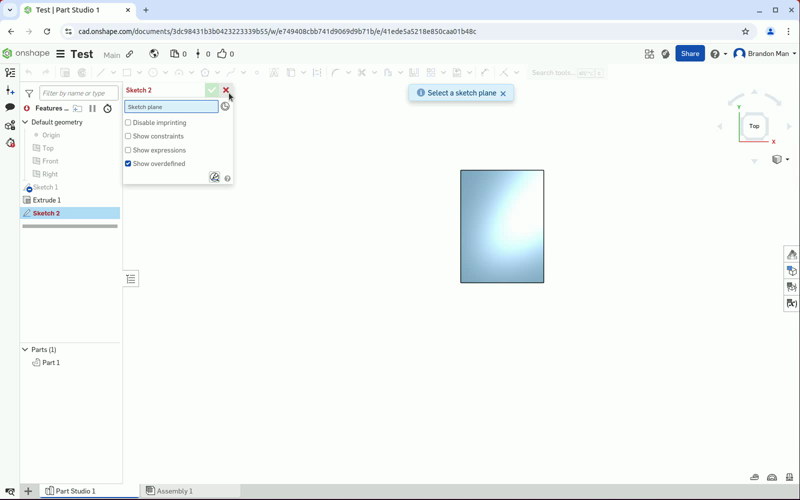
mouse_move(73, 150)
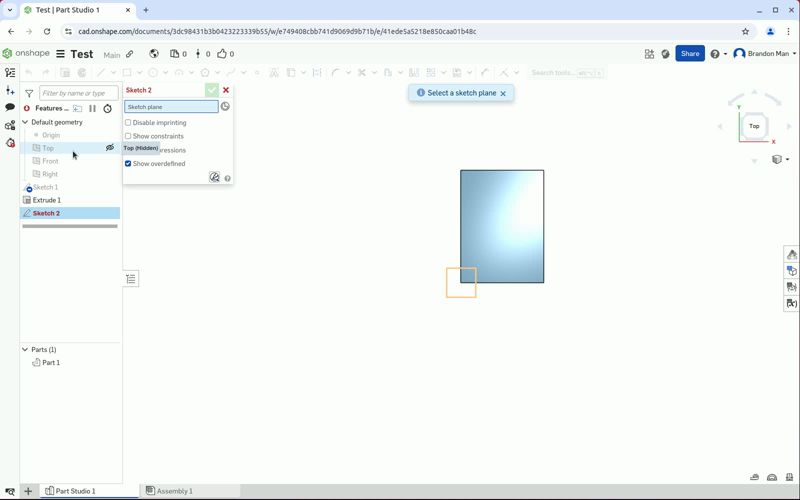
click(73, 150)
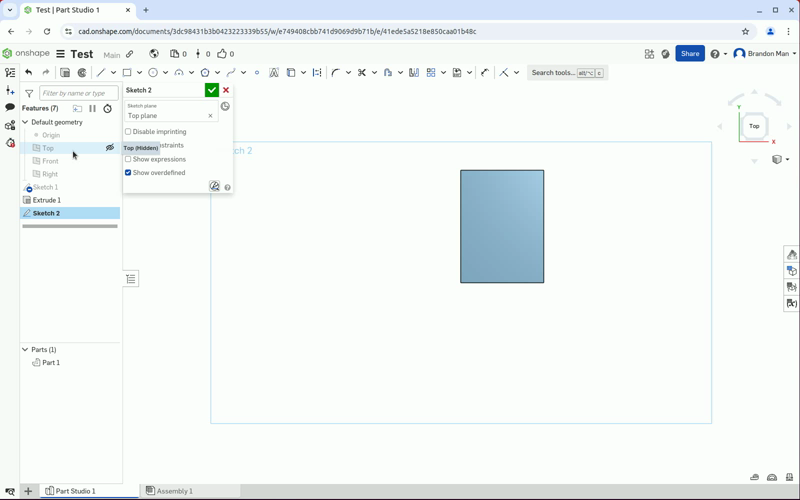
mouse_move(73, 352)
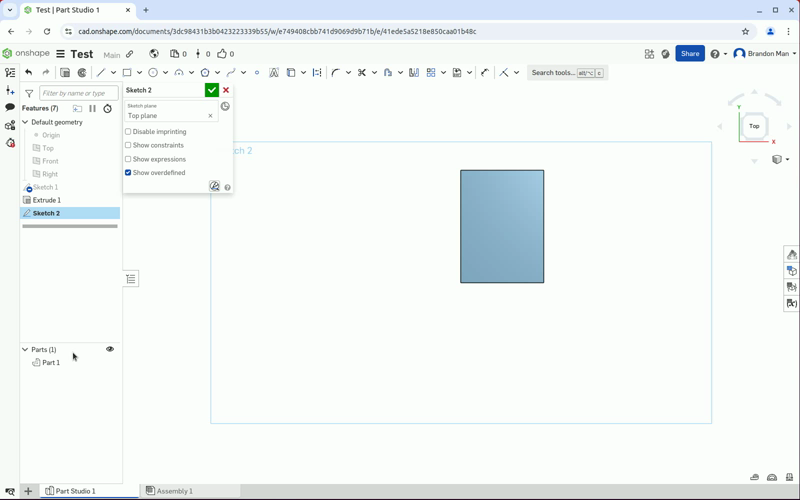
key(y)
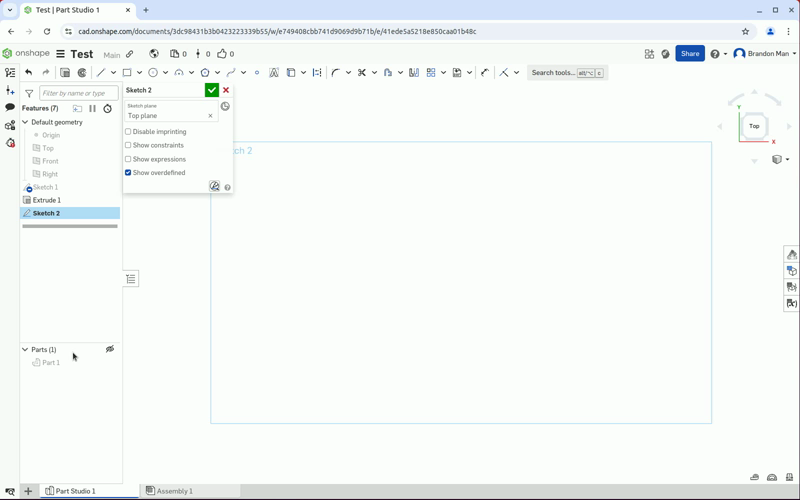
key(c)
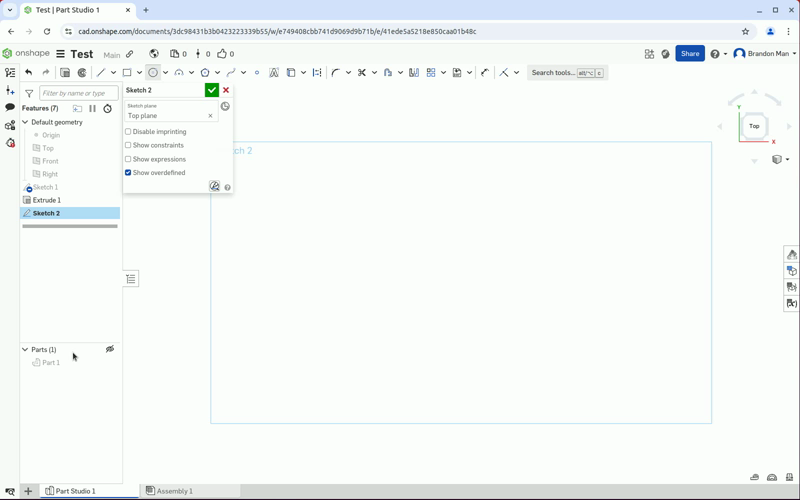
key_down(shift)
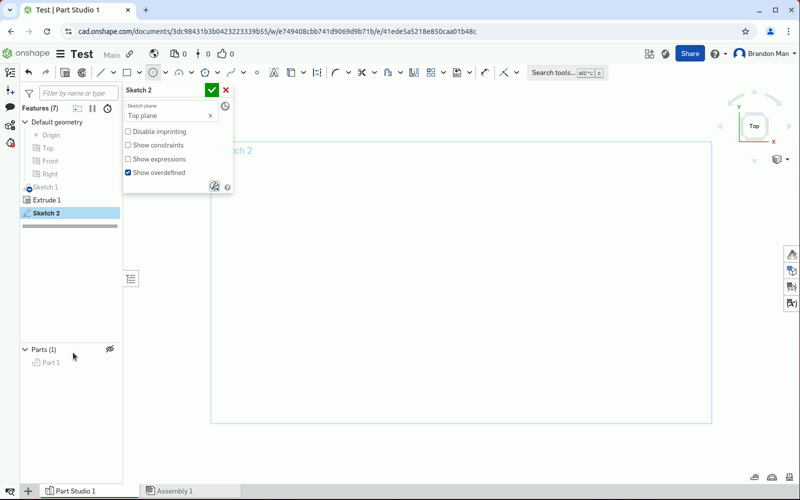
mouse_move(531, 270)
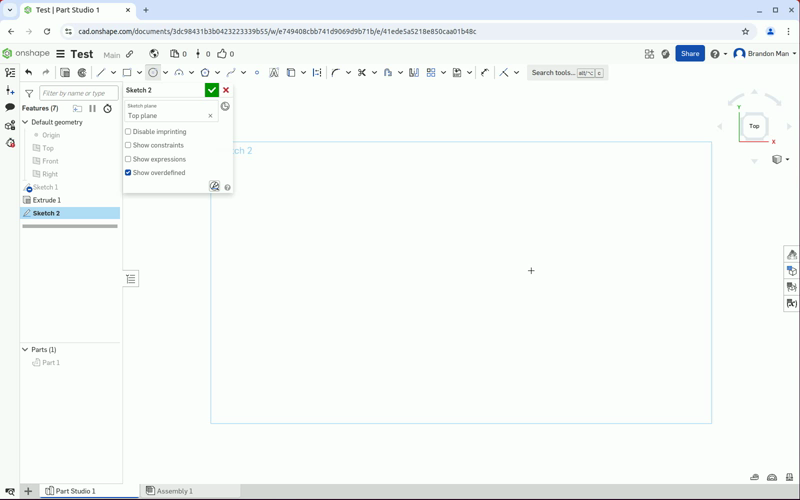
click(531, 270)
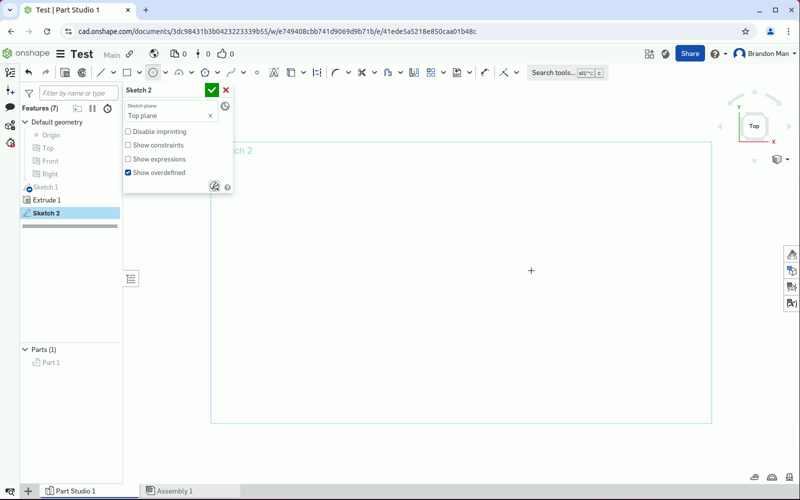
key_up(shift)
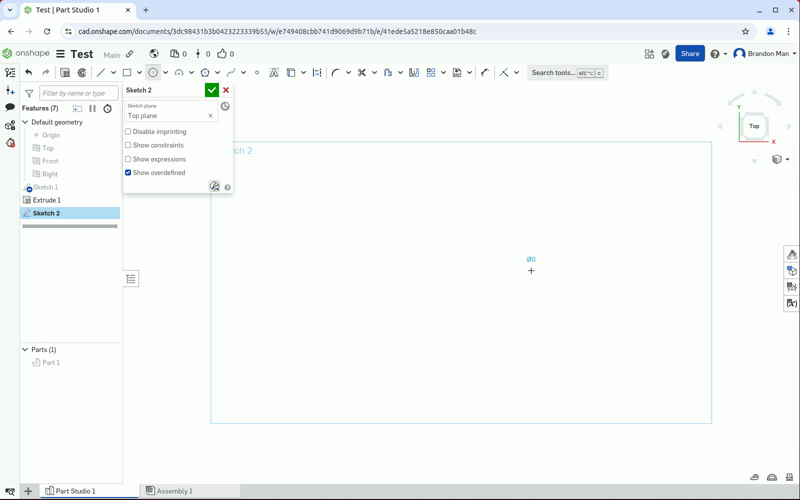
mouse_move(537, 270)
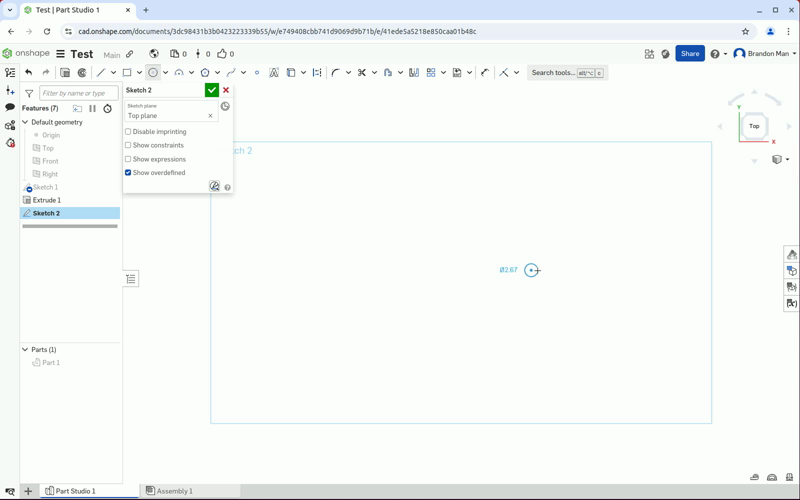
click(537, 270)
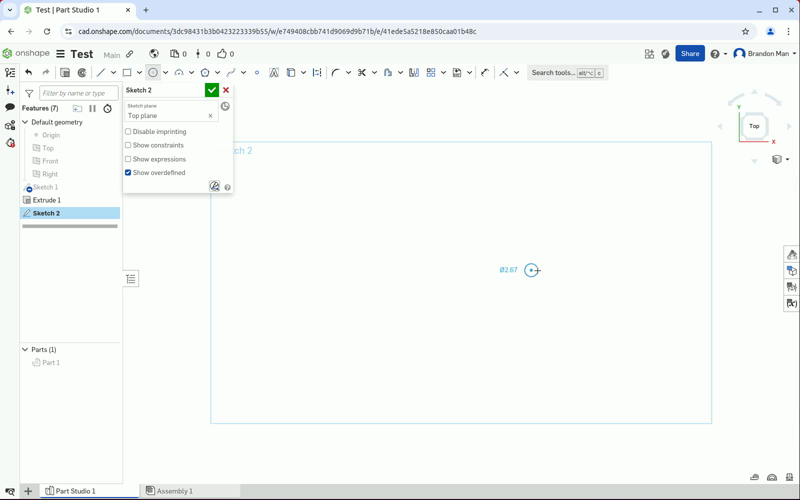
key(esc)
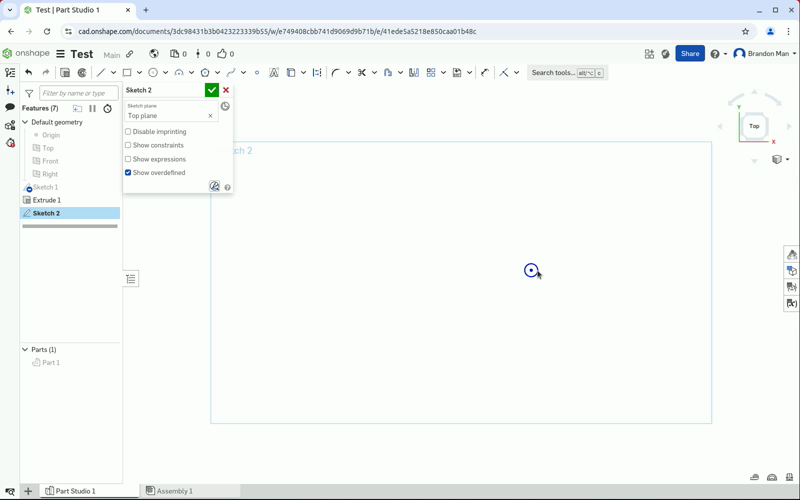
mouse_move(533, 270)
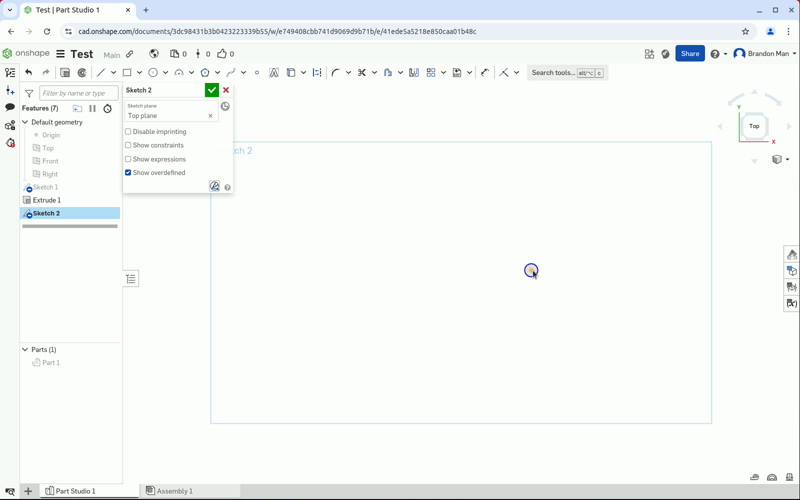
scroll(6)
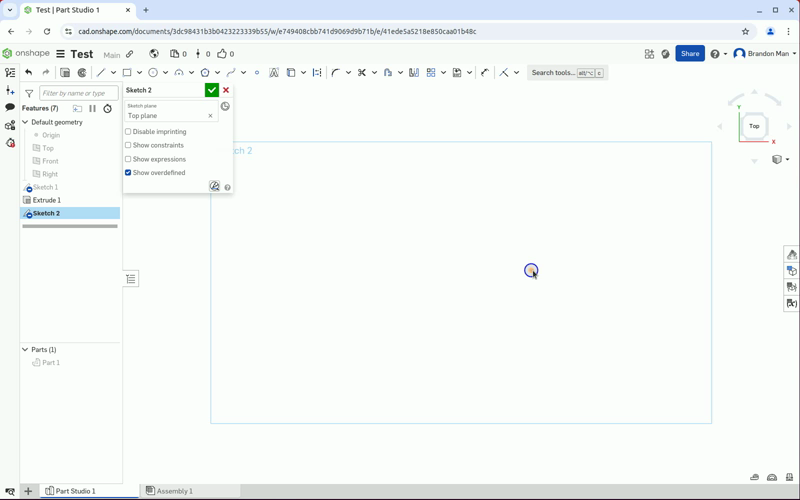
scroll(6)
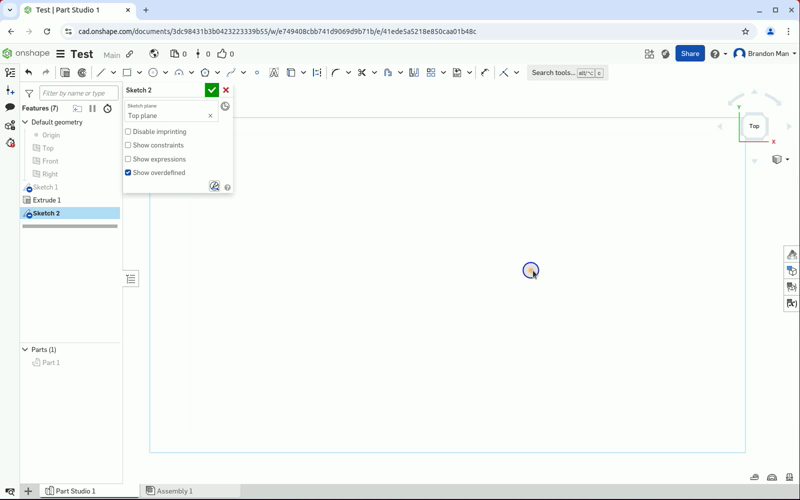
scroll(6)
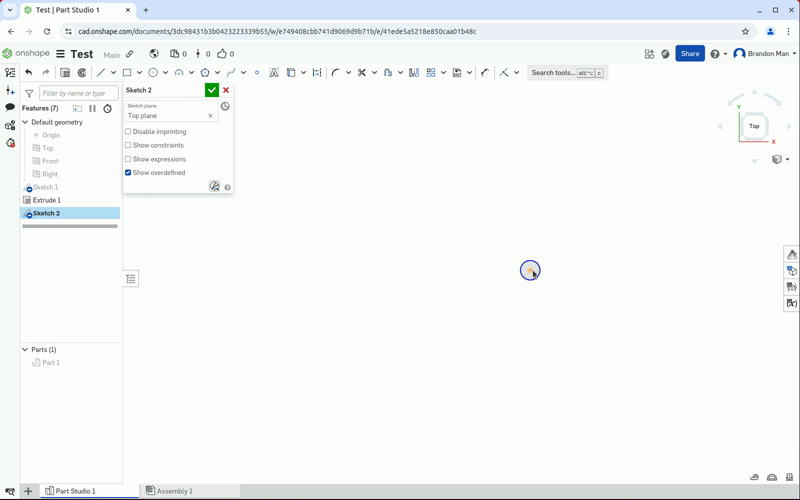
scroll(6)
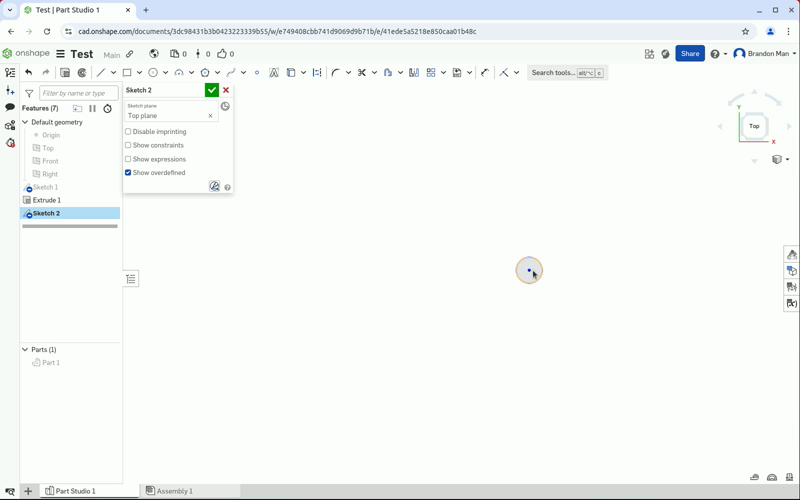
scroll(6)
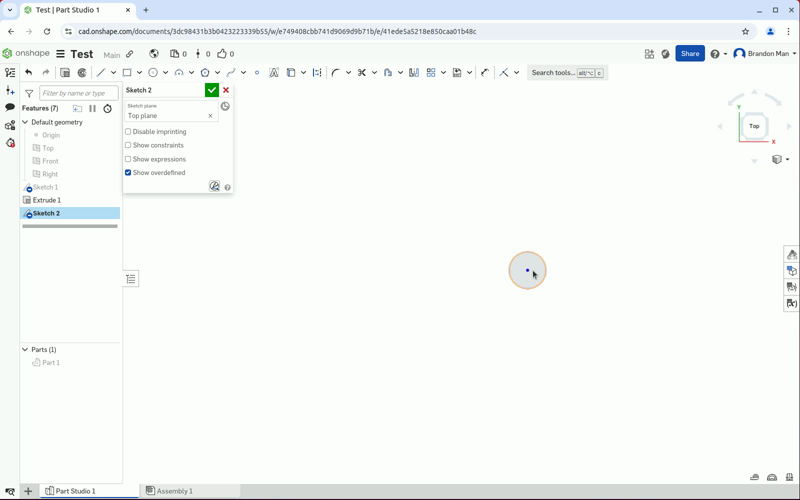
scroll(6)
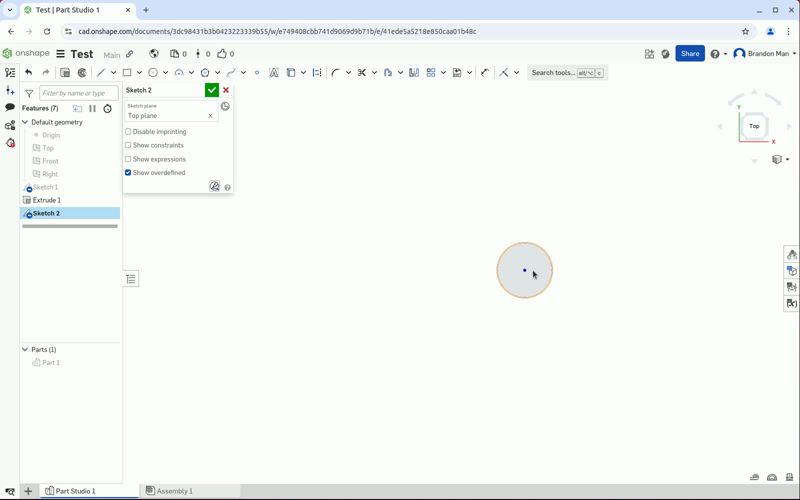
scroll(6)
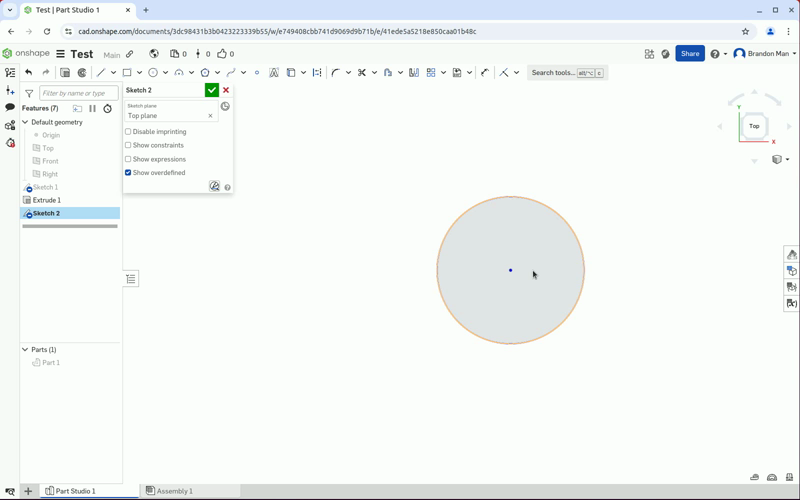
click(533, 270)
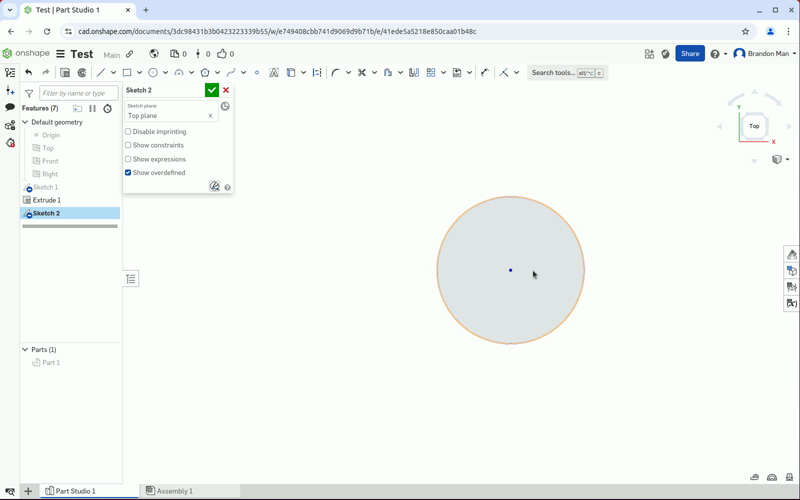
scroll(-6)
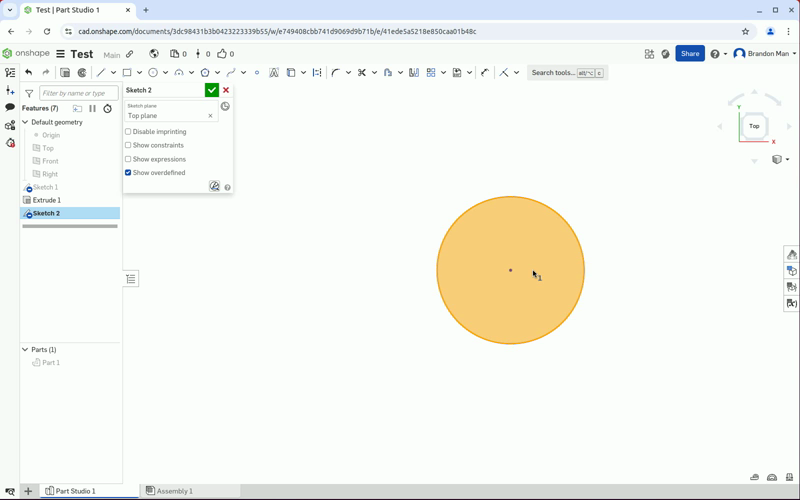
scroll(-6)
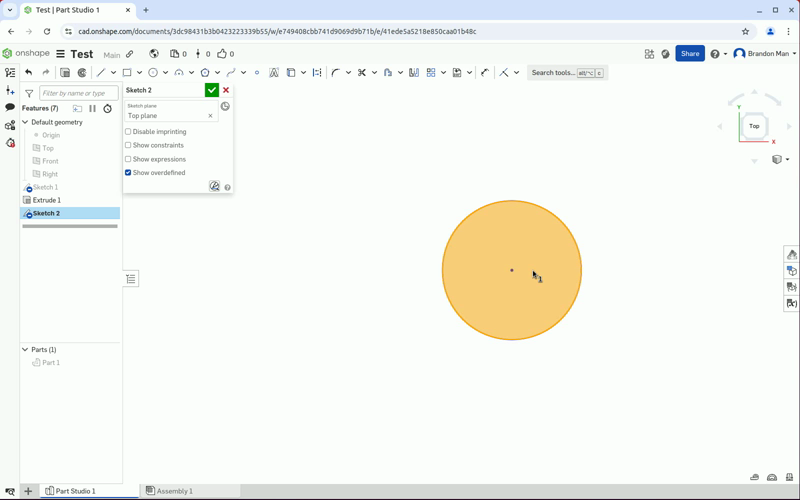
scroll(-6)
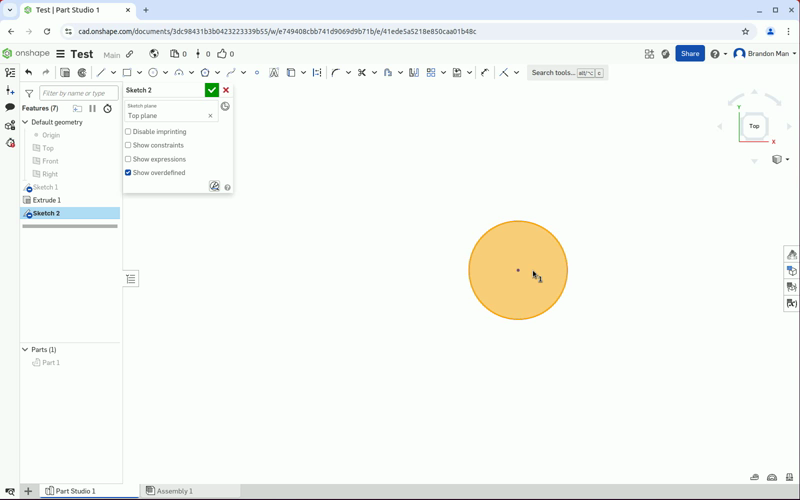
scroll(-6)
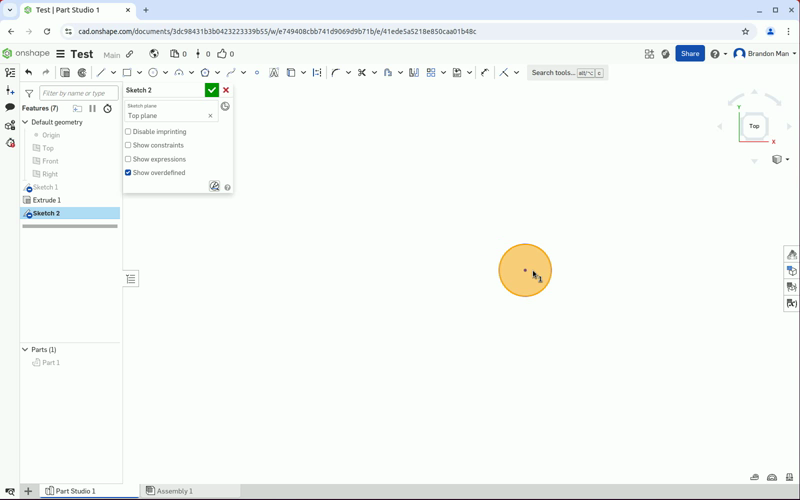
scroll(-6)
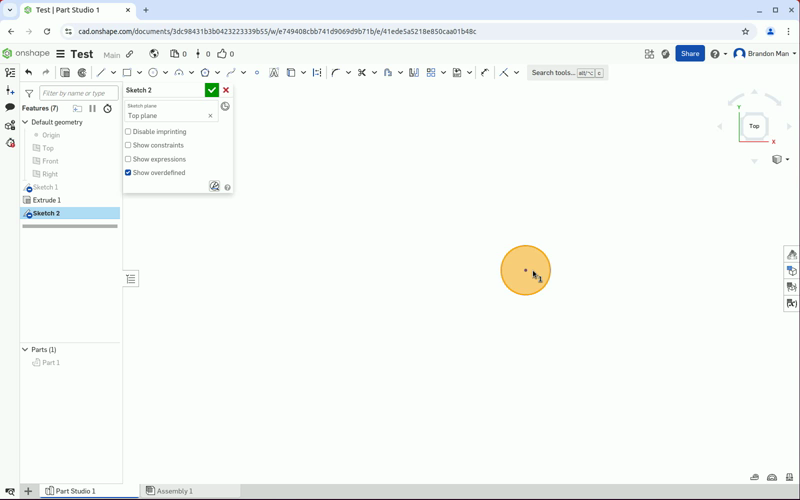
scroll(-6)
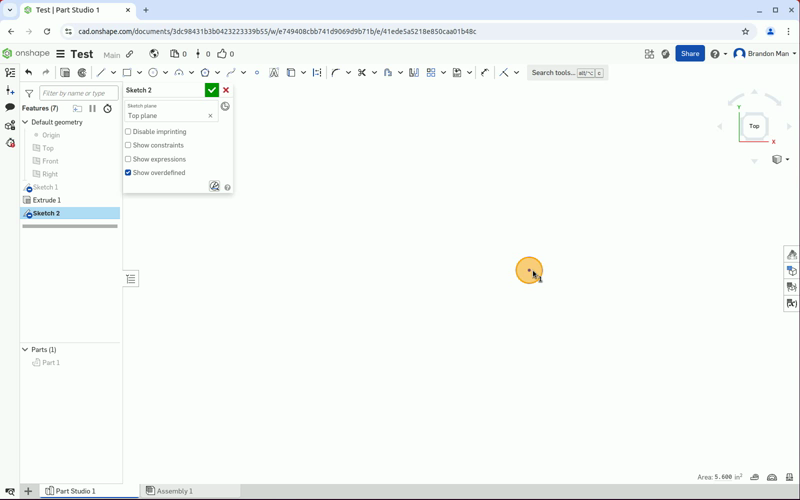
scroll(-6)
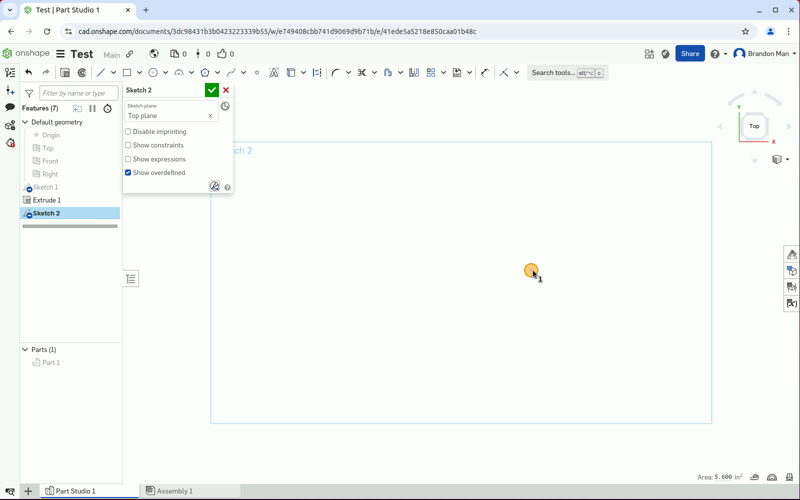
mouse_move(73, 352)
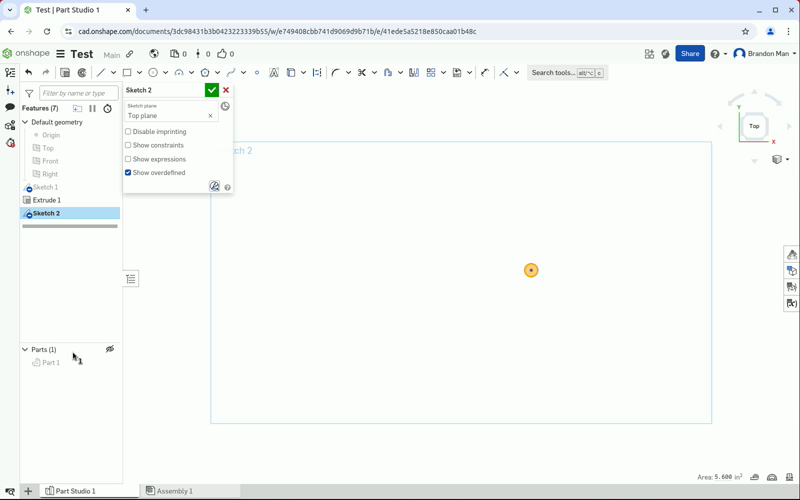
key(shift+y)
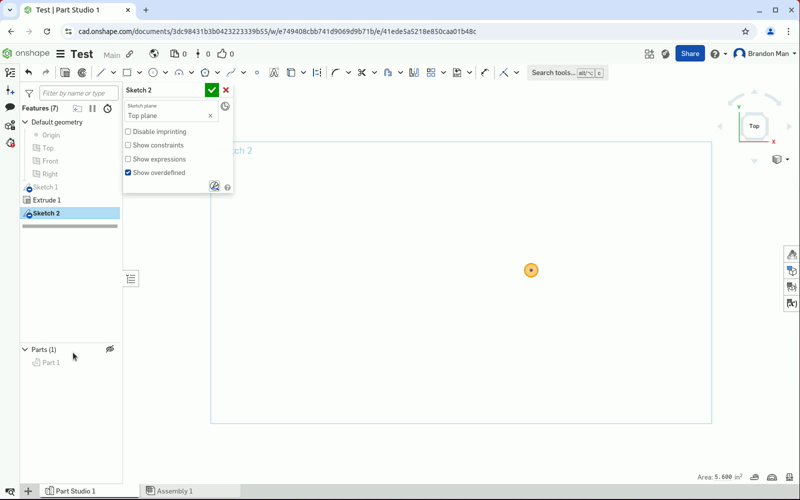
key(shift+e)
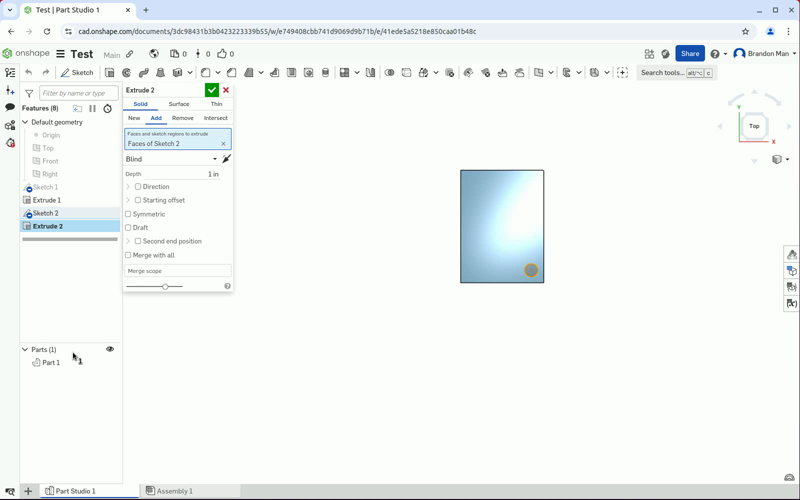
mouse_move(143, 106)
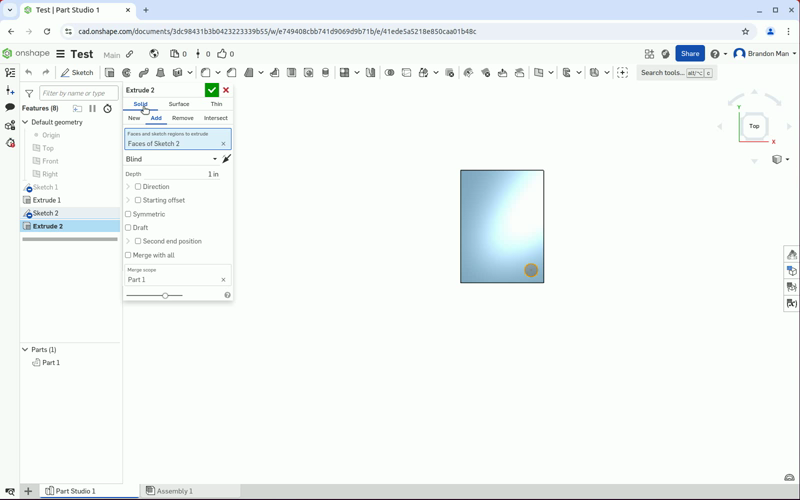
click(143, 106)
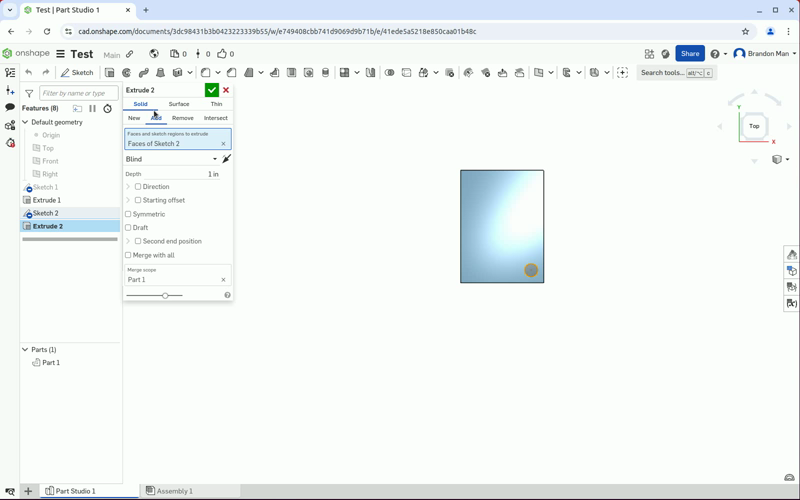
mouse_move(186, 120)
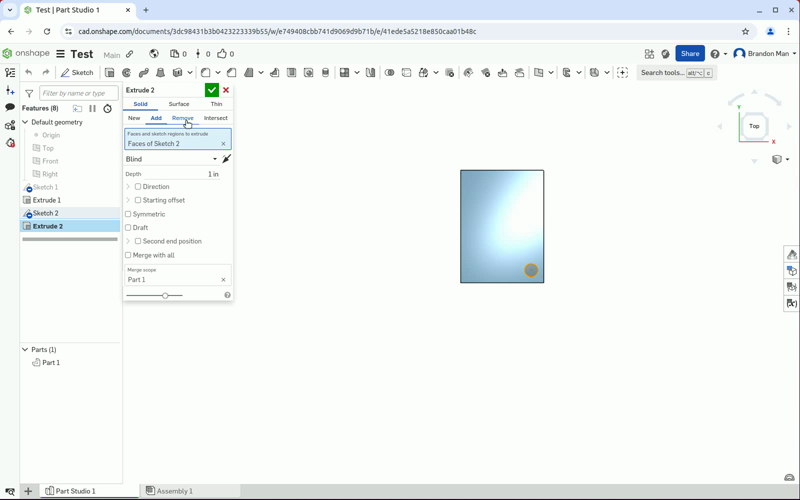
click(186, 120)
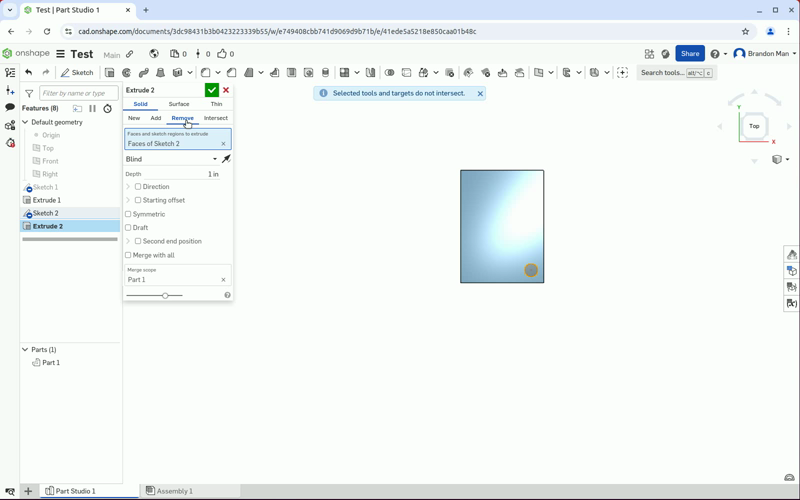
key(tab, 4)
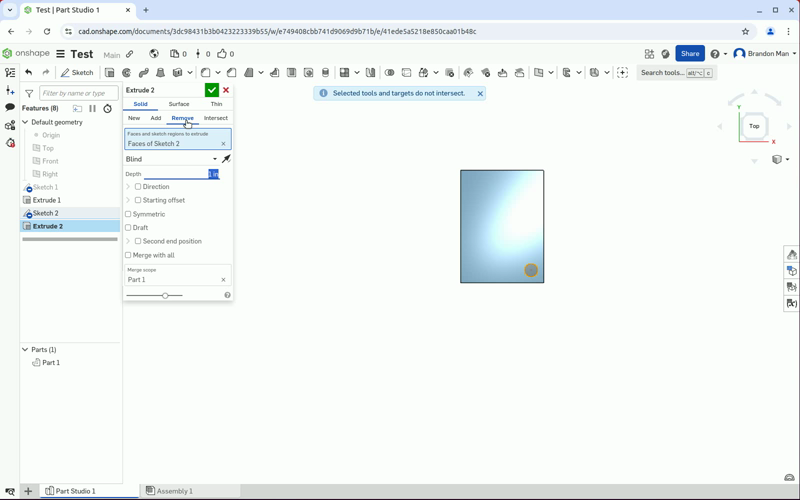
text(-2.889)
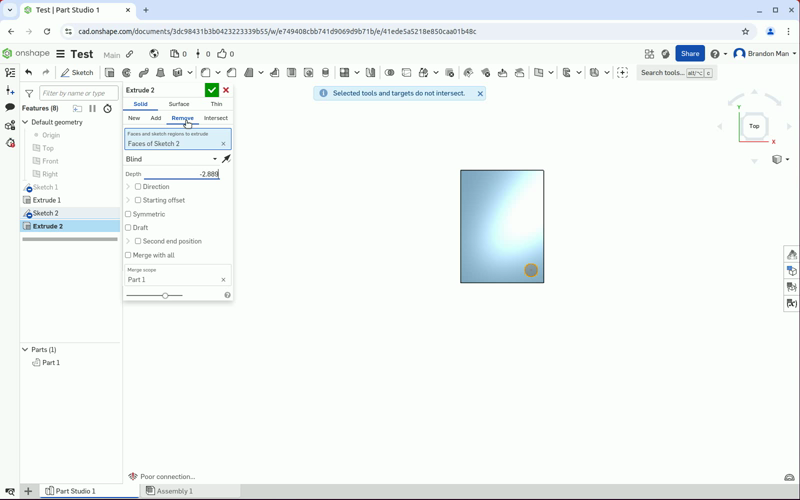
key(tab, 6)
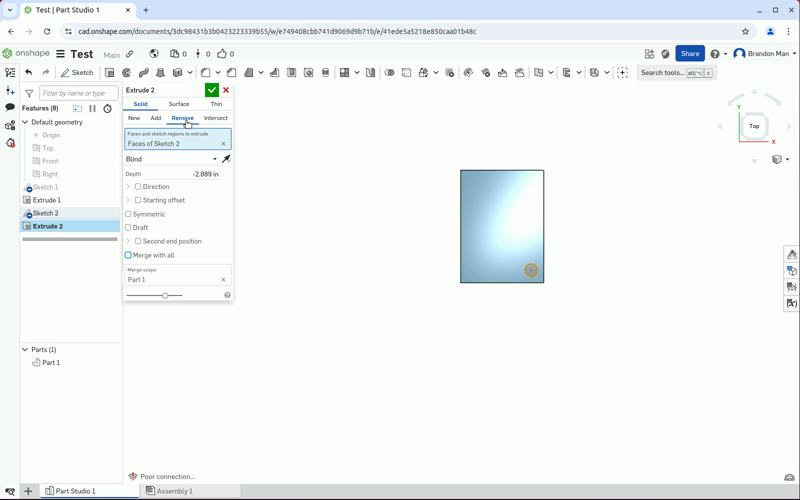
key(space)
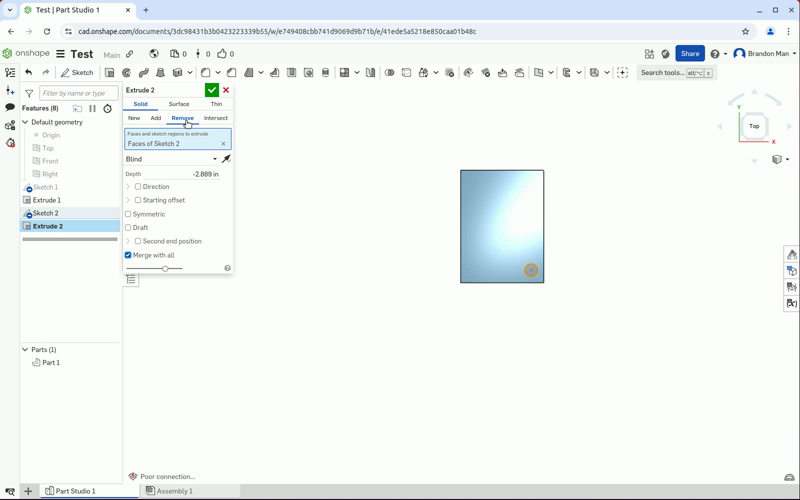
key(enter)
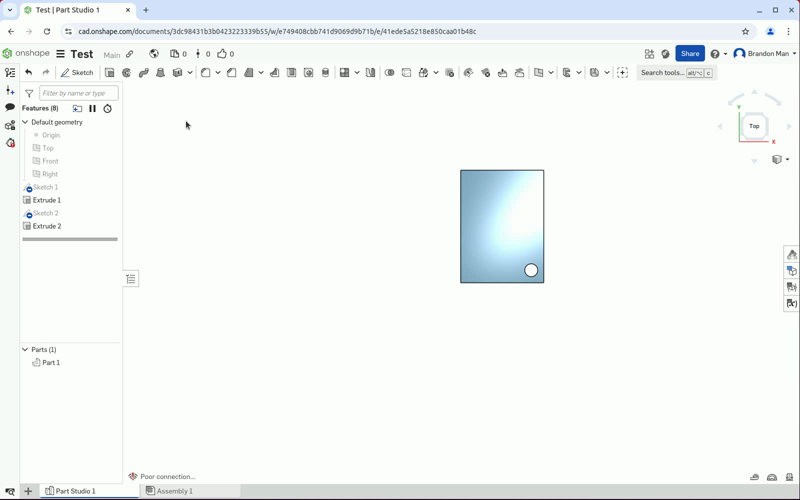
key(shift+h)
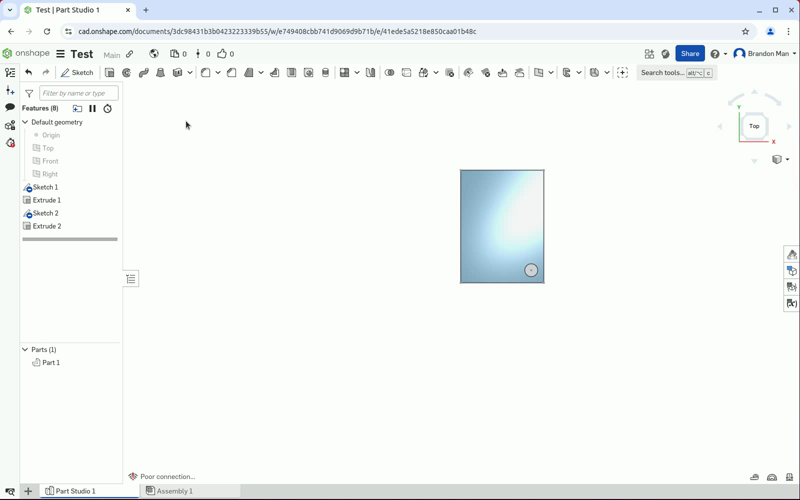
key(shift+h)
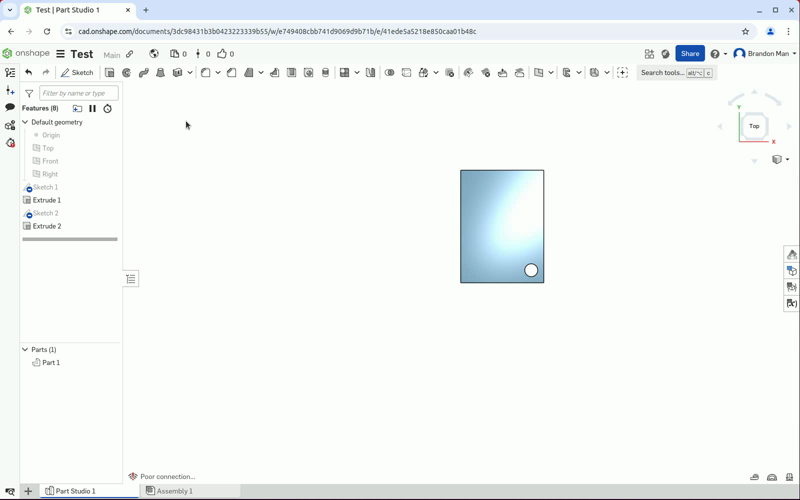
mouse_move(73, 189)
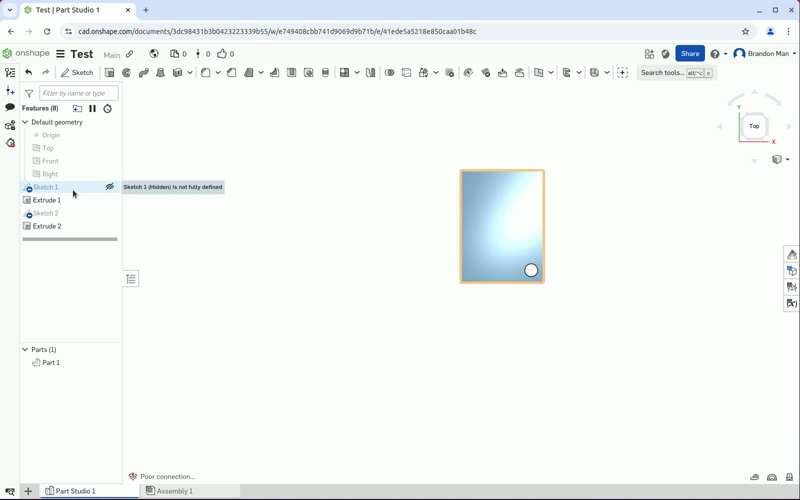
click(73, 189)
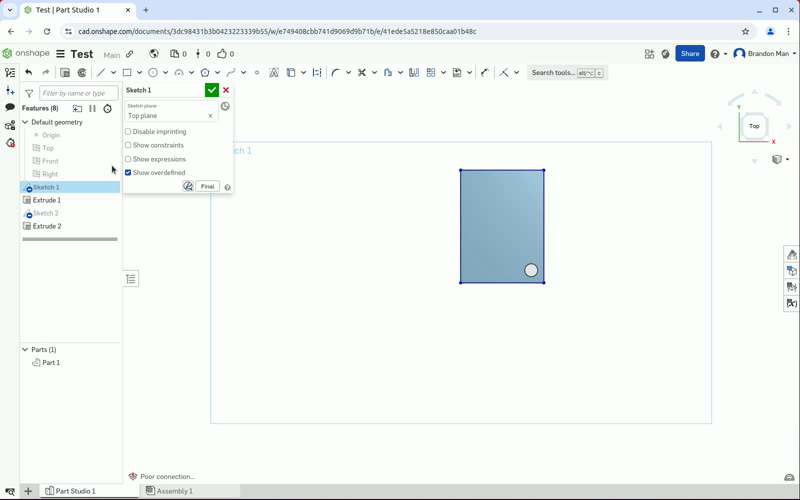
mouse_move(229, 92)
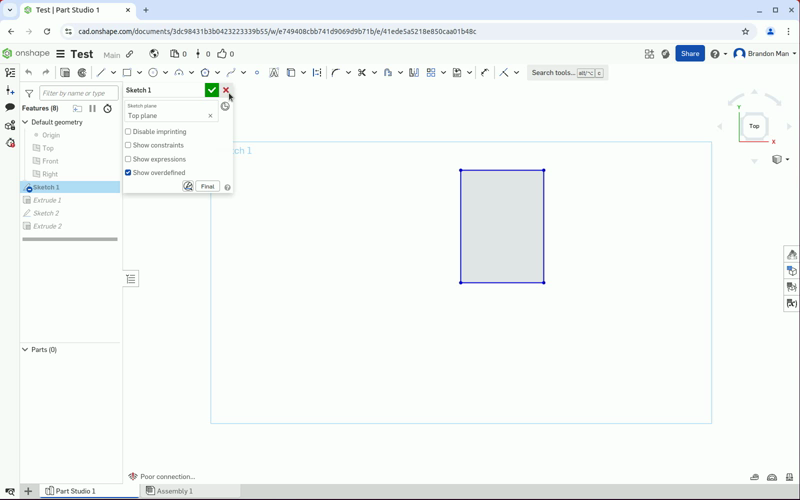
click(229, 92)
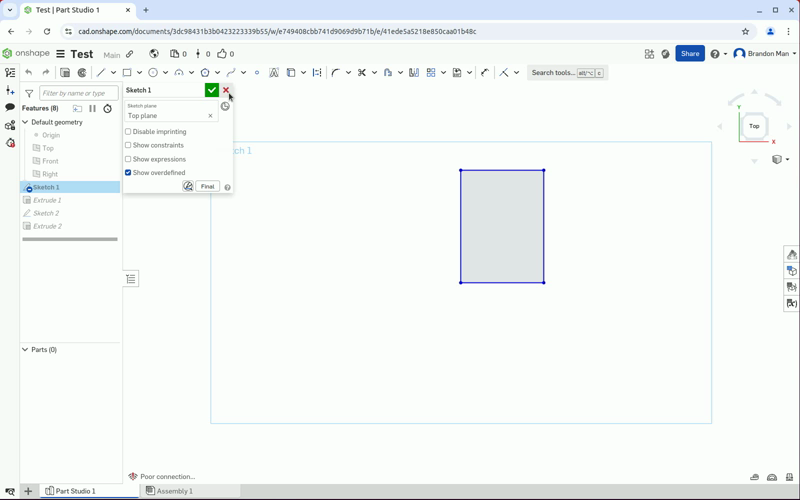
key(shift+s)
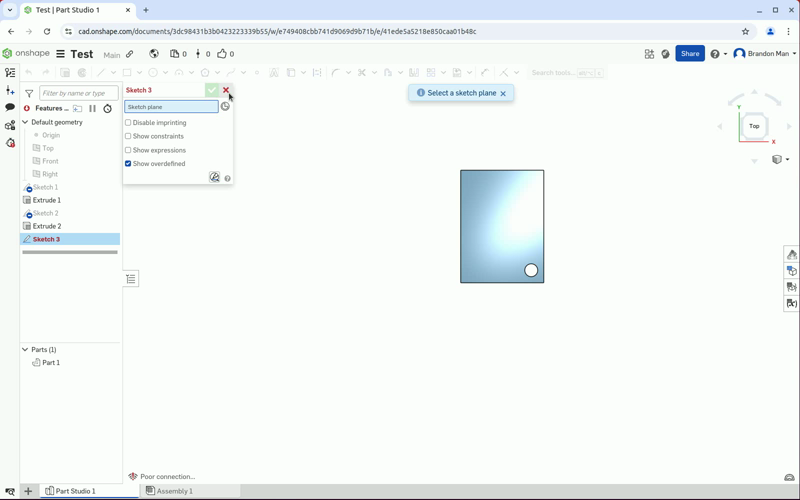
mouse_move(73, 150)
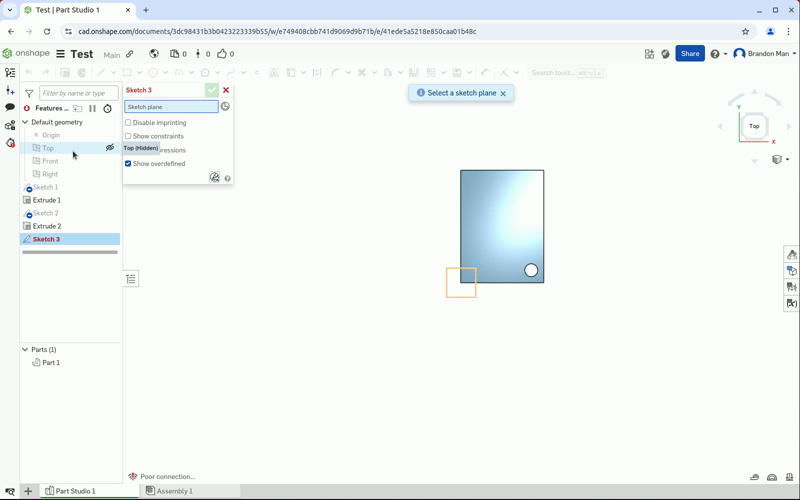
click(73, 150)
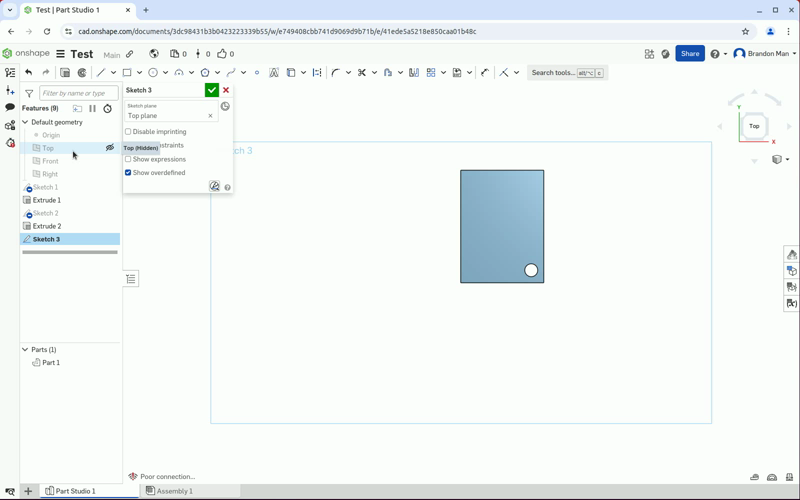
mouse_move(73, 352)
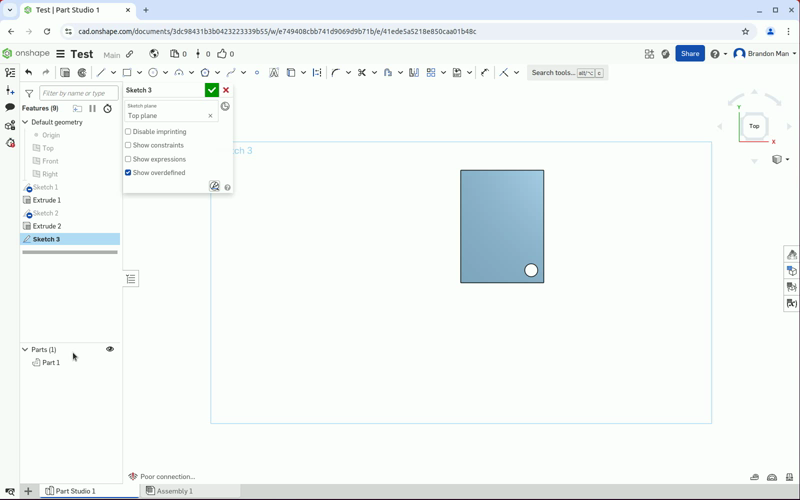
key(y)
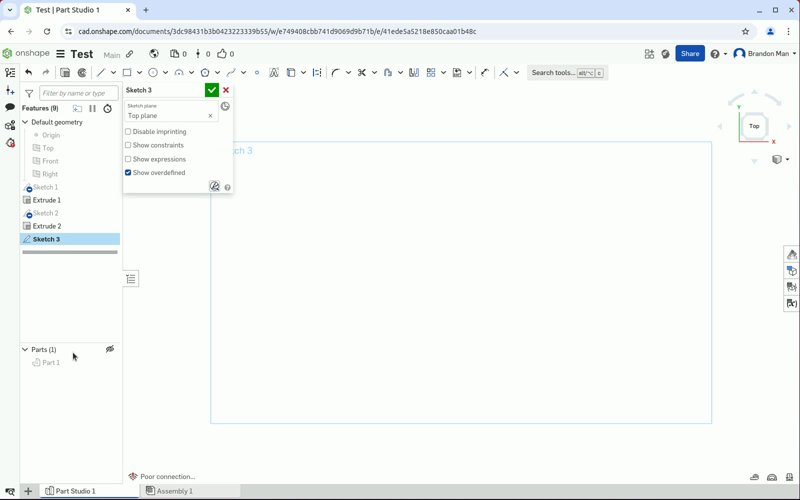
key(c)
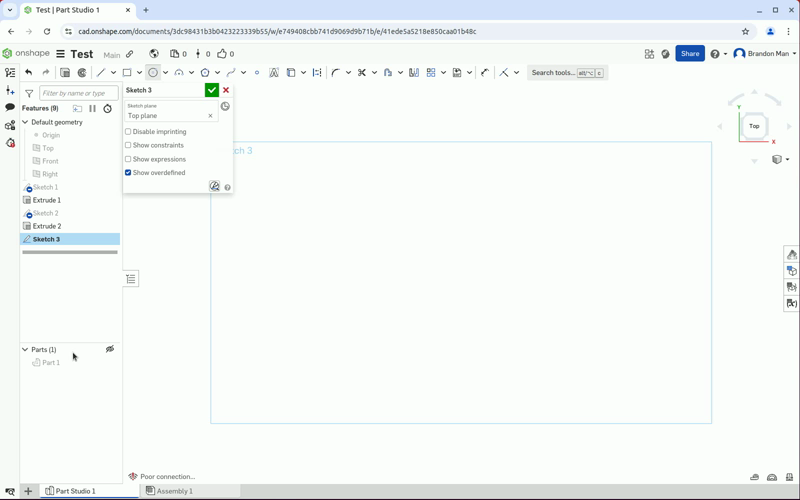
key_down(shift)
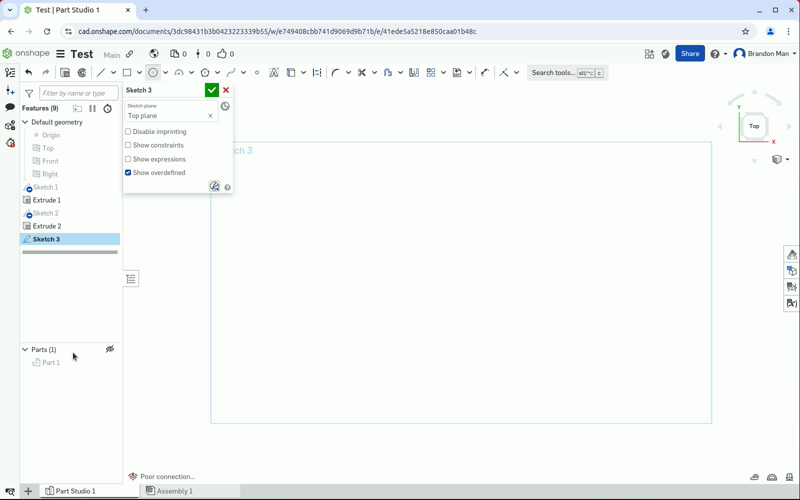
mouse_move(531, 184)
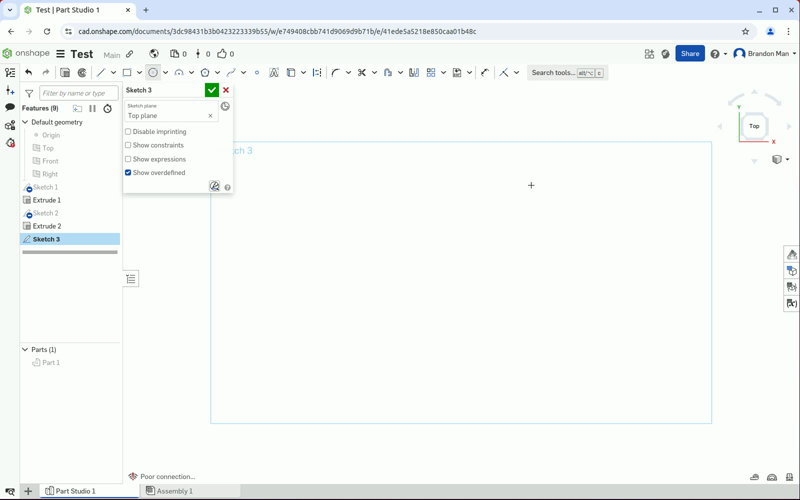
click(531, 184)
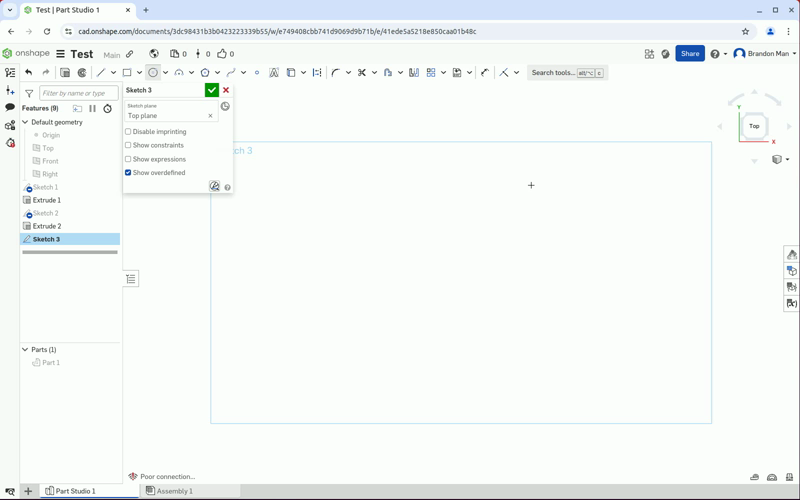
key_up(shift)
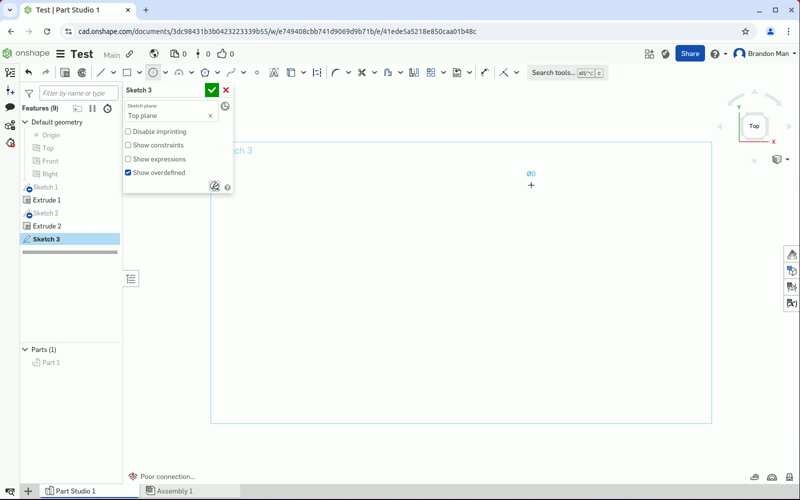
mouse_move(537, 184)
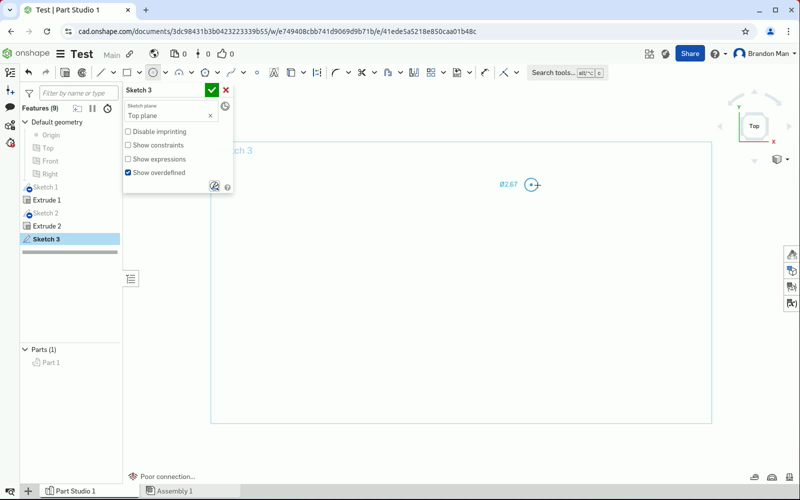
click(537, 184)
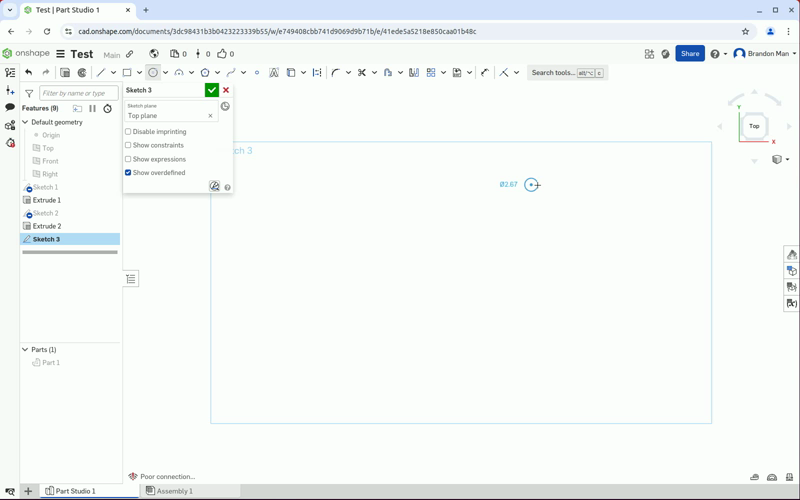
key(esc)
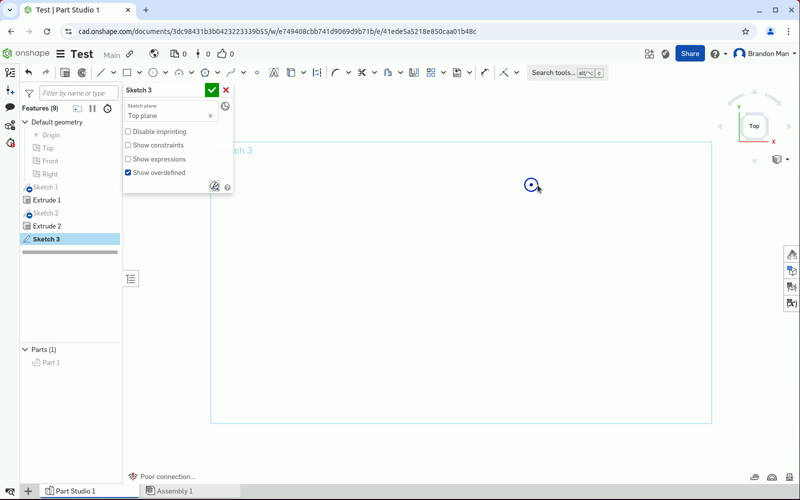
mouse_move(536, 182)
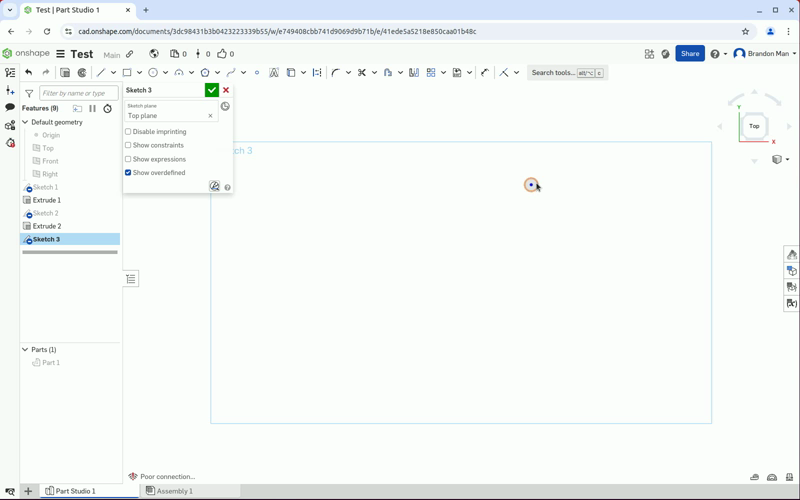
scroll(6)
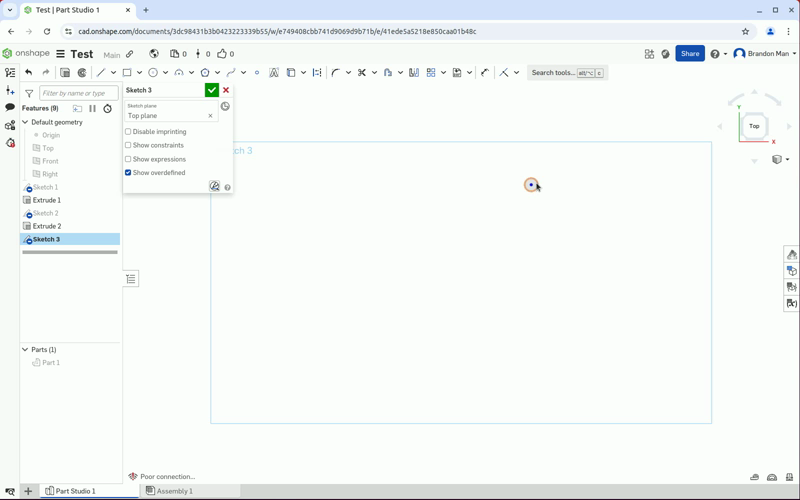
scroll(6)
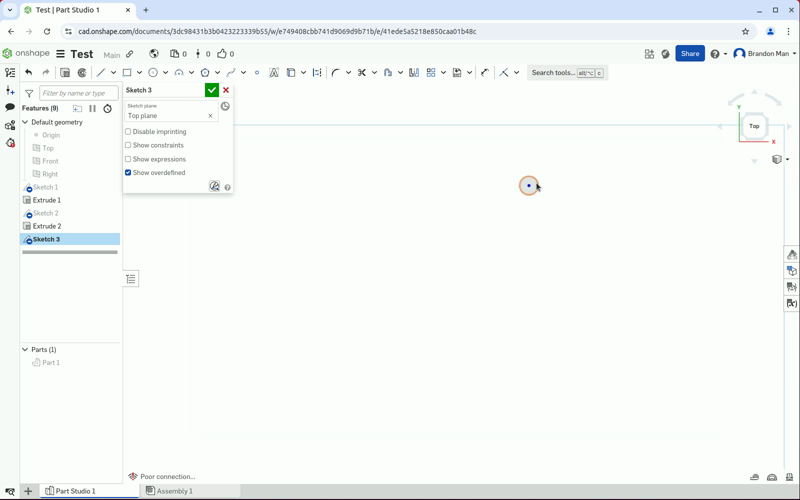
scroll(6)
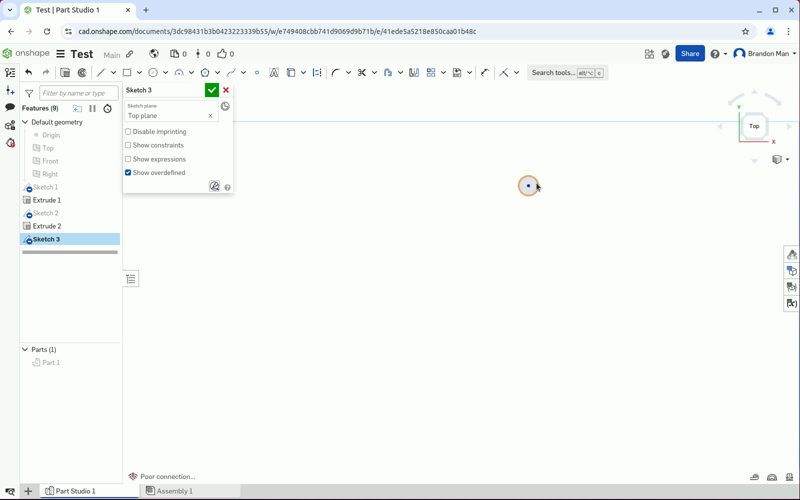
scroll(6)
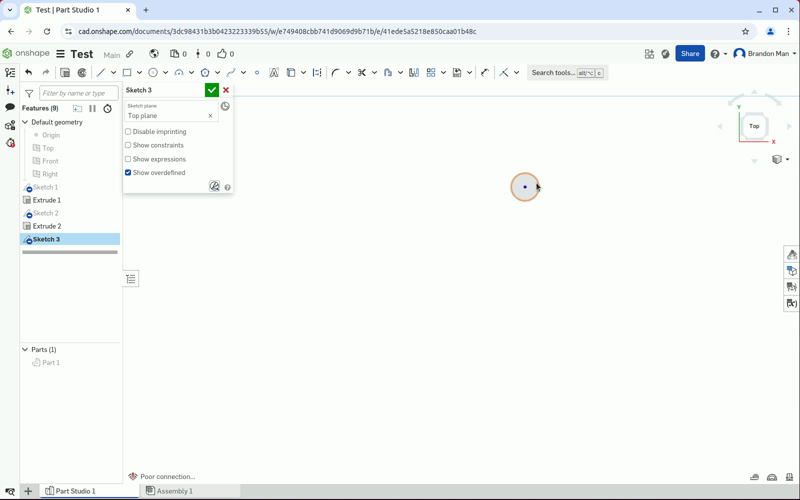
scroll(6)
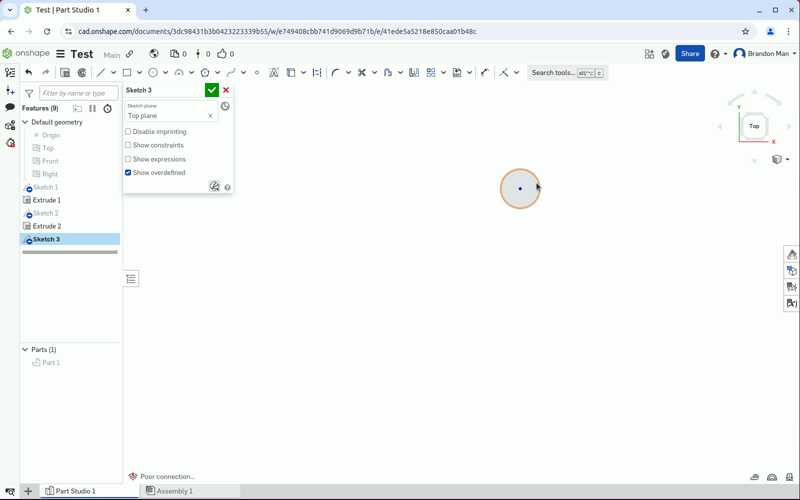
scroll(6)
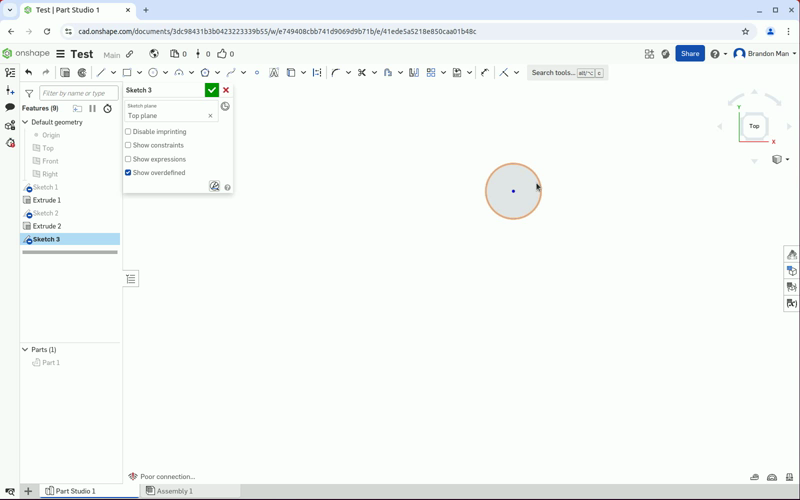
scroll(6)
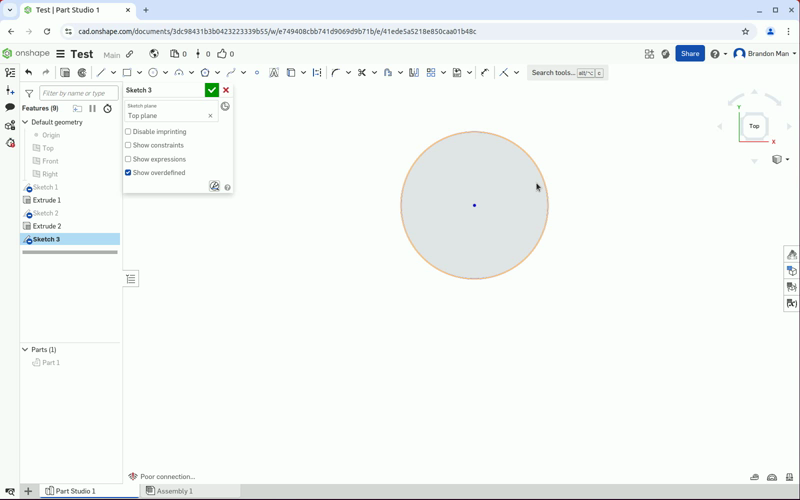
click(536, 182)
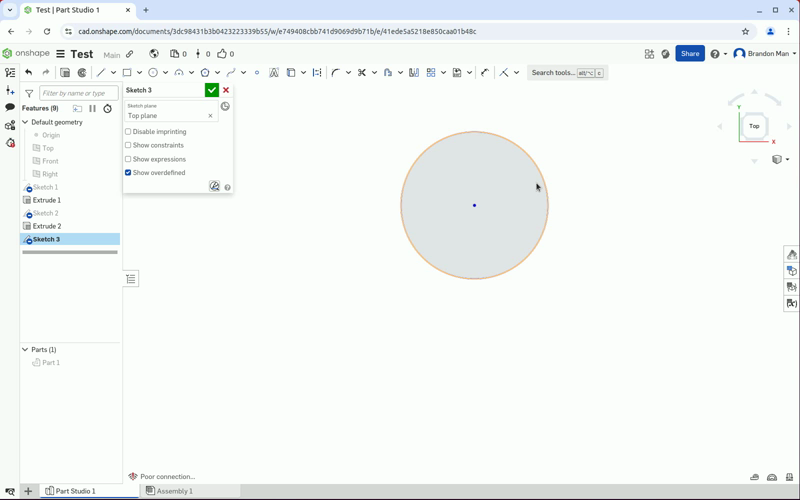
scroll(-6)
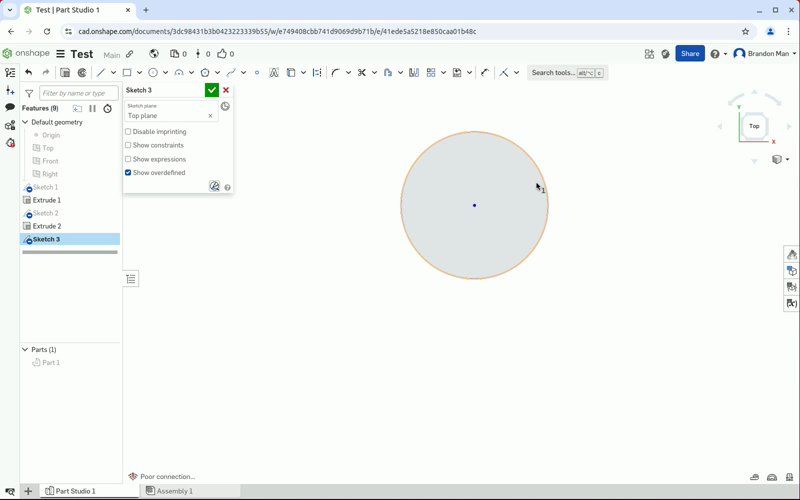
scroll(-6)
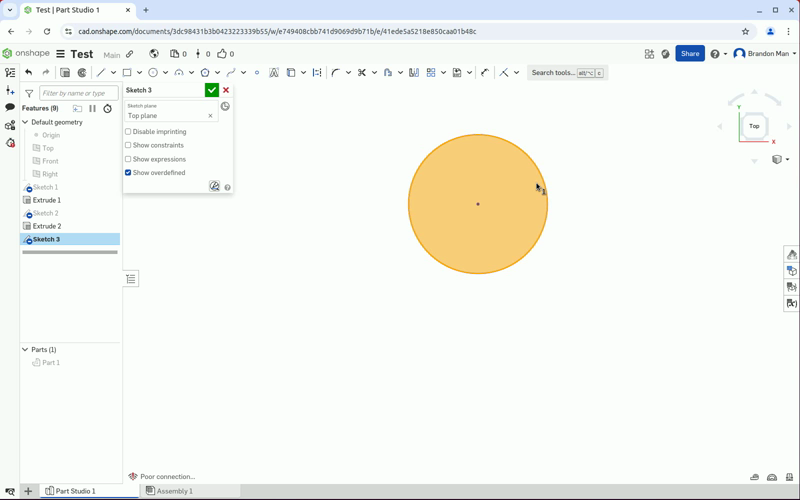
scroll(-6)
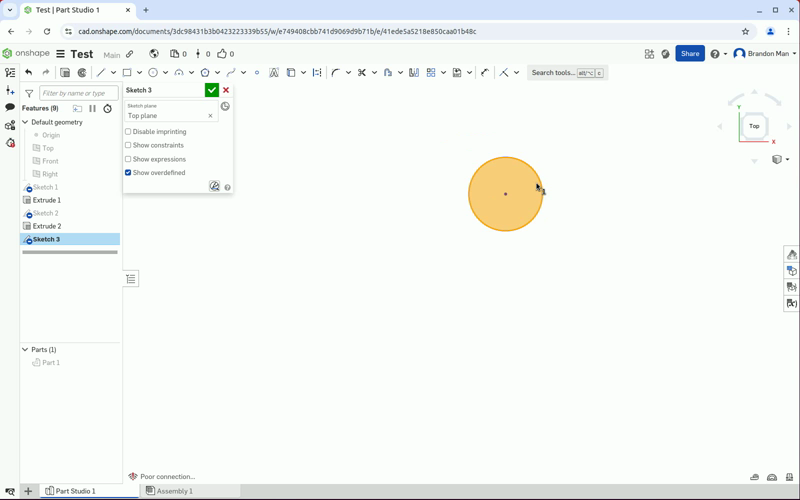
scroll(-6)
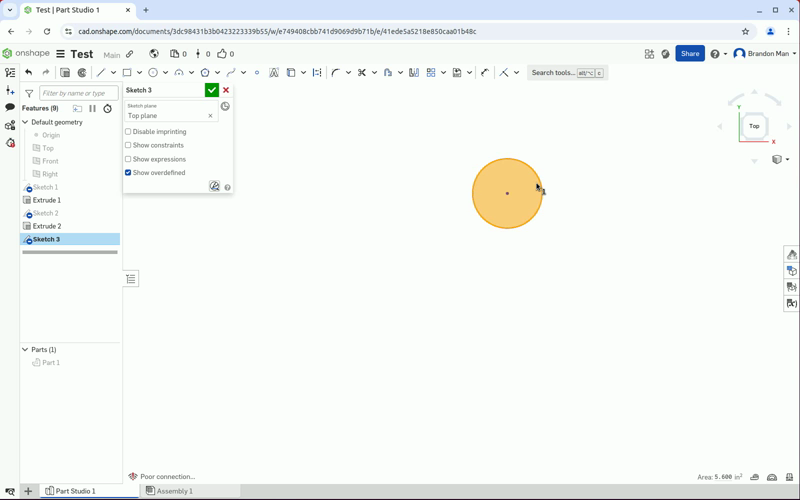
scroll(-6)
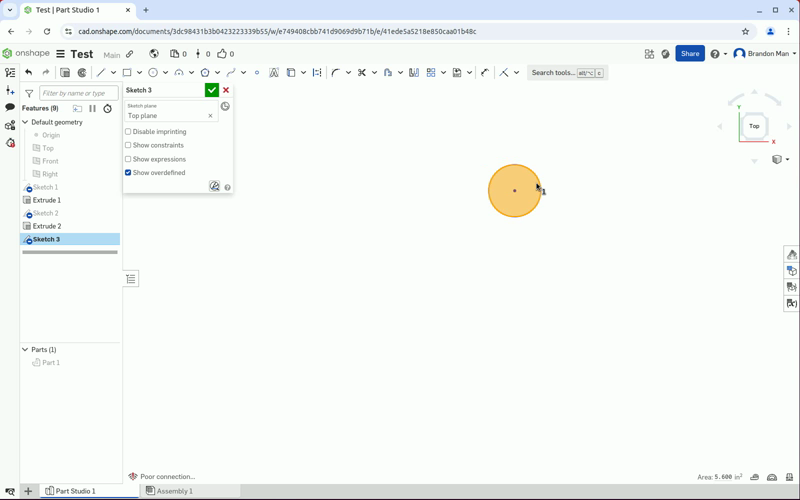
scroll(-6)
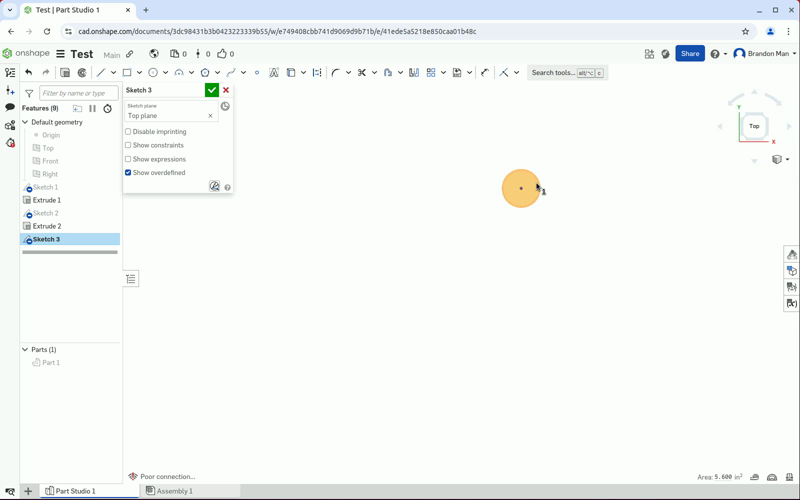
scroll(-6)
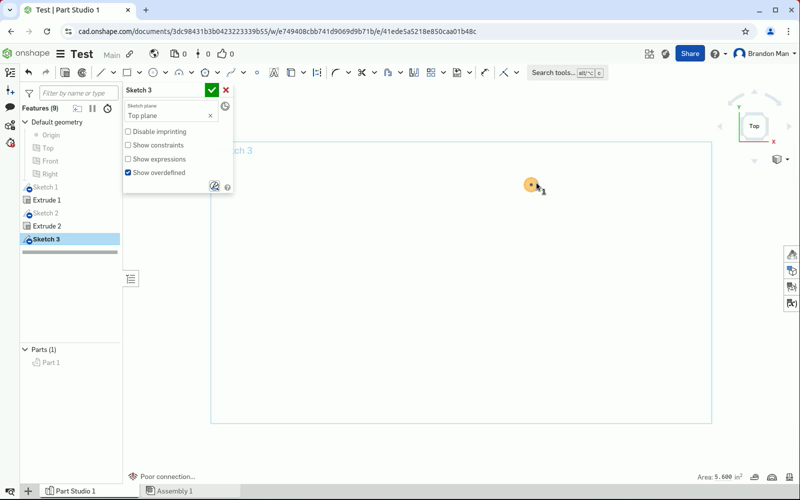
mouse_move(73, 352)
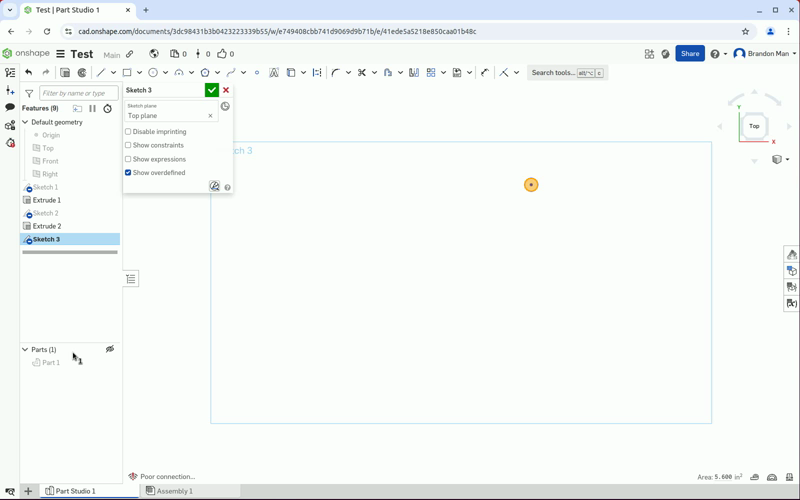
key(shift+y)
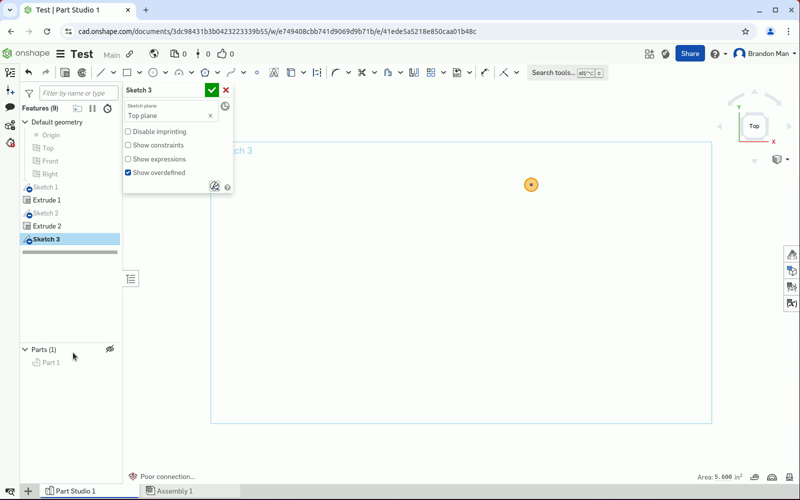
key(shift+e)
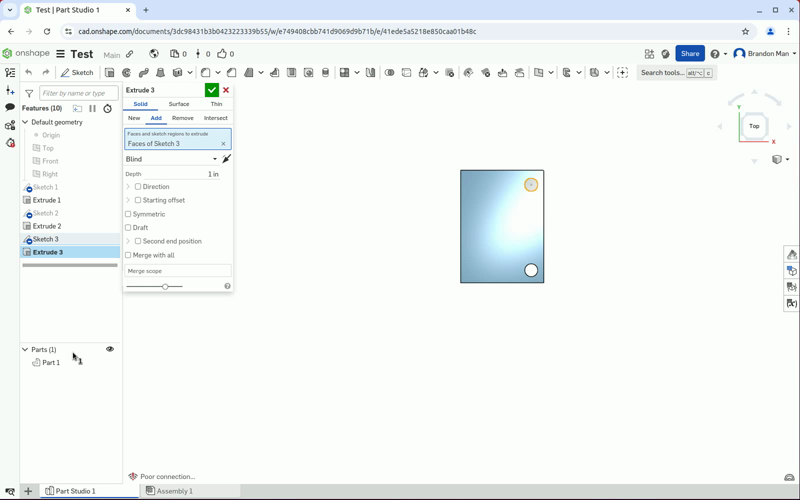
mouse_move(143, 106)
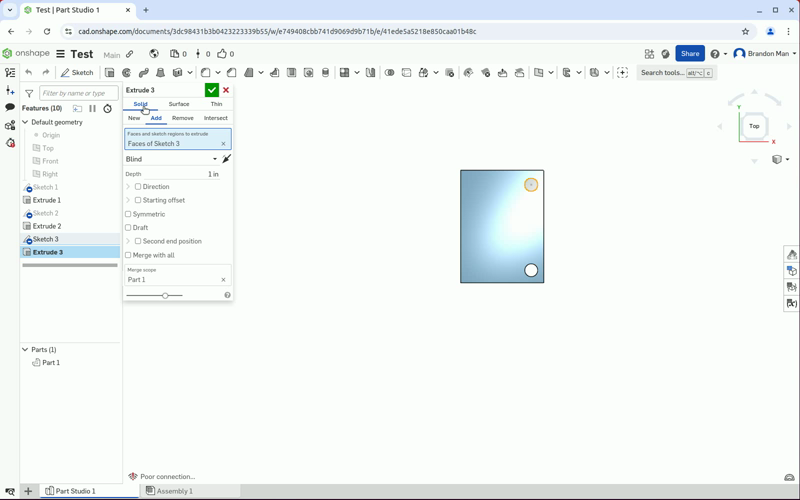
click(143, 106)
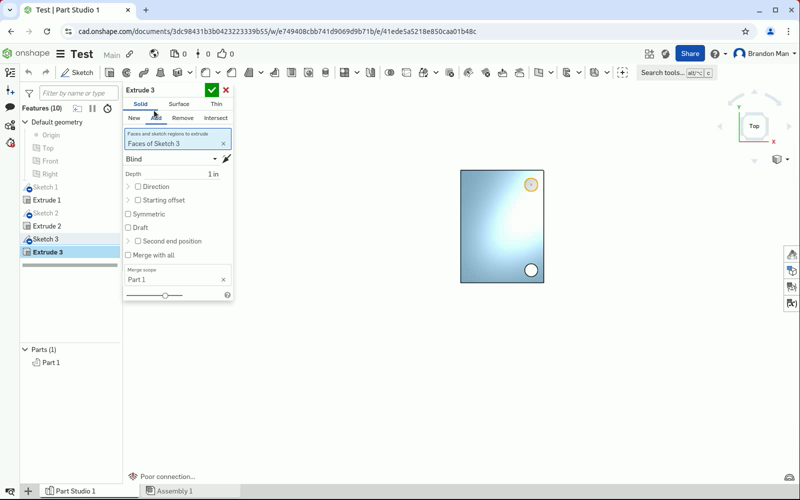
mouse_move(186, 120)
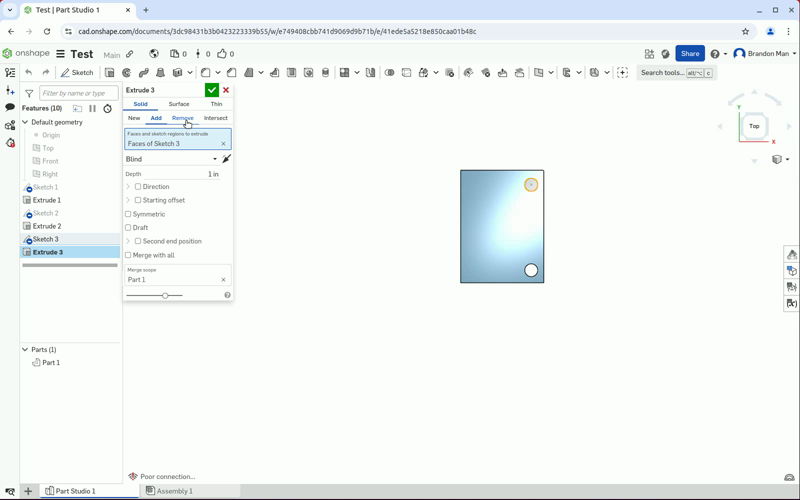
click(186, 120)
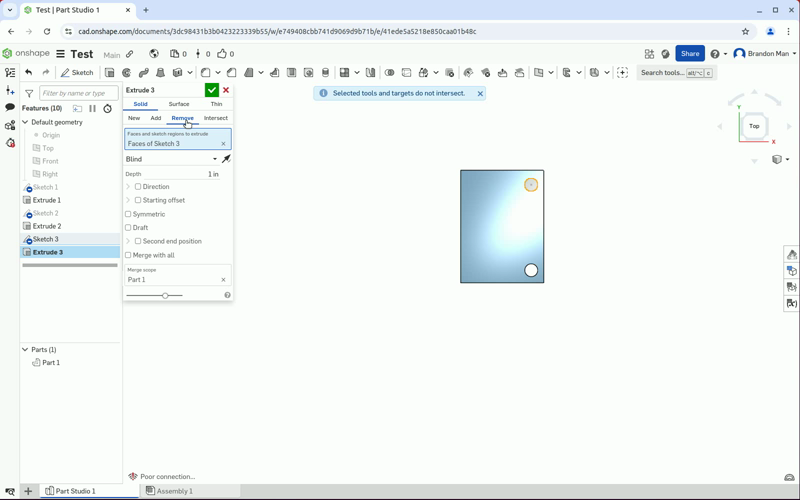
key(tab, 4)
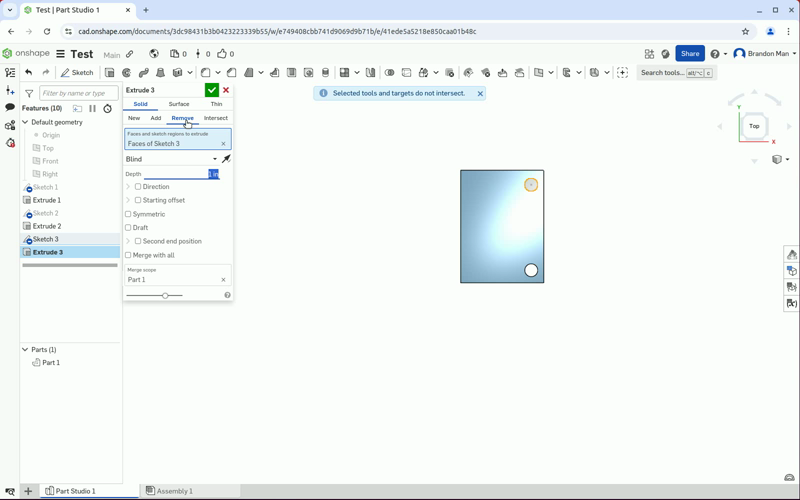
text(-2.889)
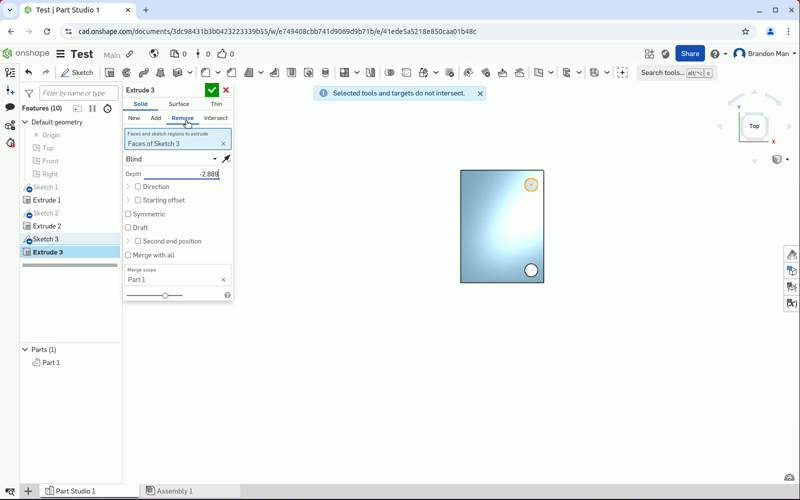
key(tab, 6)
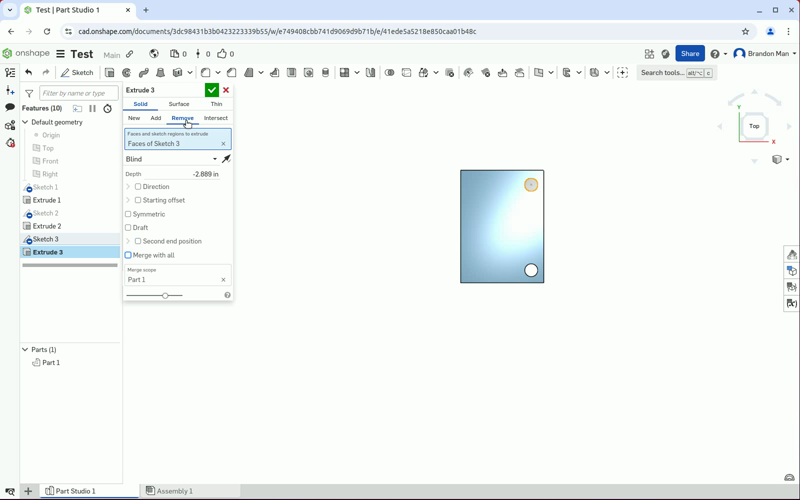
key(space)
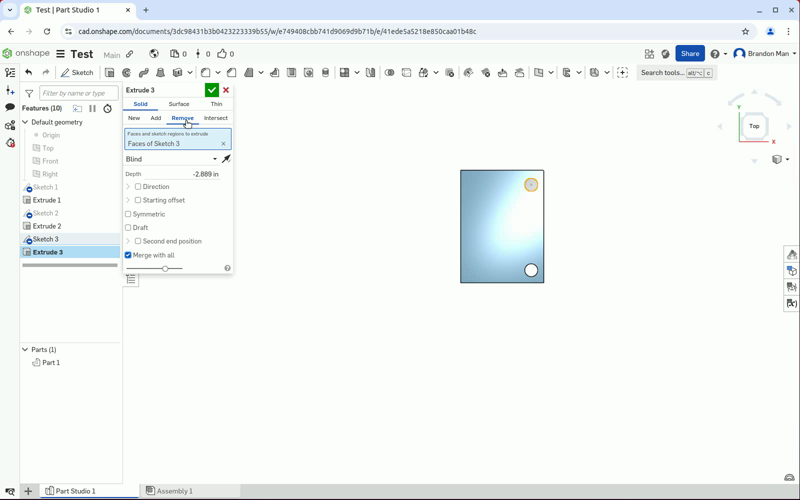
key(enter)
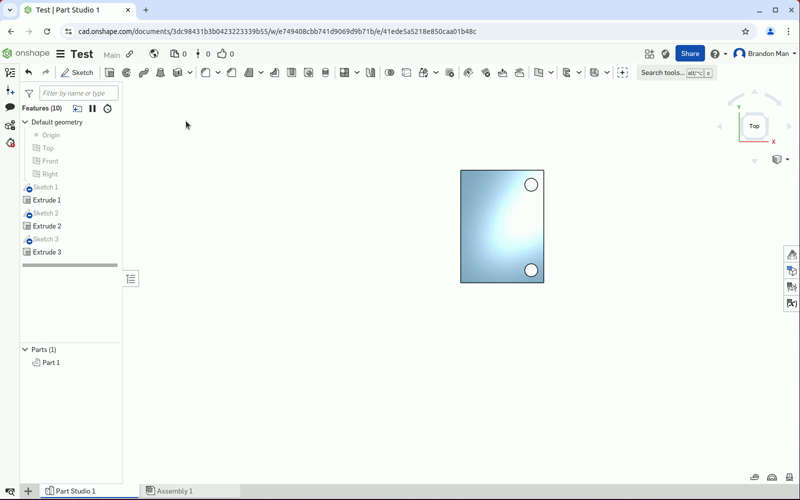
key(shift+h)
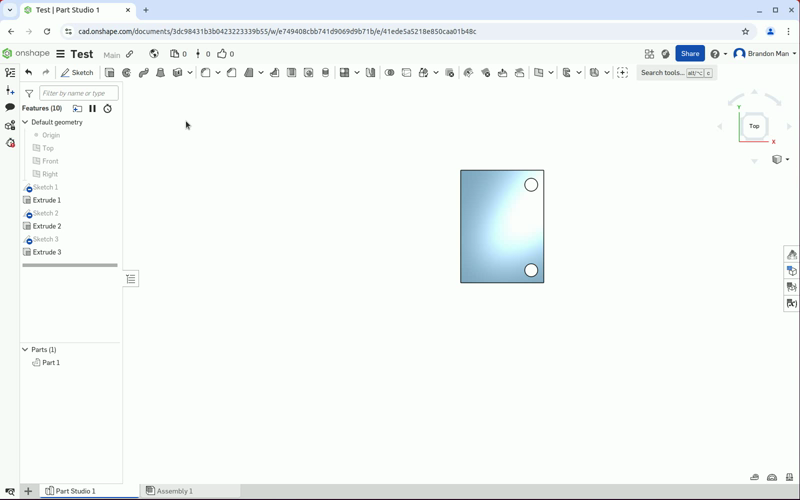
key(shift+h)
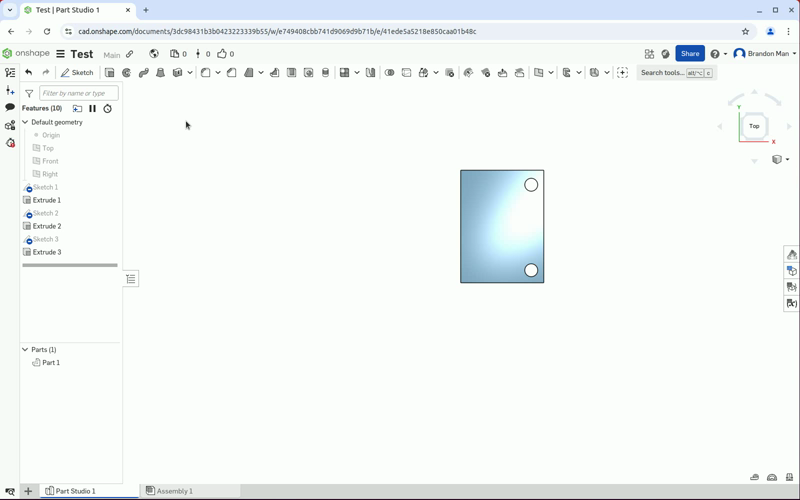
mouse_move(73, 189)
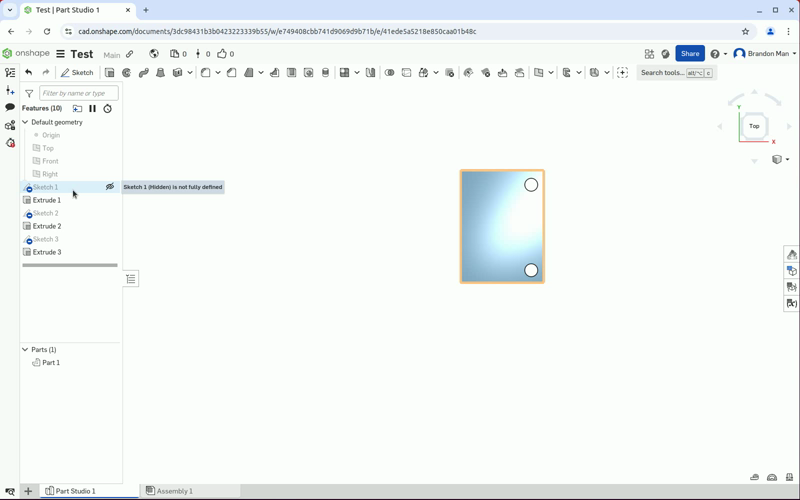
click(73, 189)
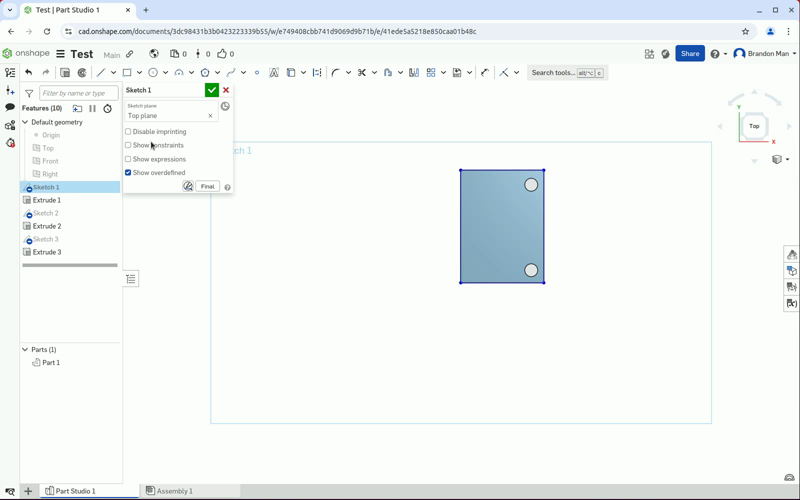
mouse_move(229, 92)
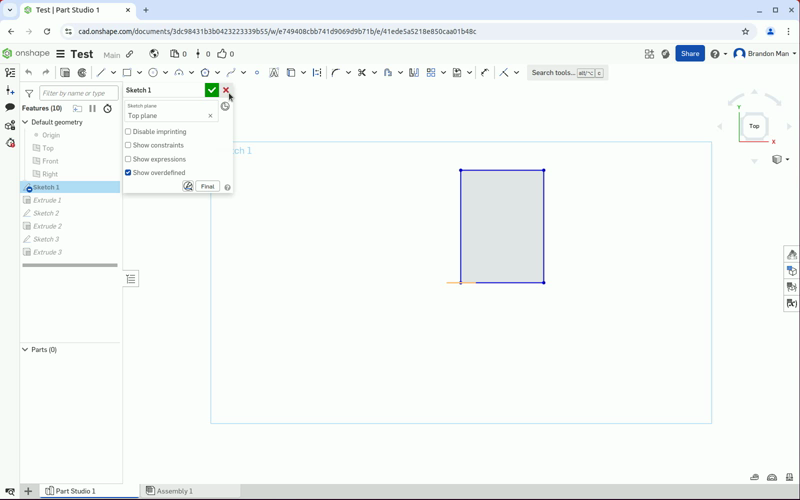
click(229, 92)
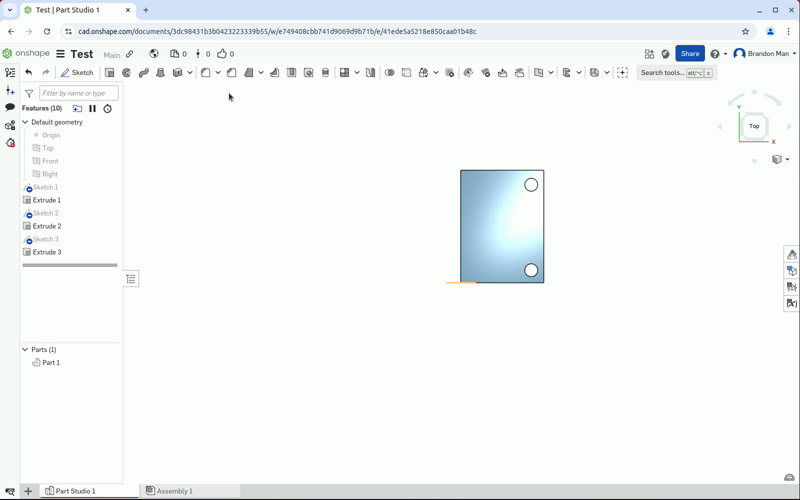
mouse_move(541, 75)
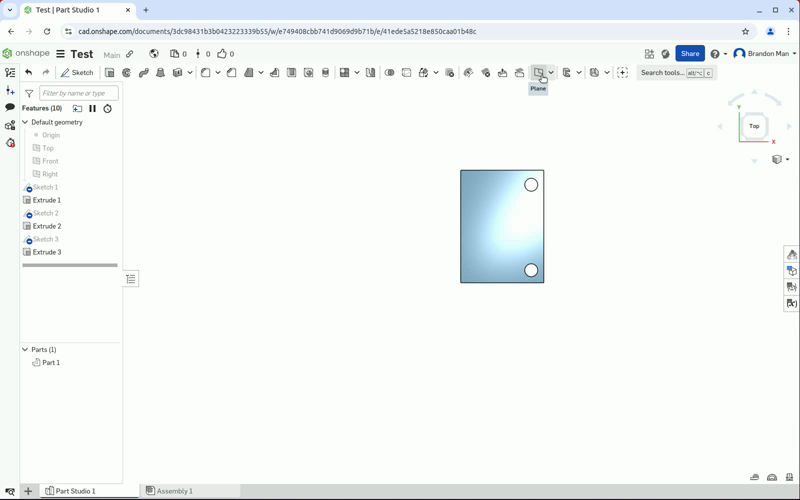
click(541, 75)
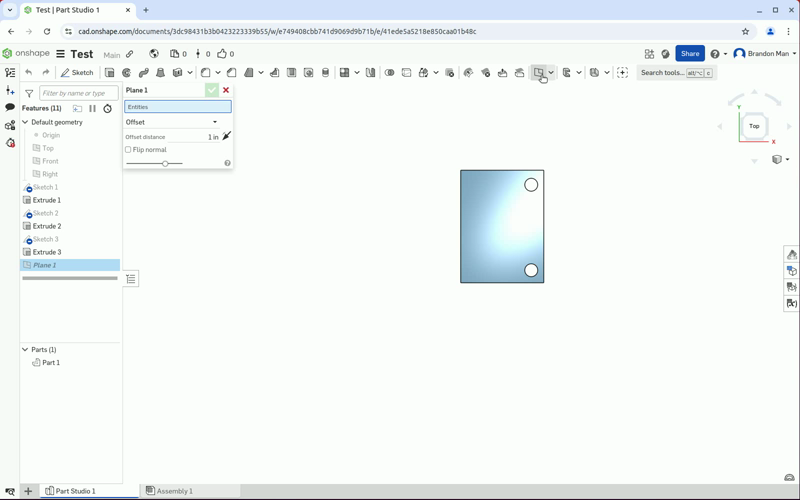
mouse_move(73, 150)
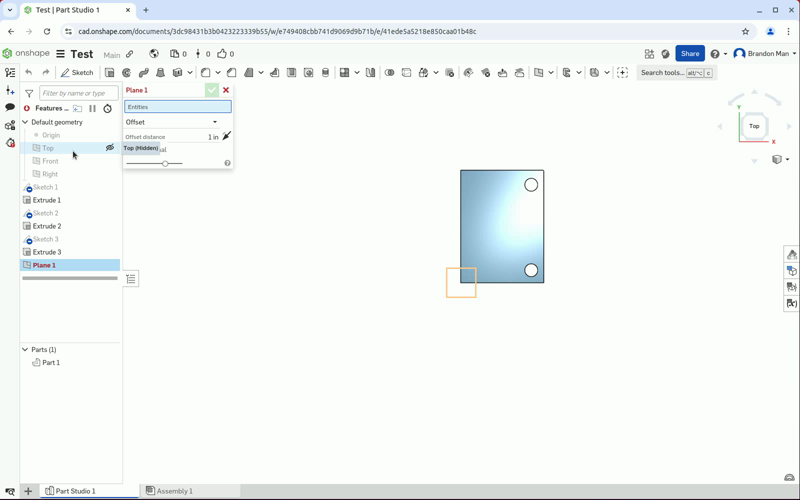
click(73, 150)
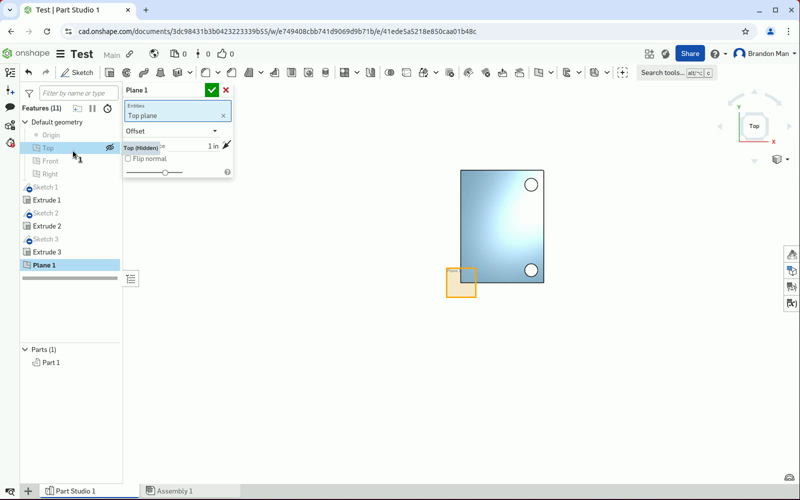
key(tab, 2)
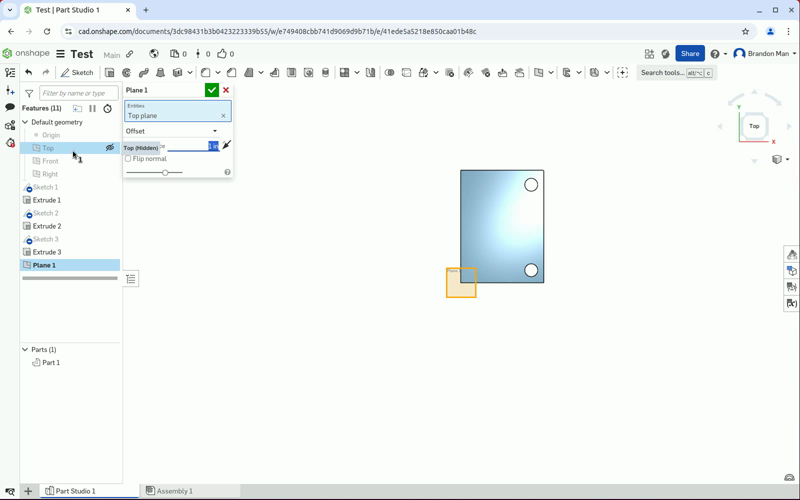
text(0.955)
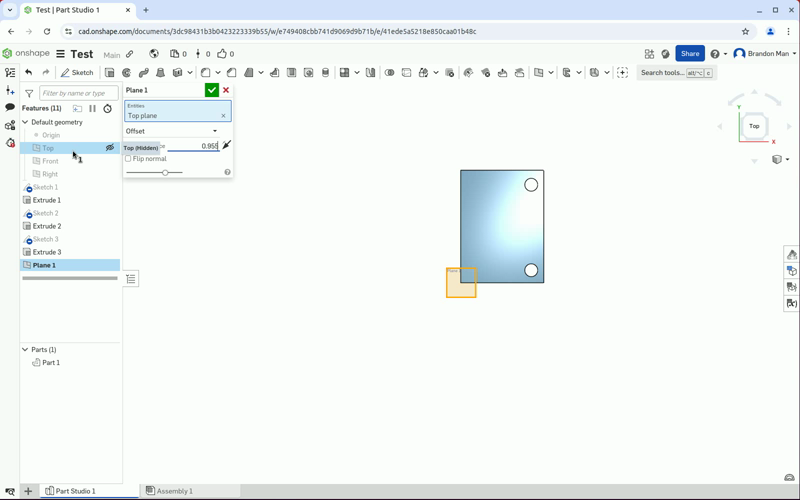
key(enter, 2)
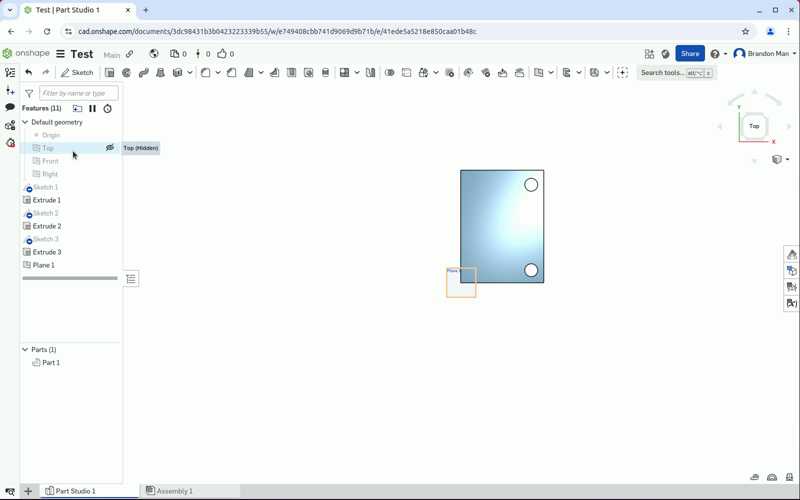
key(shift+s)
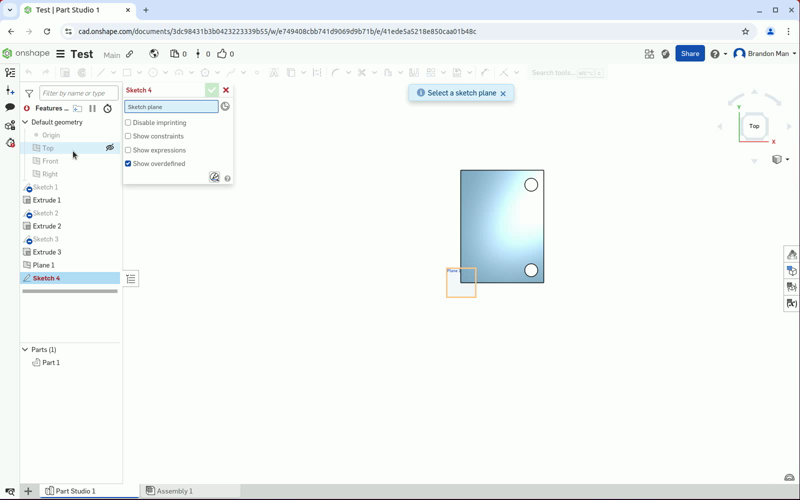
mouse_move(73, 267)
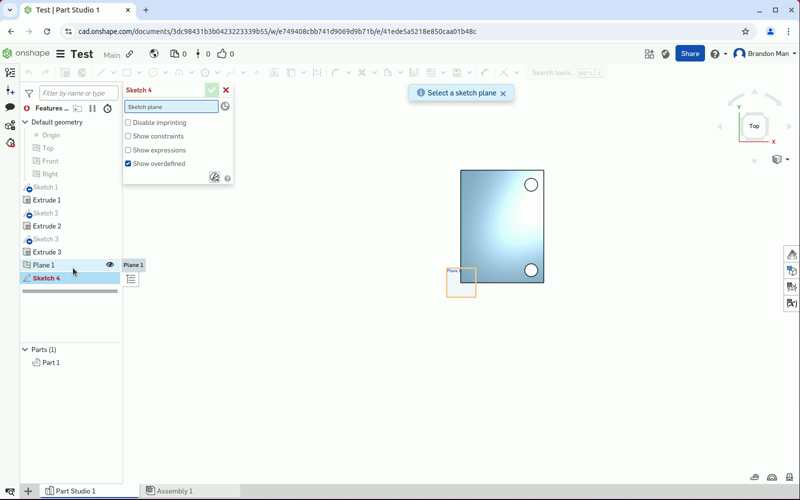
click(73, 267)
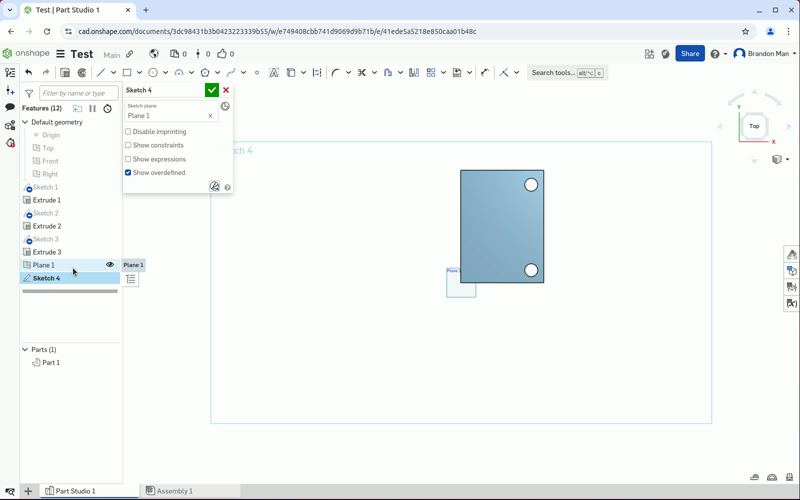
mouse_move(73, 352)
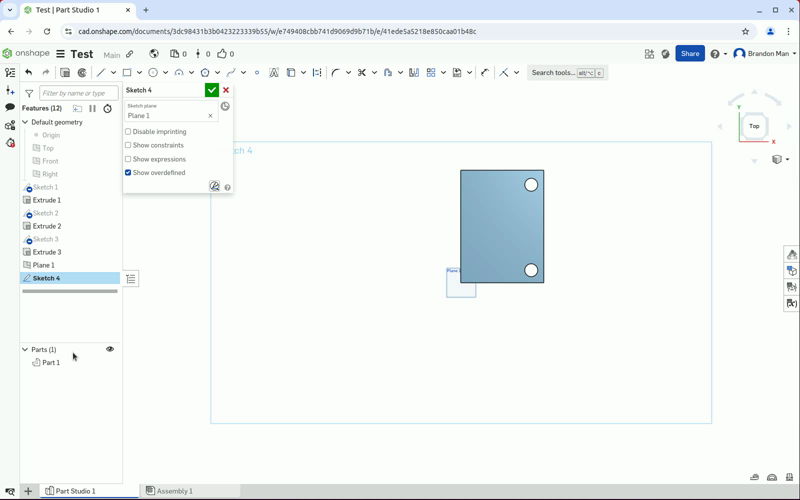
key(y)
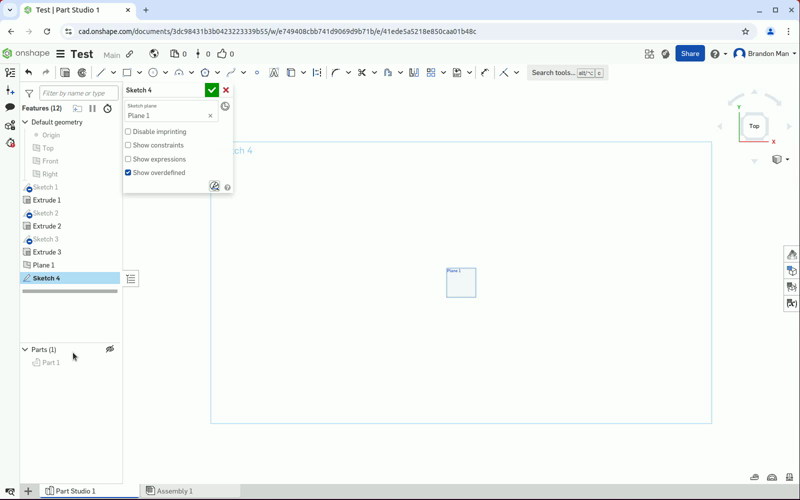
key(l)
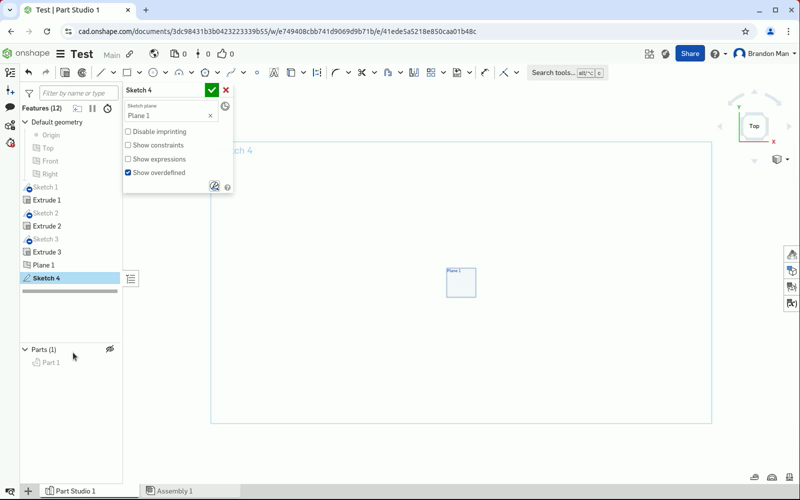
key_down(shift)
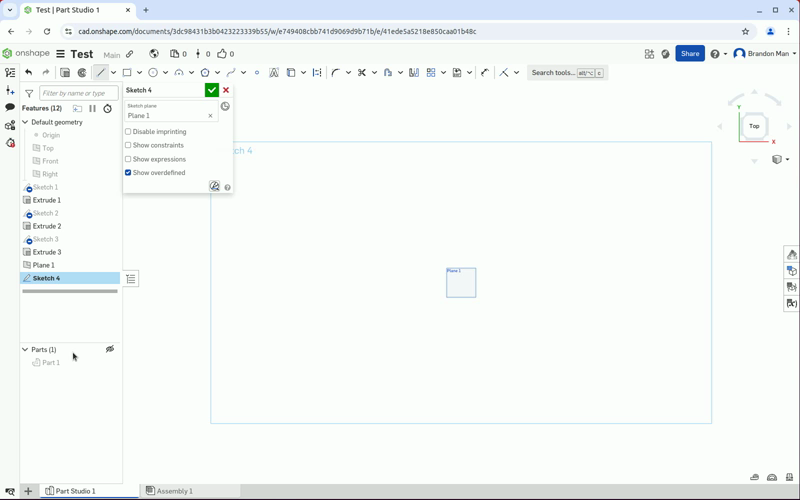
mouse_move(460, 271)
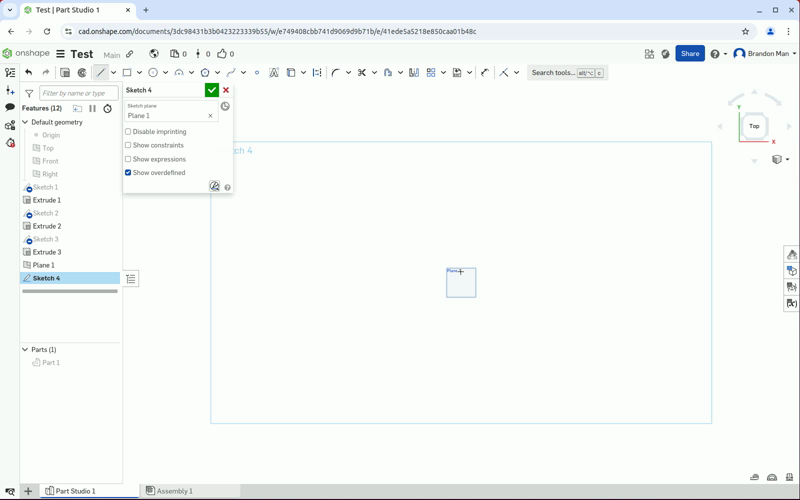
click(460, 271)
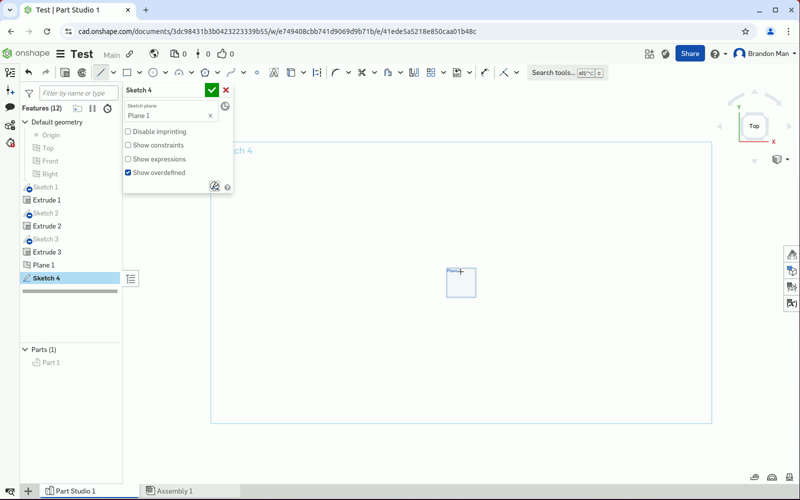
key_up(shift)
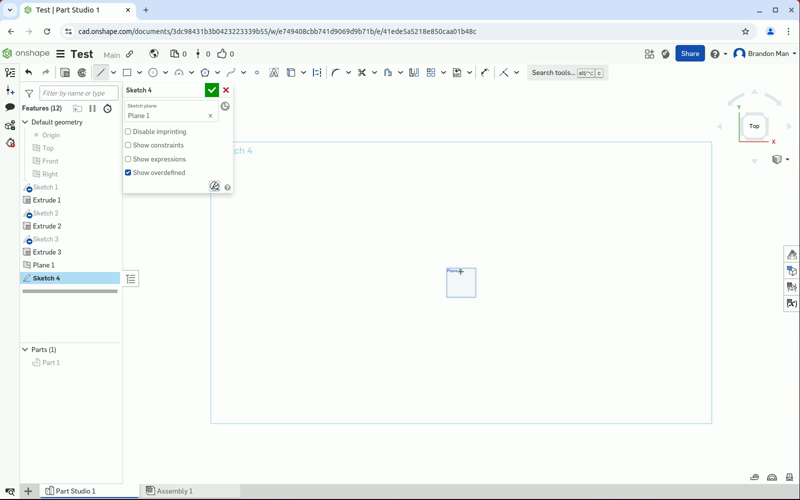
key_down(shift)
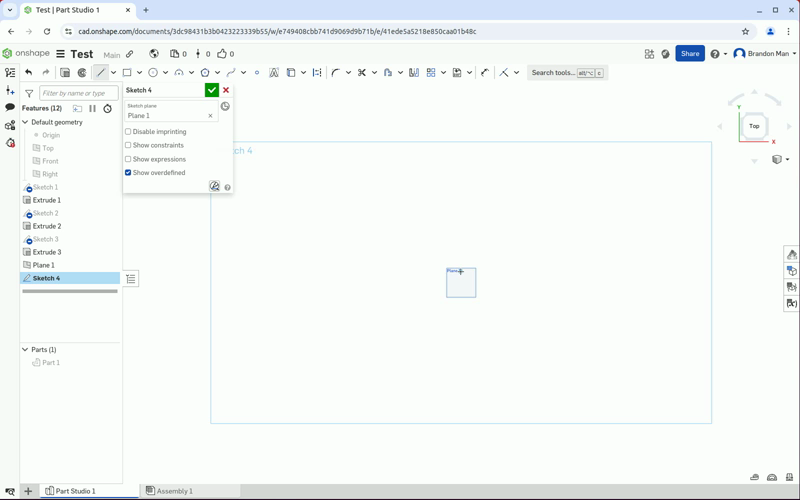
mouse_move(490, 271)
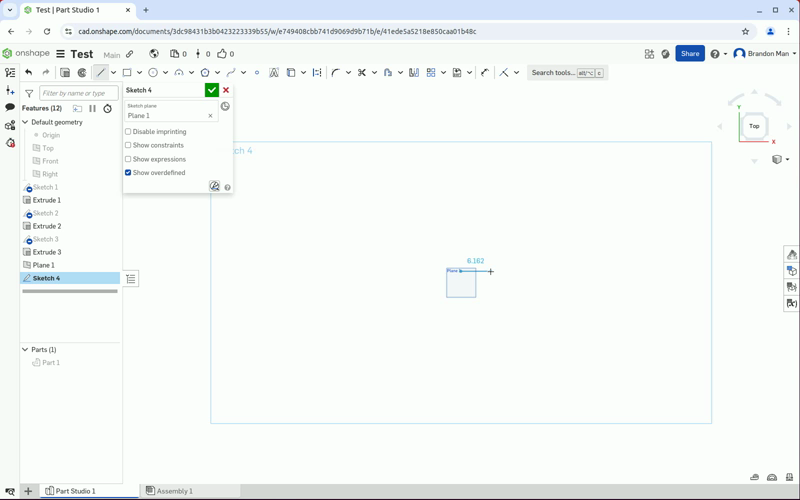
mouse_move(484, 271)
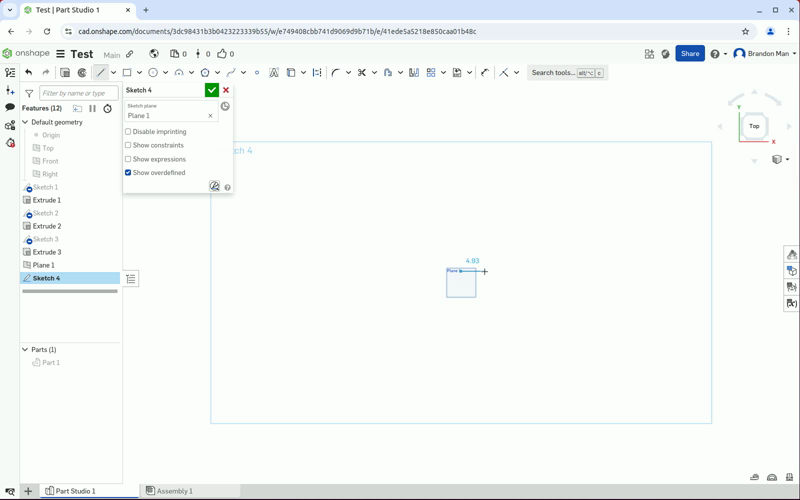
click(484, 271)
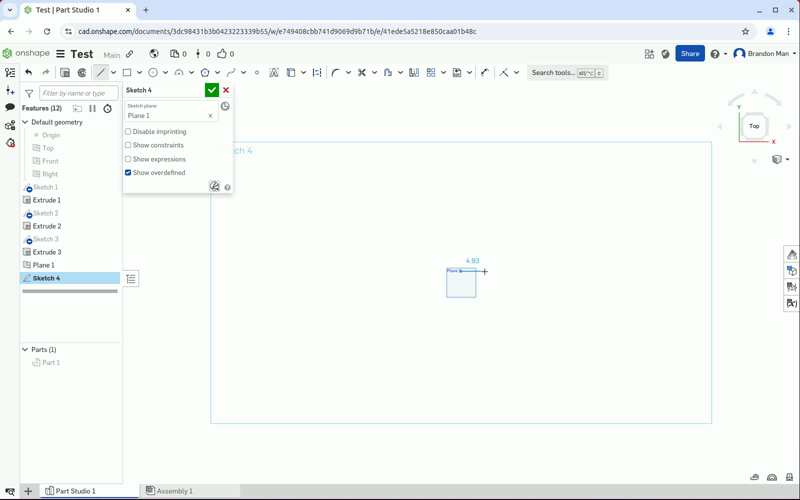
key_up(shift)
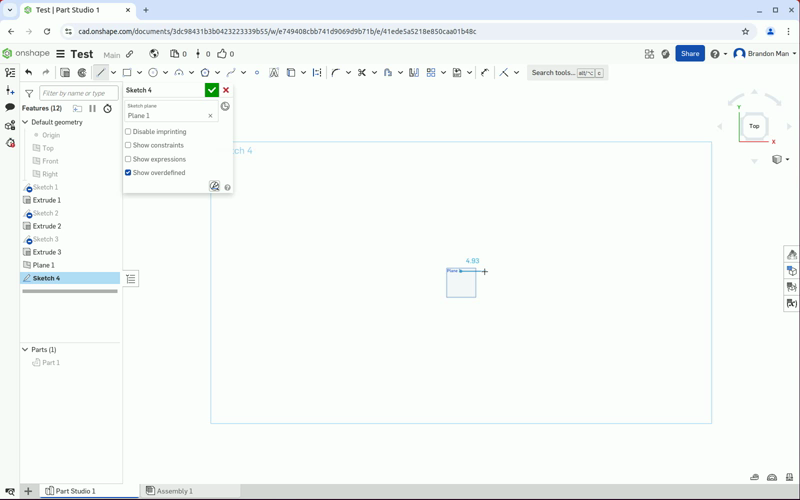
key_down(shift)
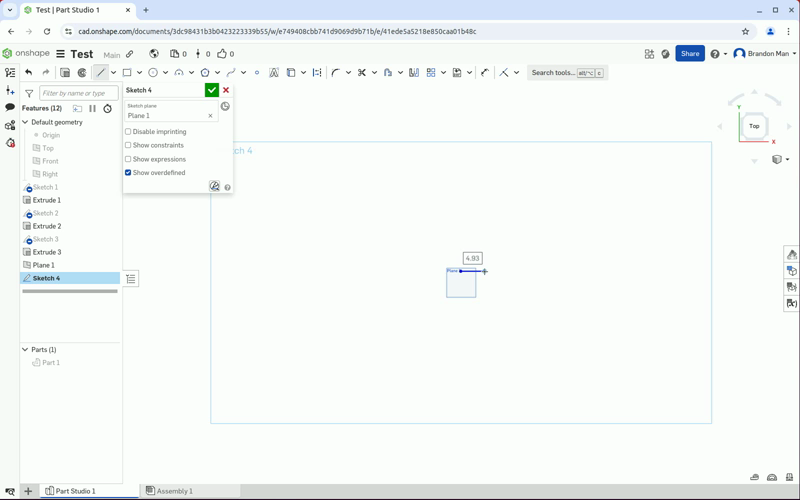
mouse_move(514, 271)
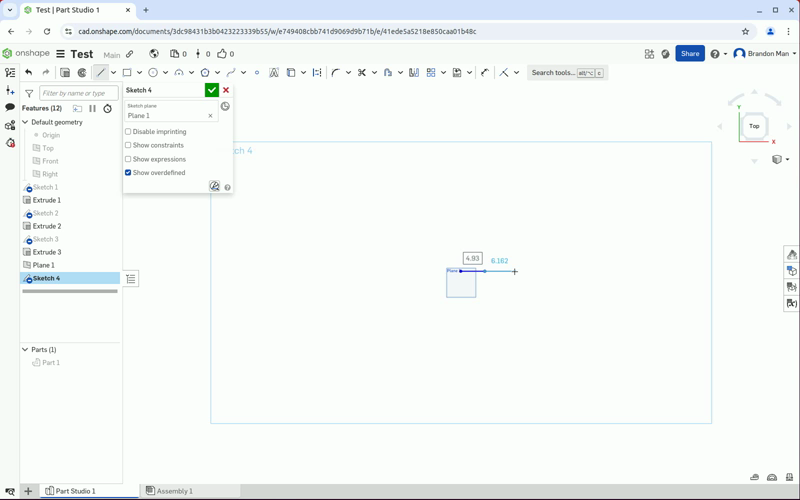
mouse_move(484, 224)
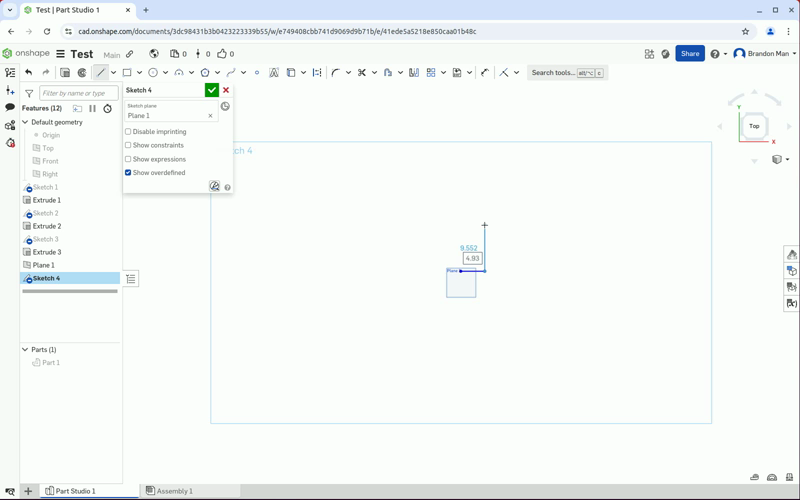
click(484, 224)
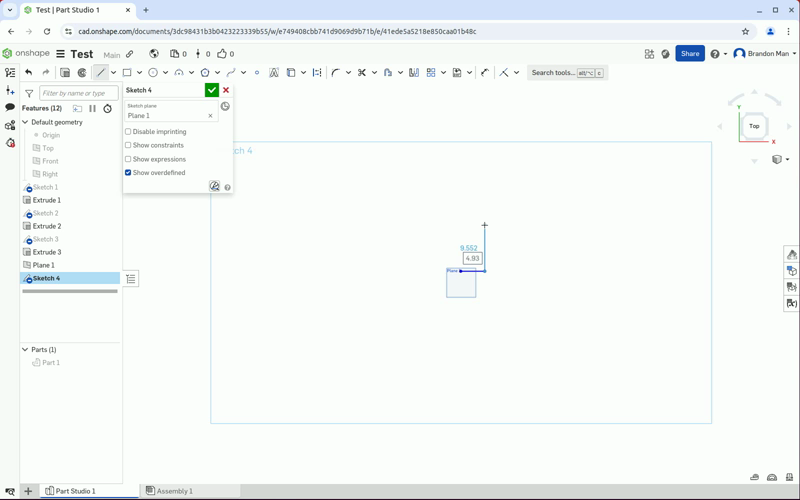
key_up(shift)
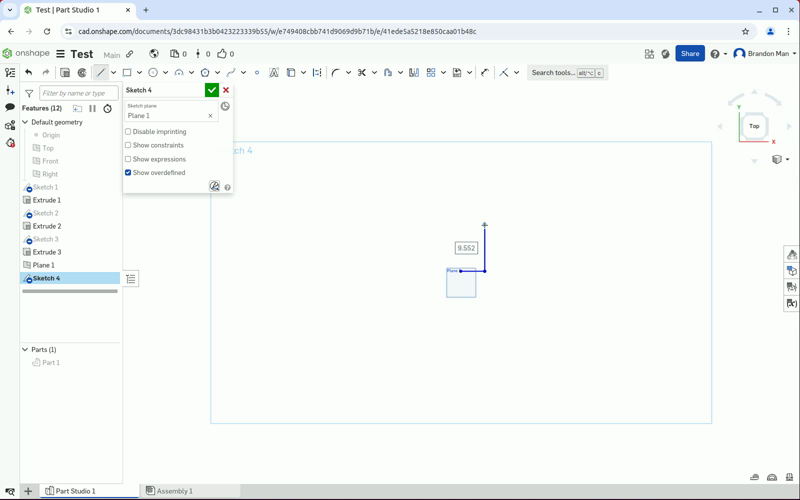
key_down(shift)
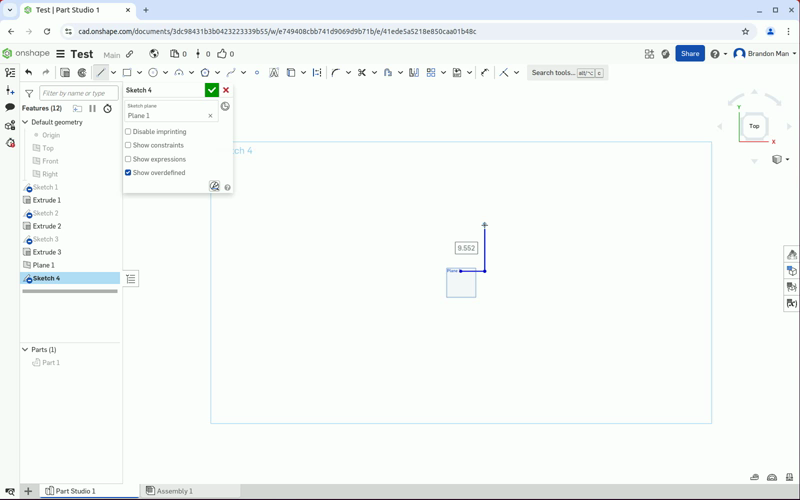
mouse_move(514, 224)
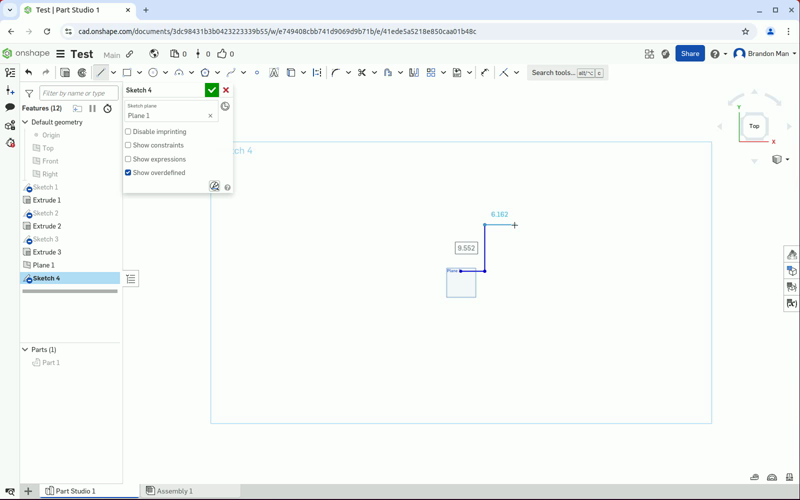
mouse_move(460, 224)
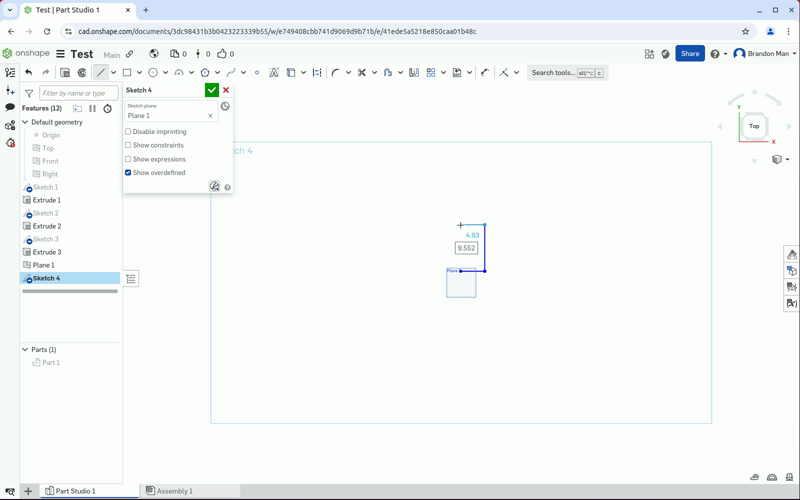
click(460, 224)
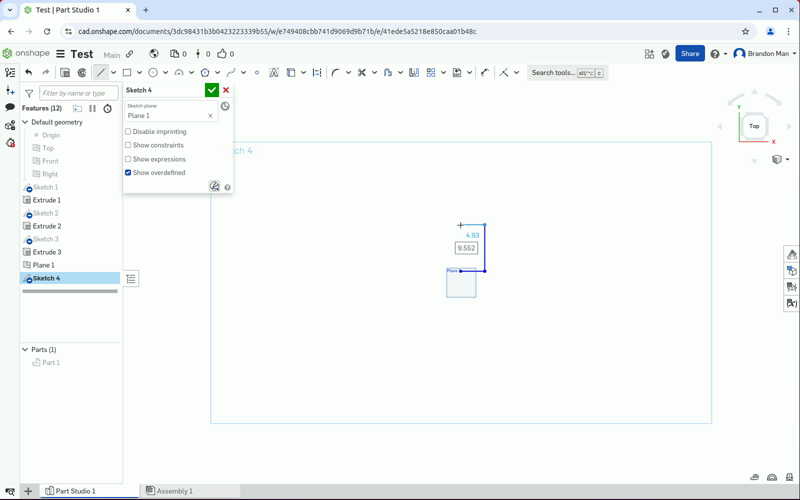
key_up(shift)
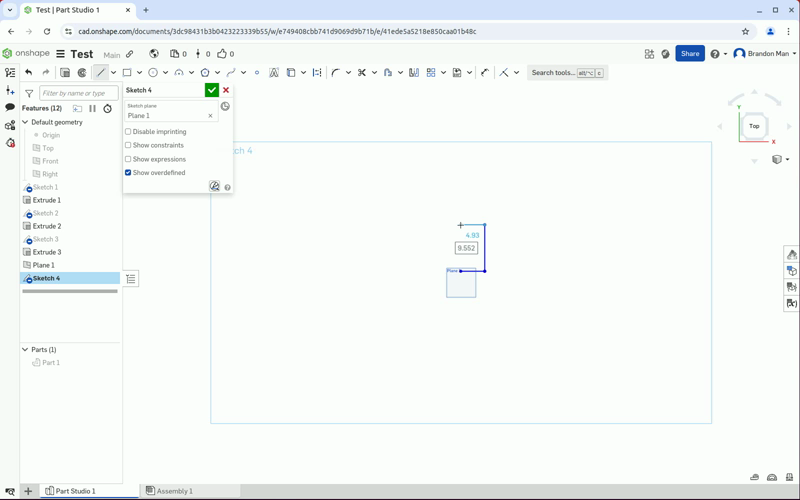
mouse_move(490, 224)
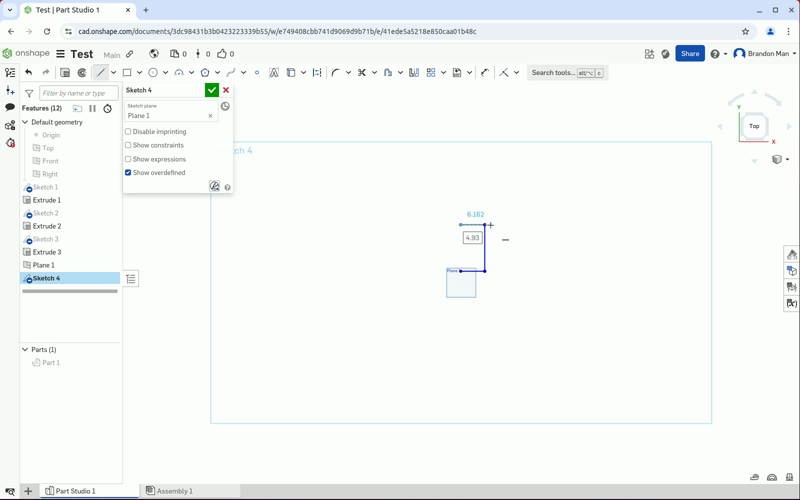
key_down(shift)
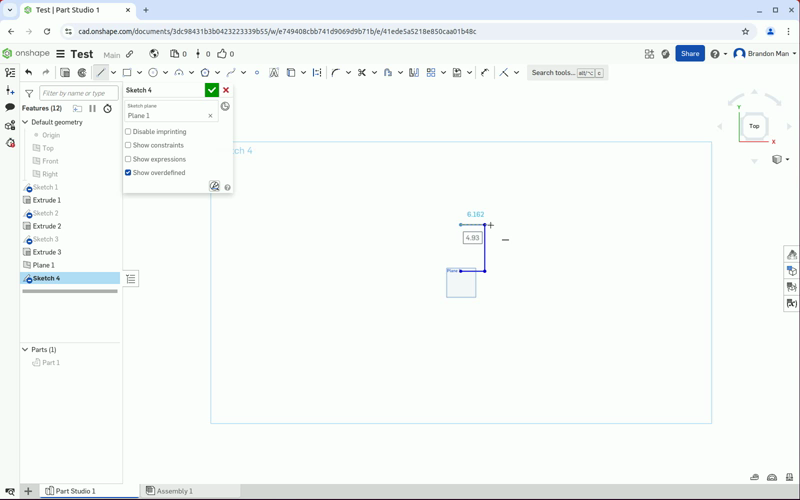
mouse_move(460, 271)
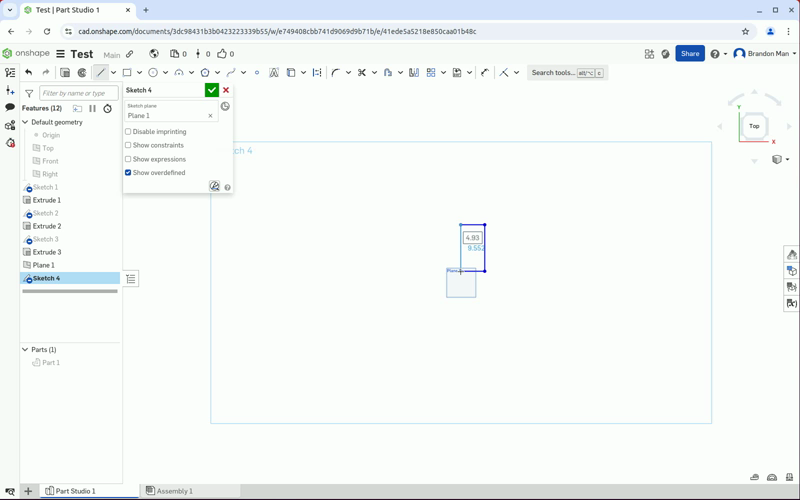
key_up(shift)
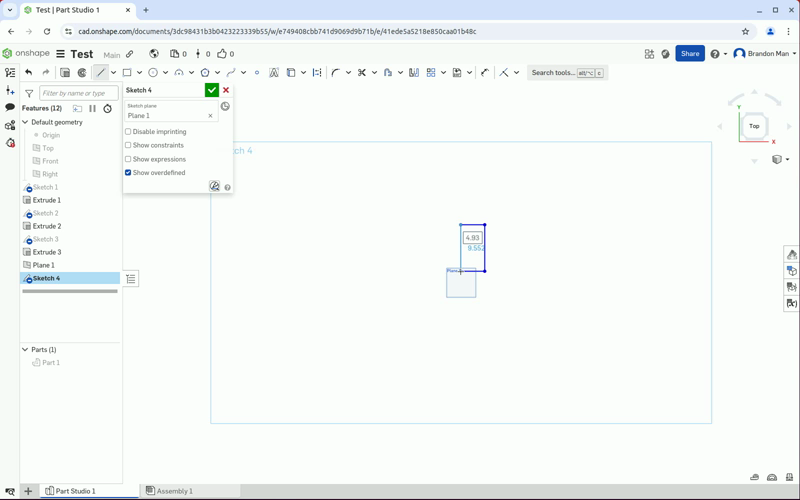
click(460, 271)
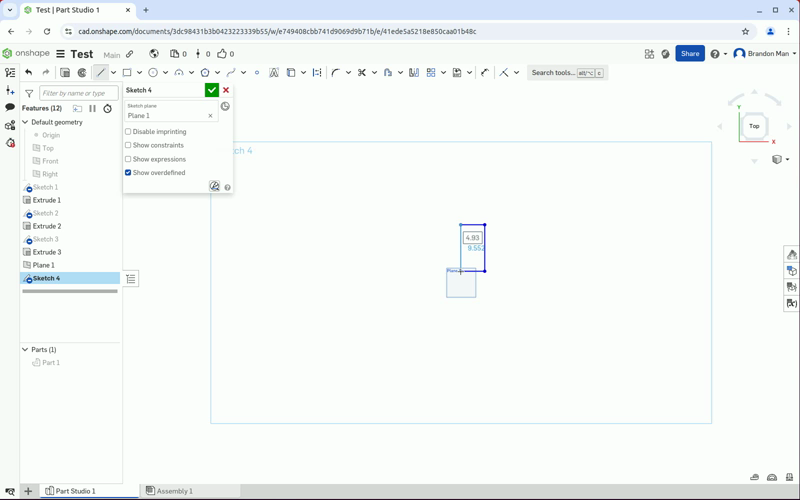
key(esc)
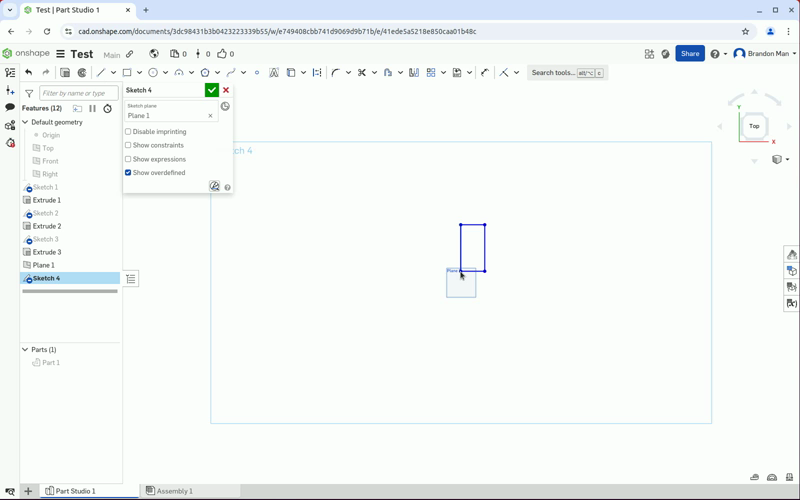
mouse_move(471, 233)
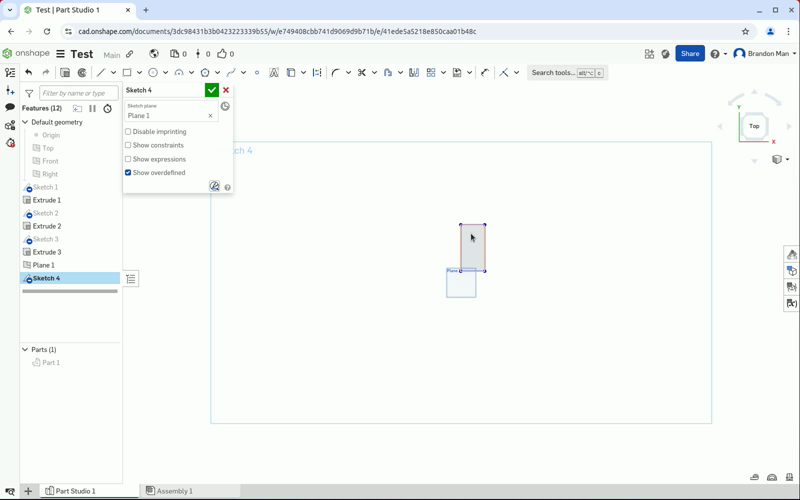
scroll(6)
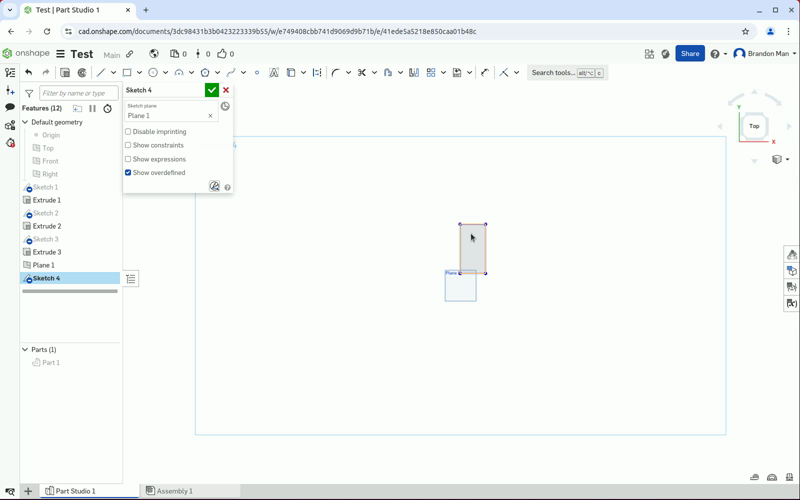
scroll(6)
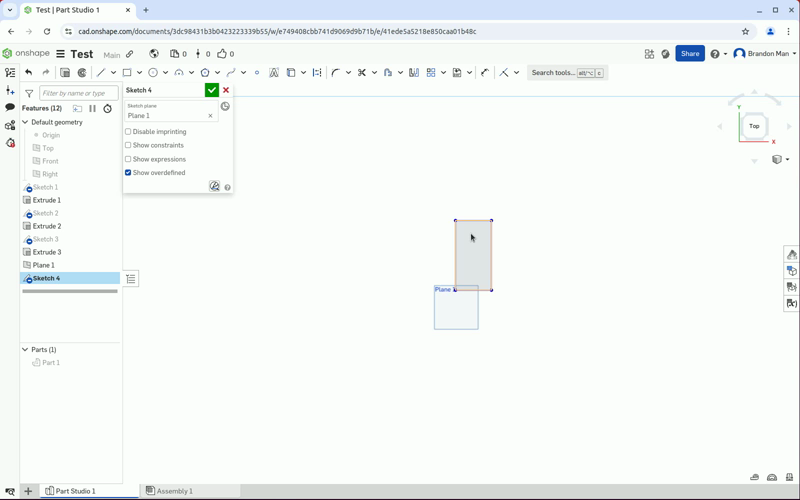
scroll(6)
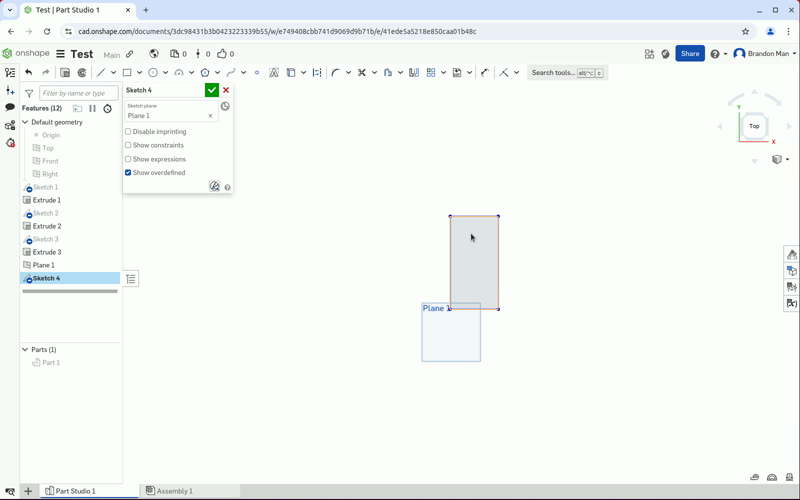
scroll(6)
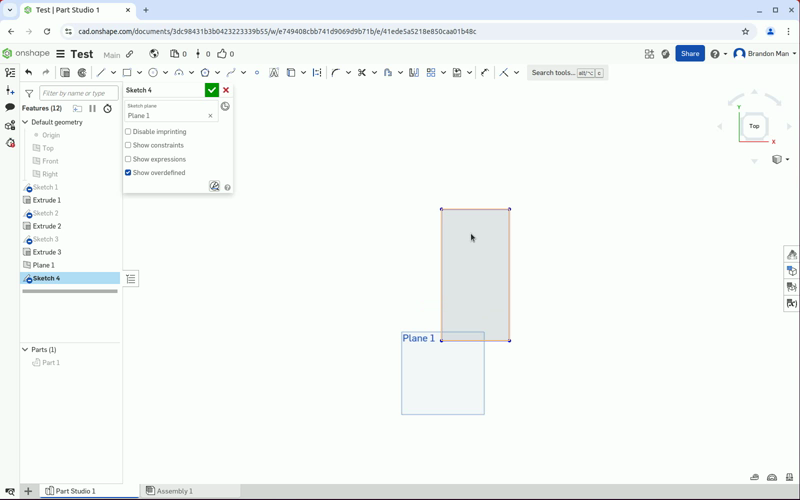
scroll(6)
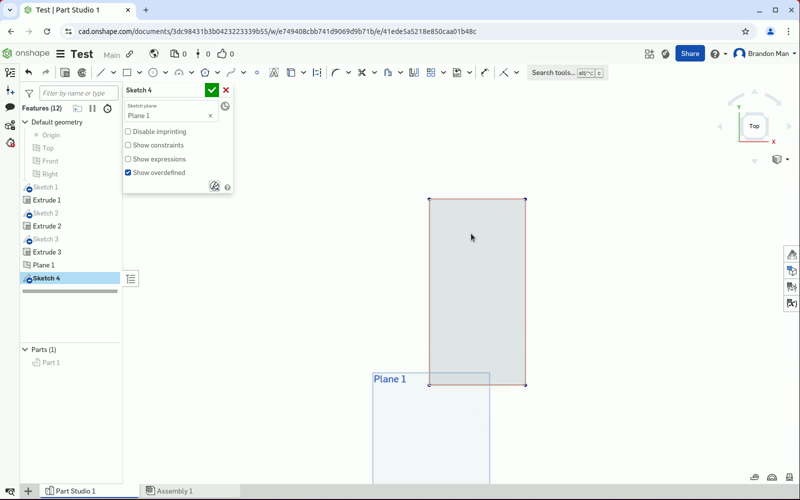
scroll(6)
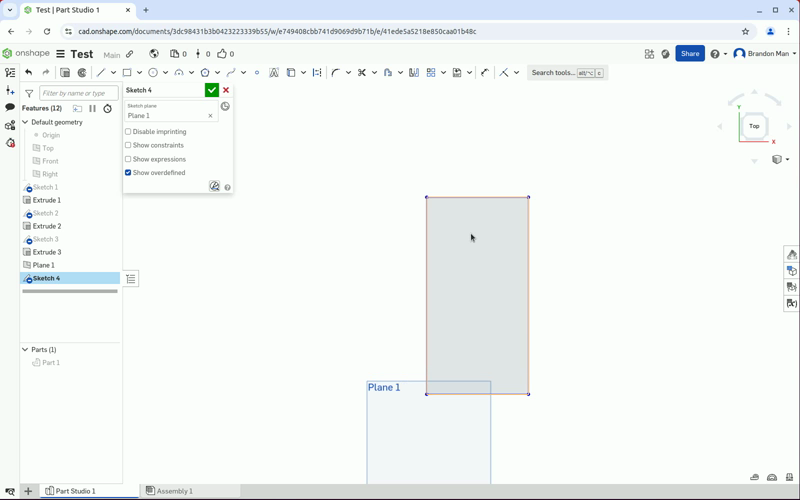
scroll(6)
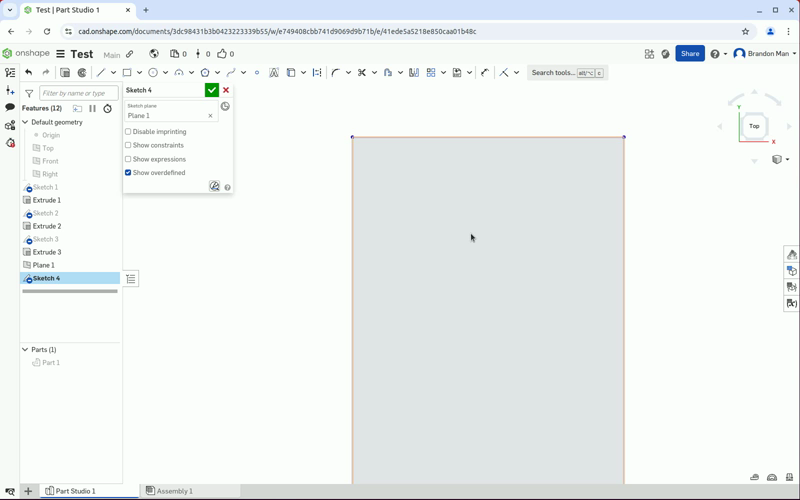
click(471, 233)
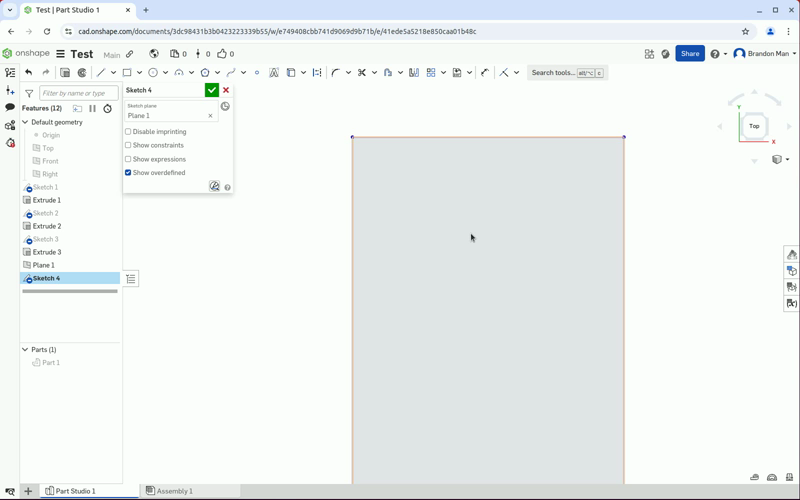
scroll(-6)
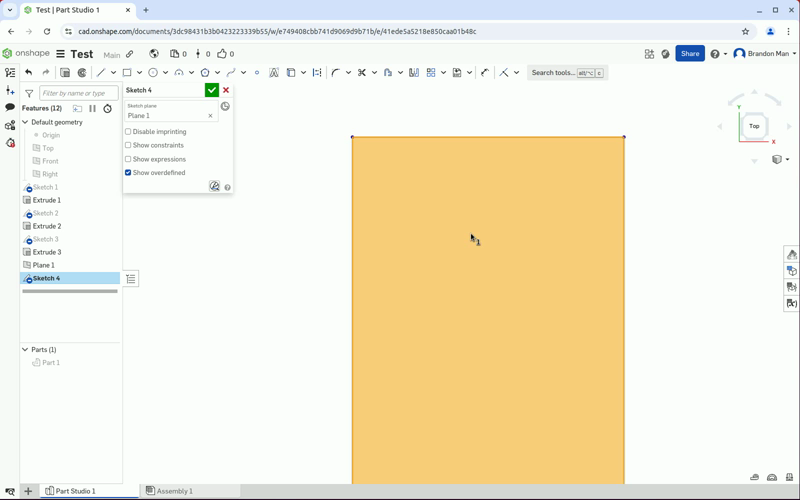
scroll(-6)
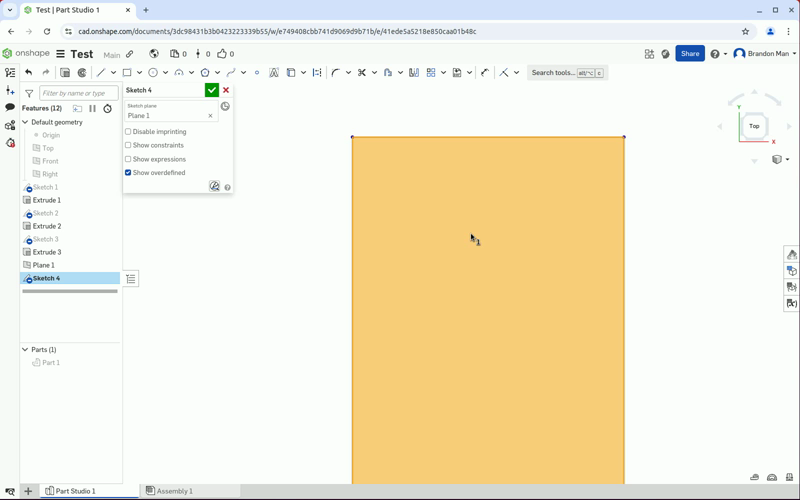
scroll(-6)
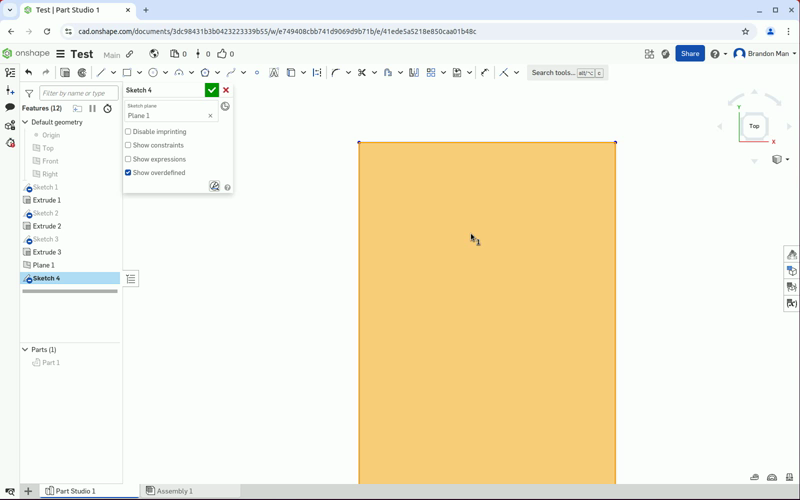
scroll(-6)
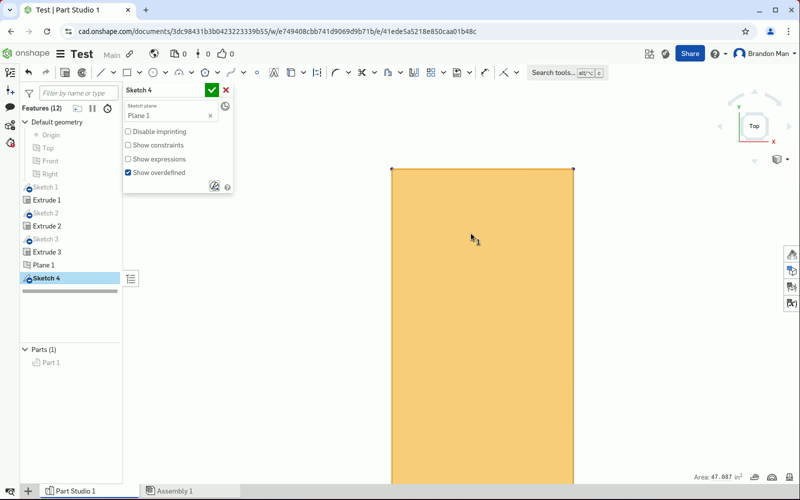
scroll(-6)
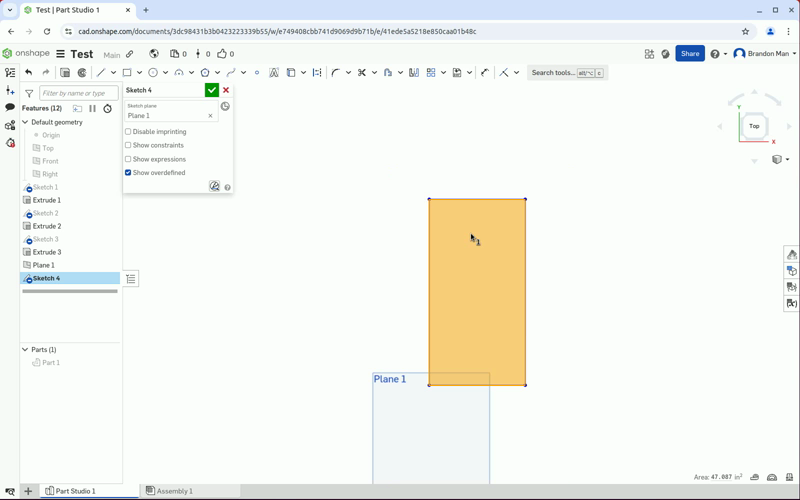
scroll(-6)
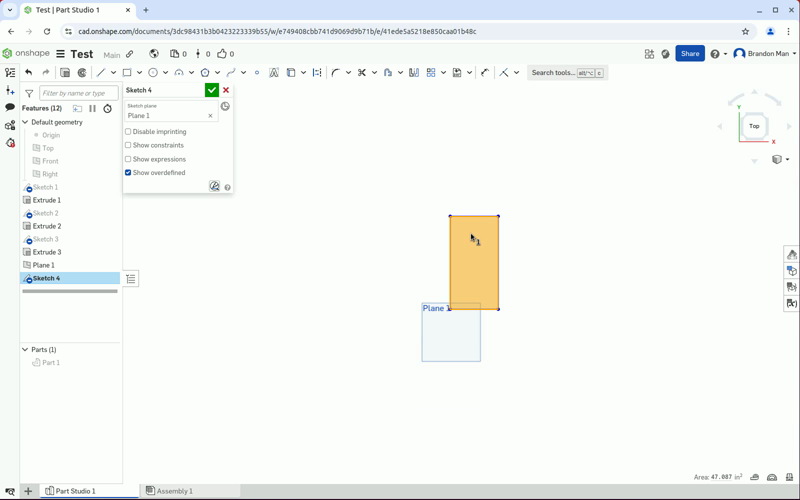
scroll(-6)
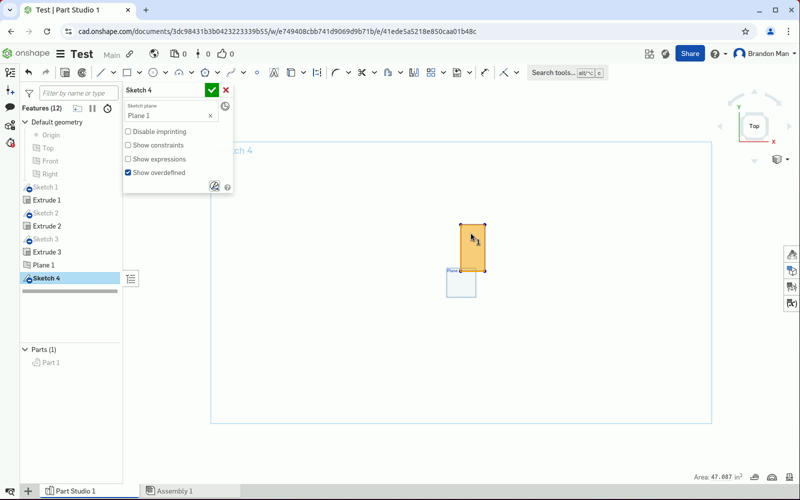
mouse_move(73, 352)
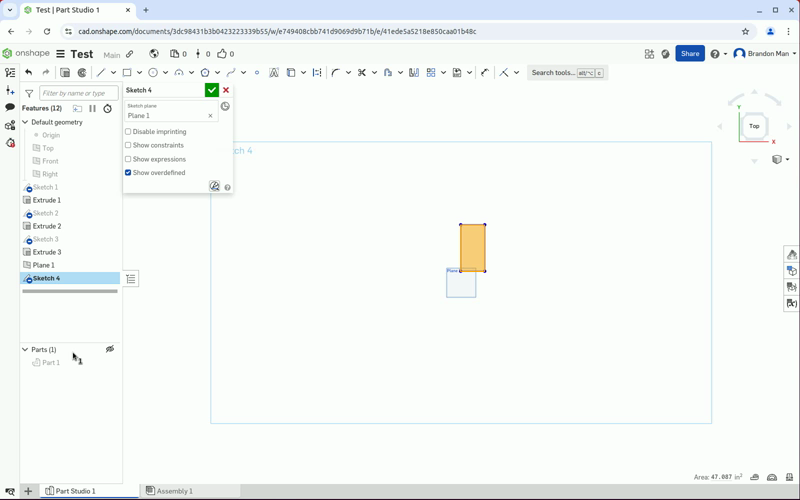
key(shift+y)
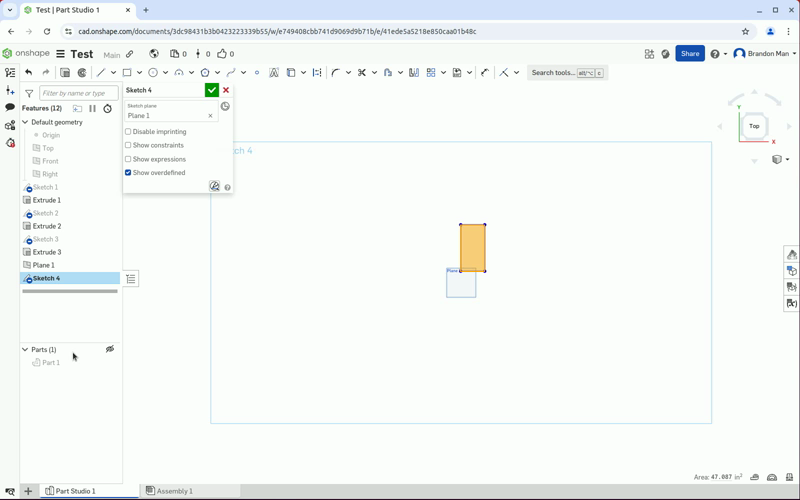
key(shift+e)
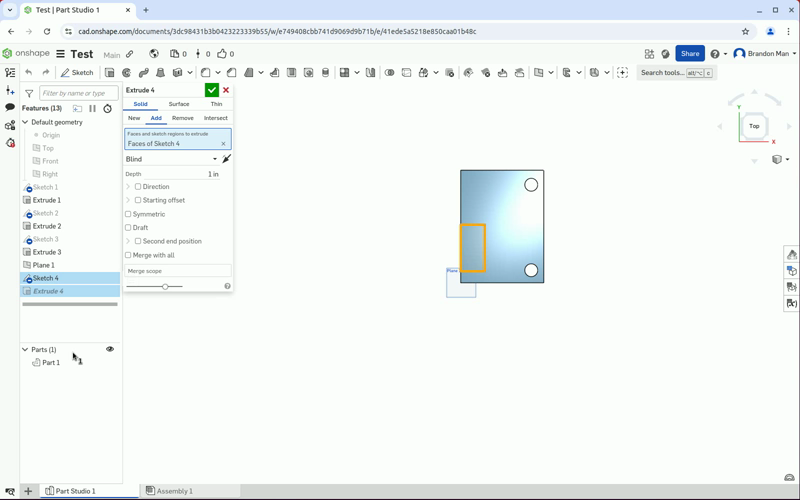
mouse_move(143, 106)
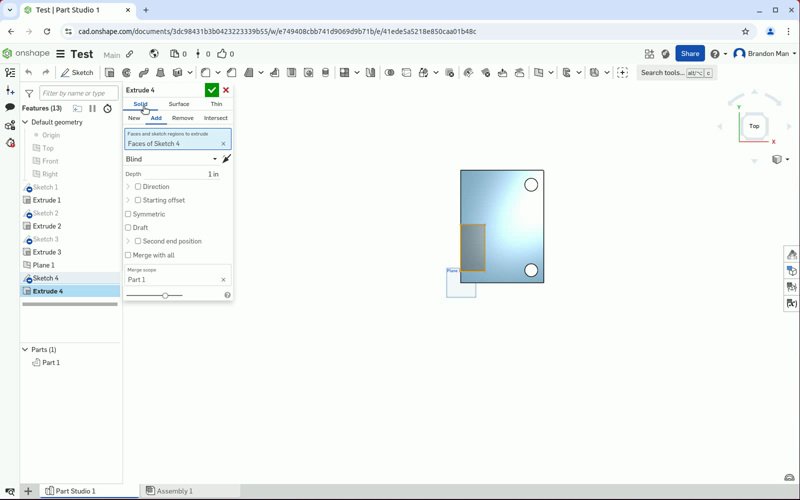
click(143, 106)
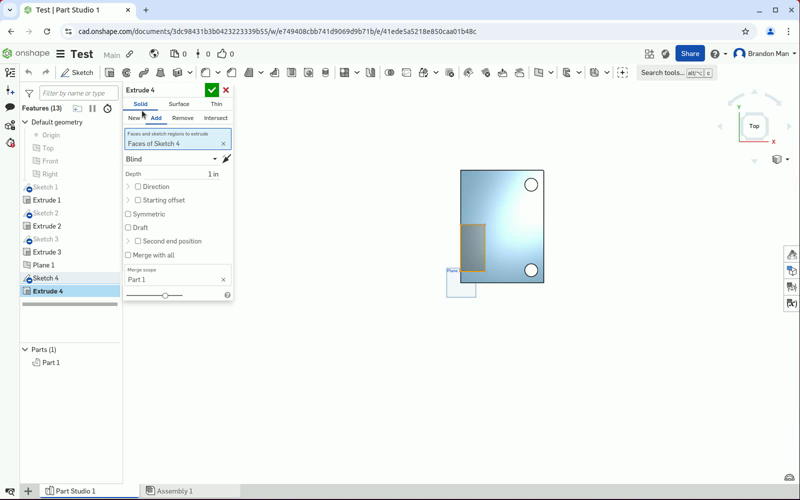
mouse_move(137, 120)
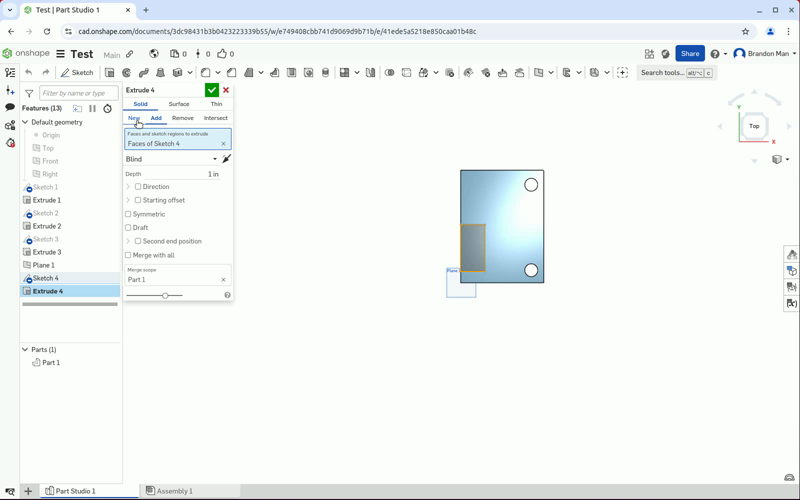
click(137, 120)
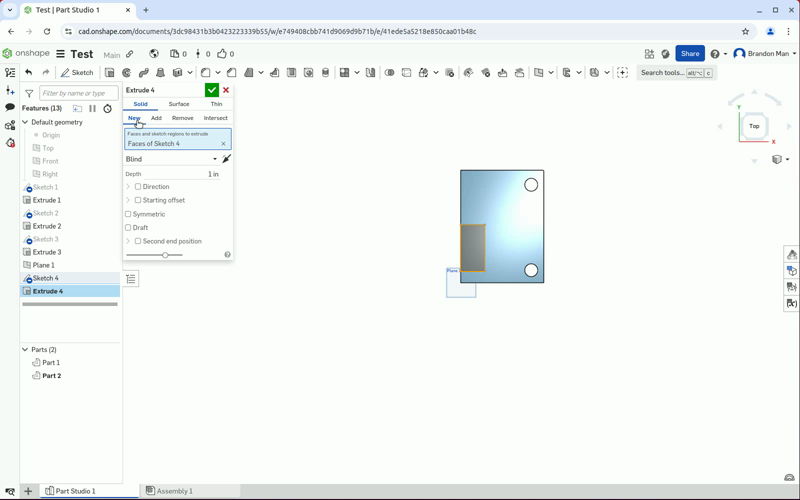
key(tab, 4)
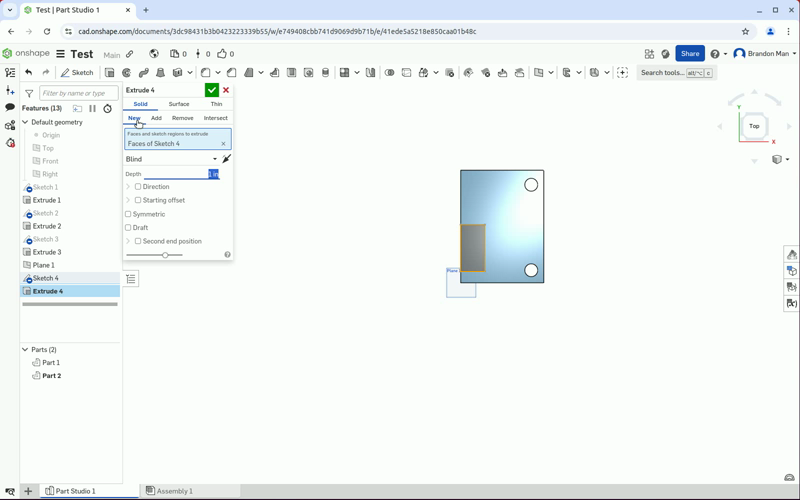
text(2.889)
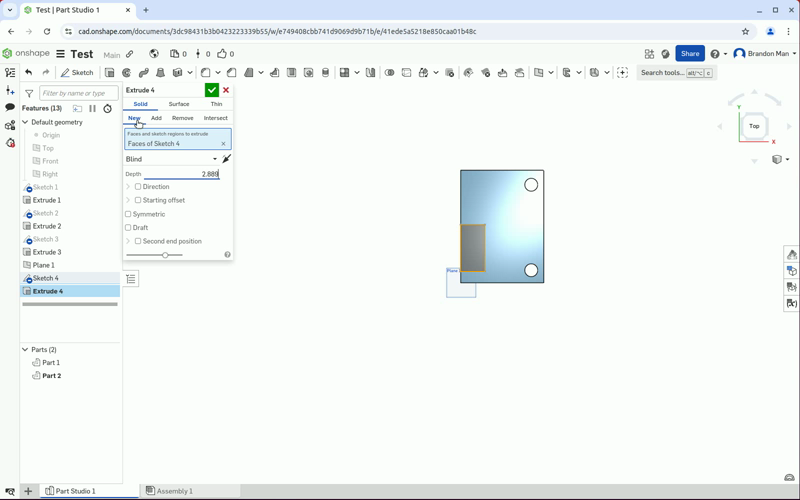
key(enter)
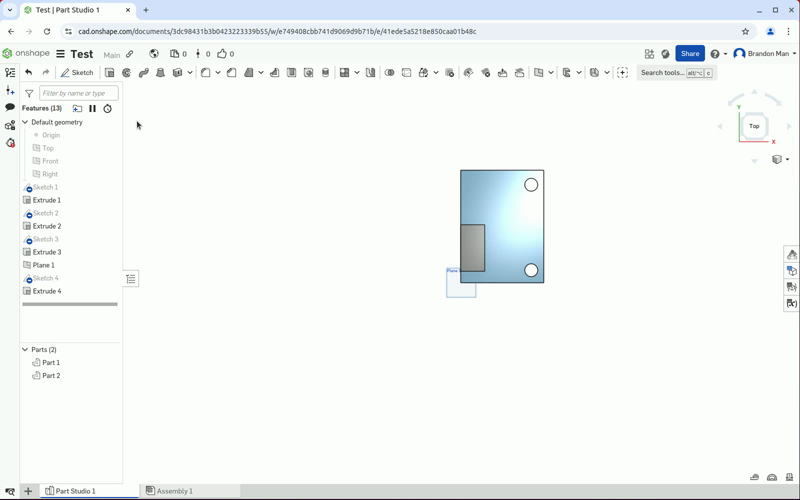
key(shift+h)
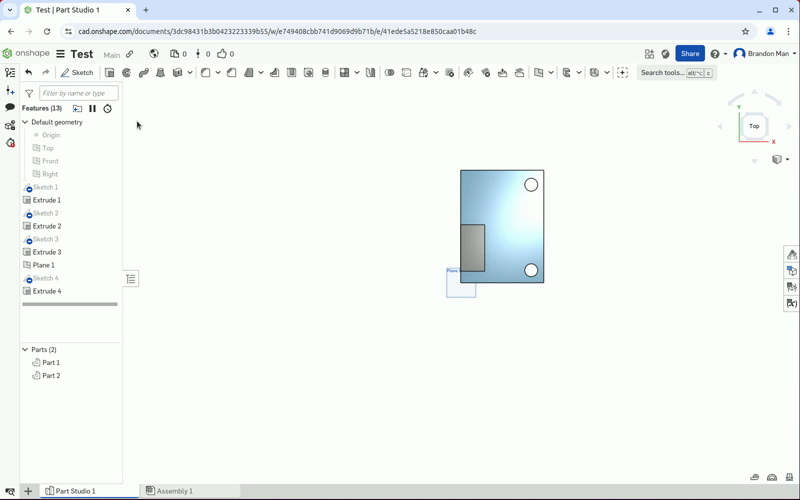
key(shift+h)
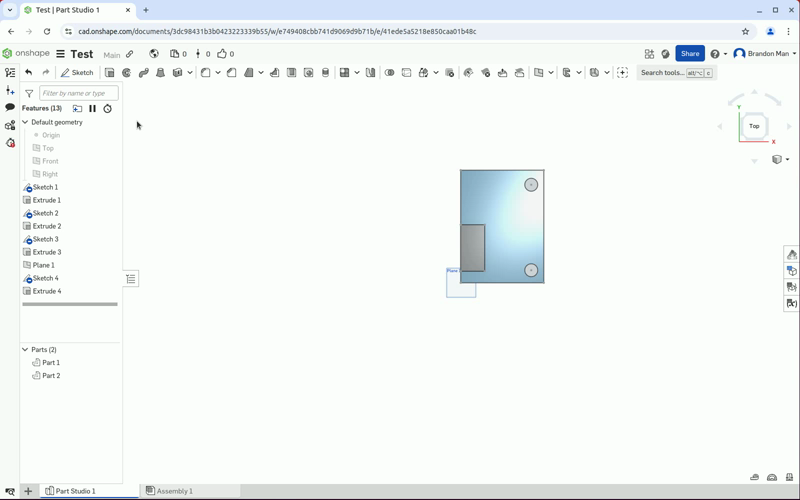
key(shift+7)
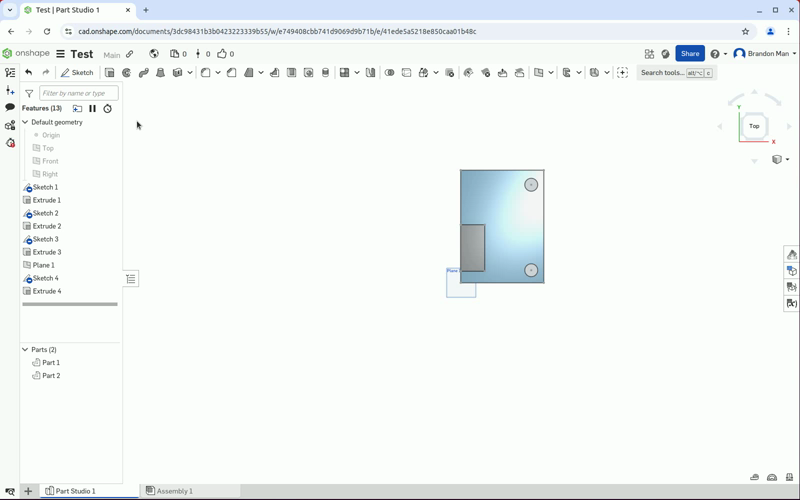
key(up, 3)
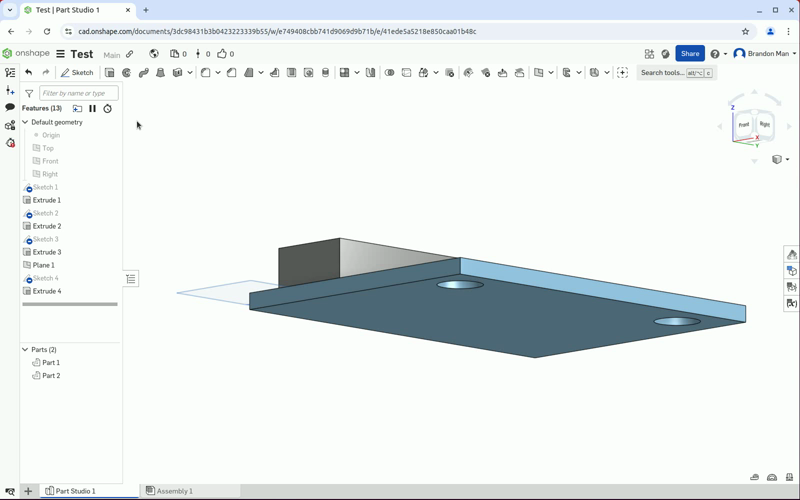
key(left, 3)
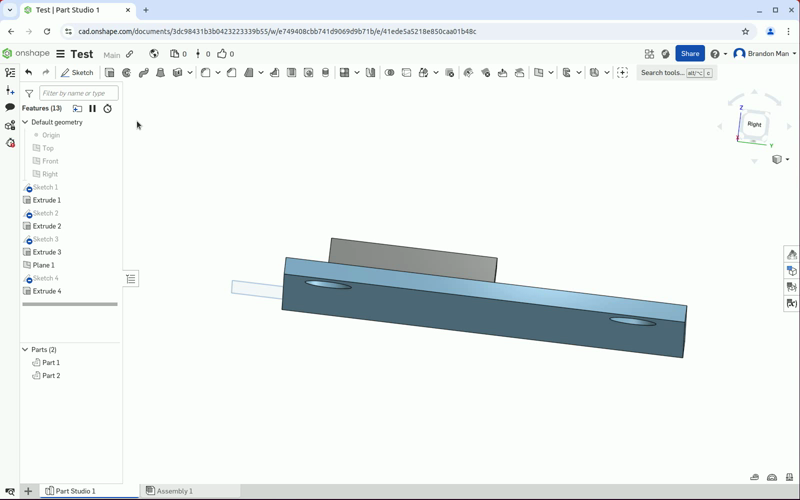
key(right, 3)
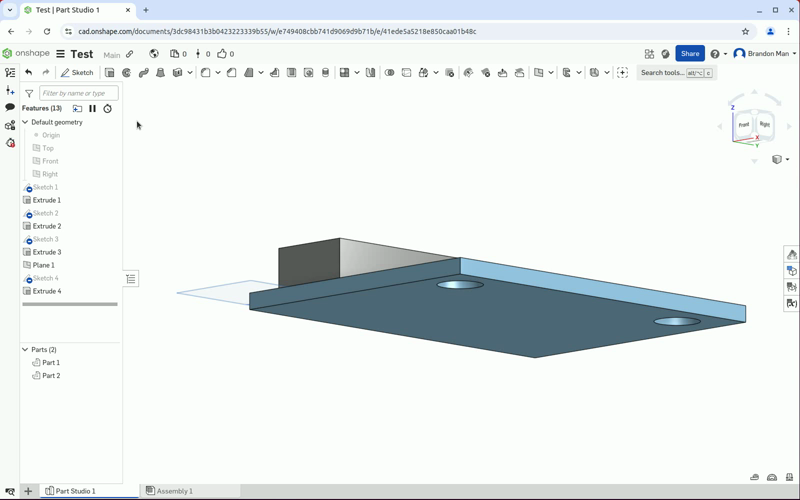
key(down, 3)
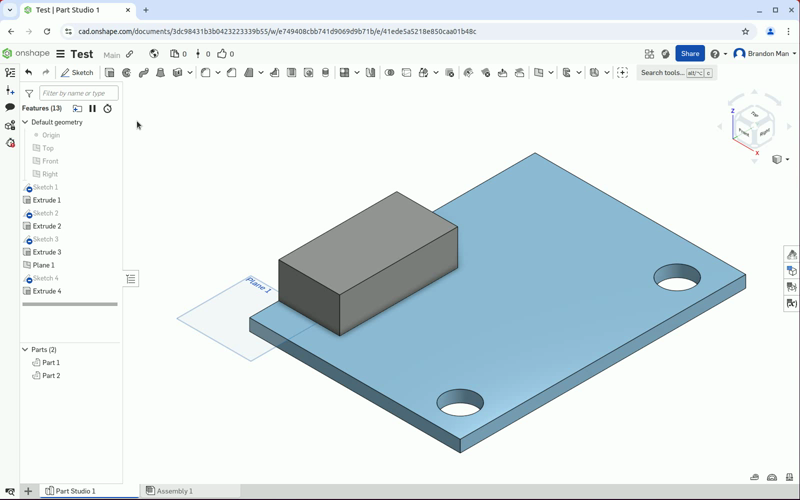
mouse_move(73, 189)
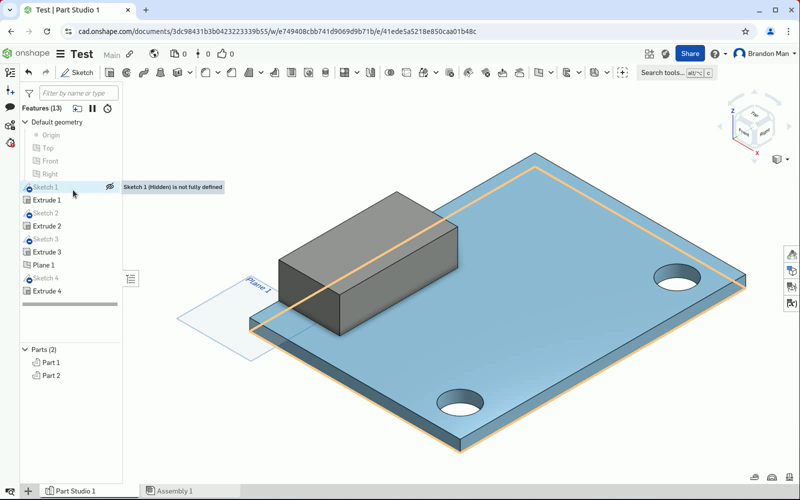
click(73, 189)